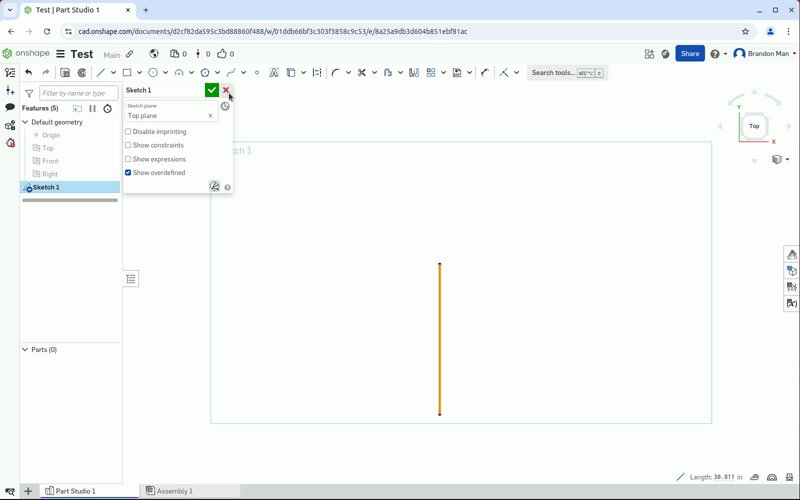
key(shift+h)
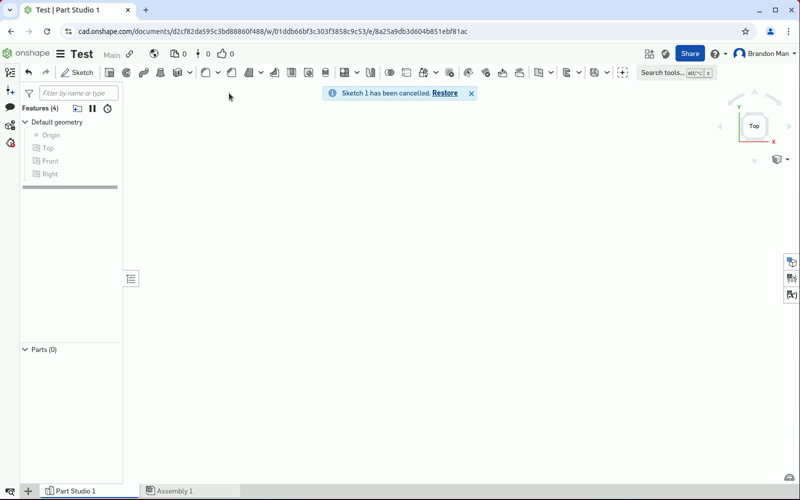
mouse_move(73, 352)
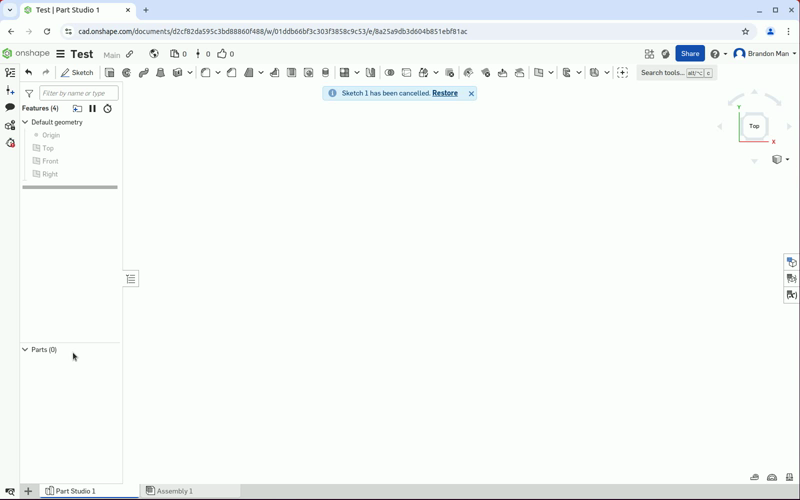
key(y)
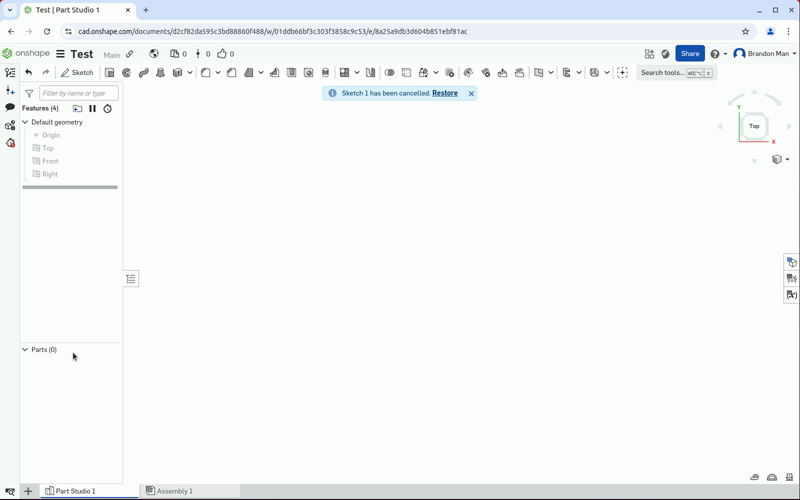
key(shift+p)
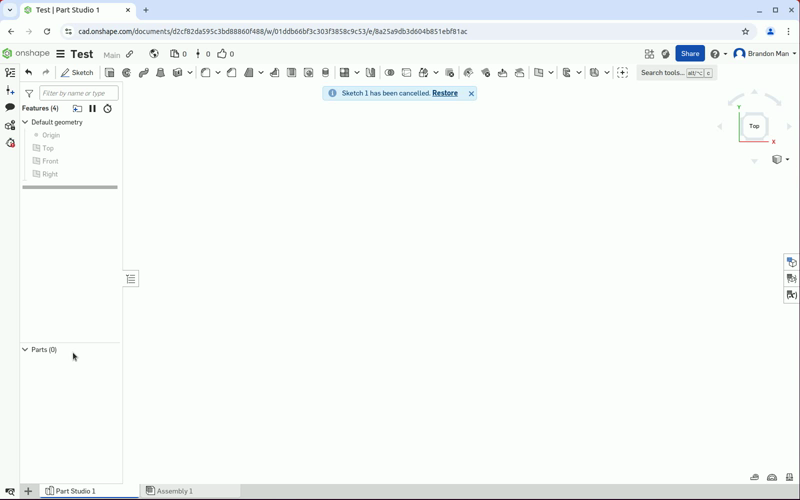
key(space)
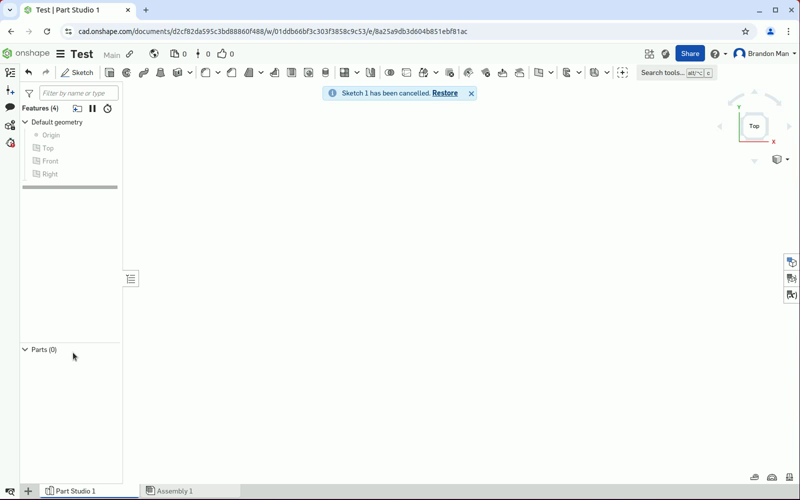
key_down(shift)
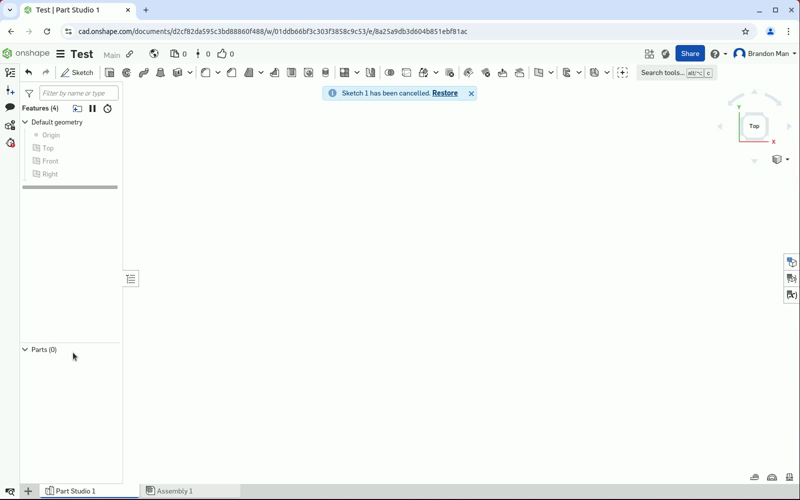
key(up)
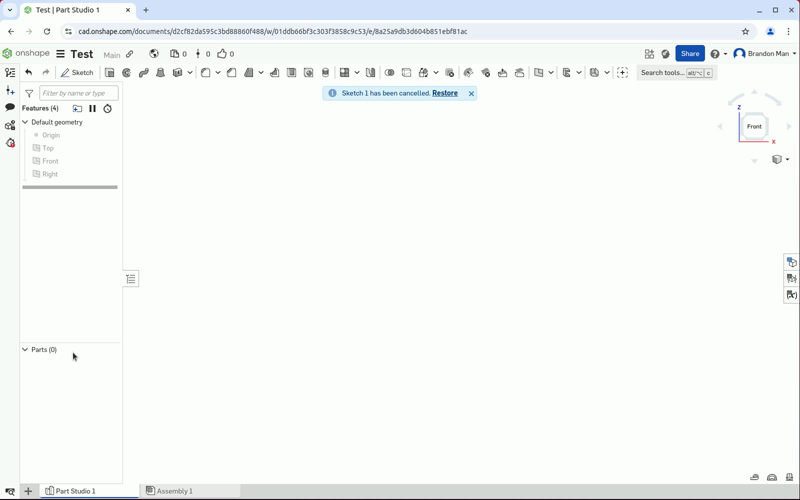
key_up(shift)
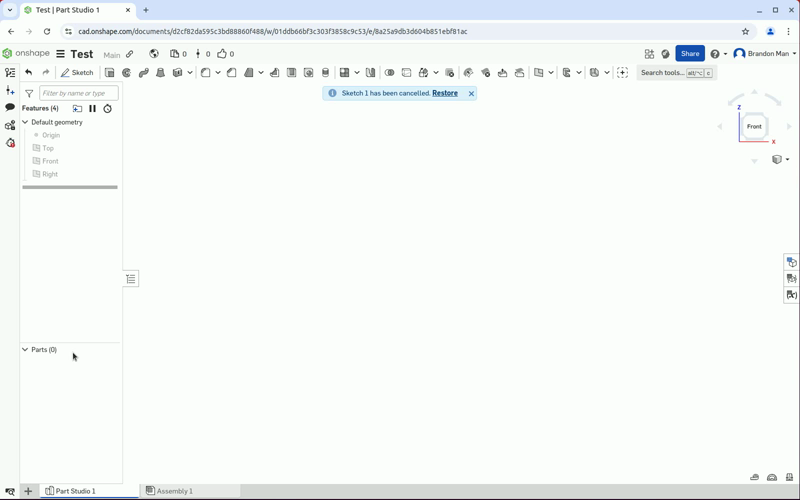
mouse_move(73, 352)
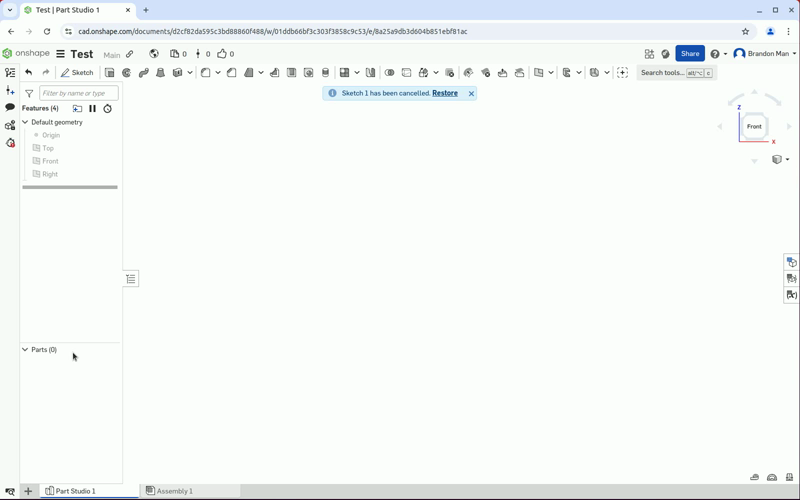
key(shift+y)
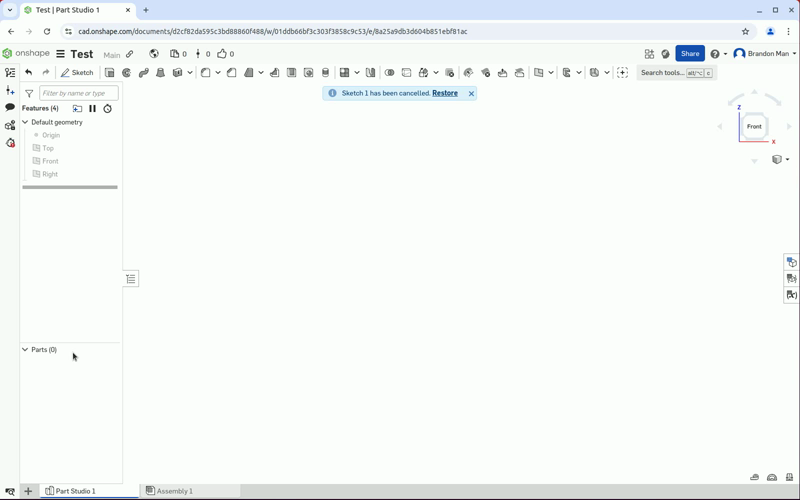
key(shift+s)
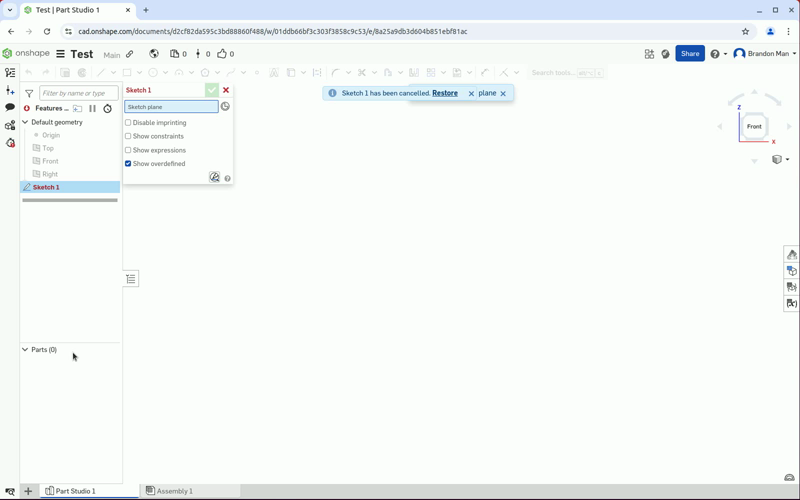
mouse_move(73, 163)
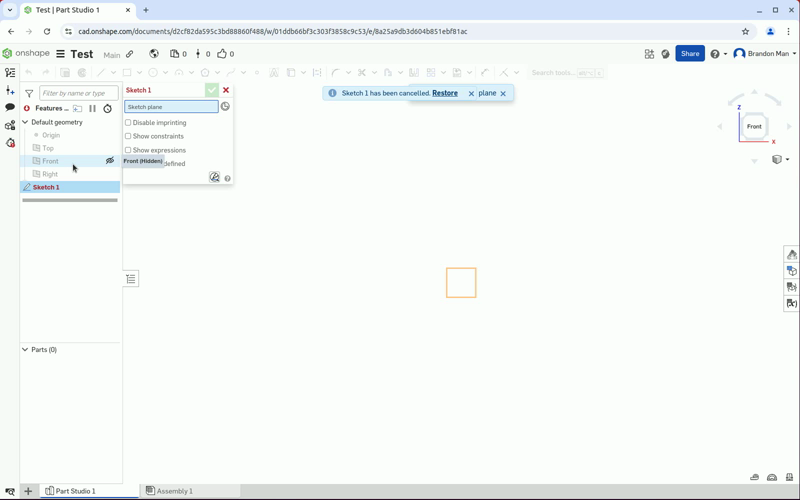
click(73, 163)
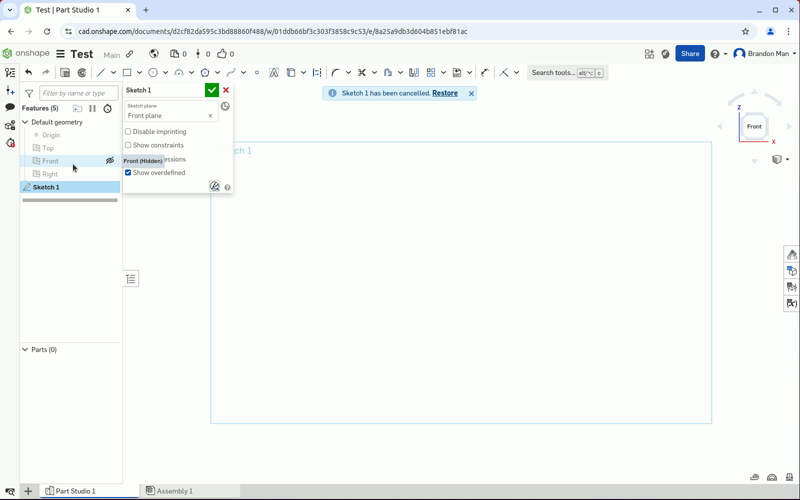
mouse_move(73, 352)
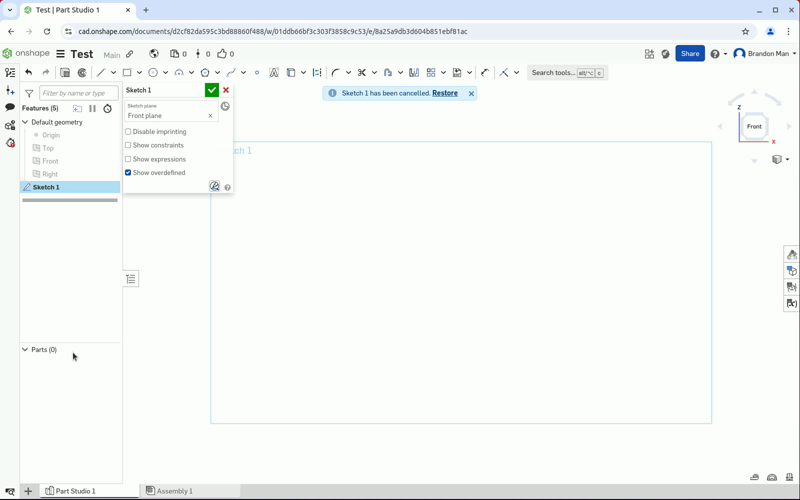
key(y)
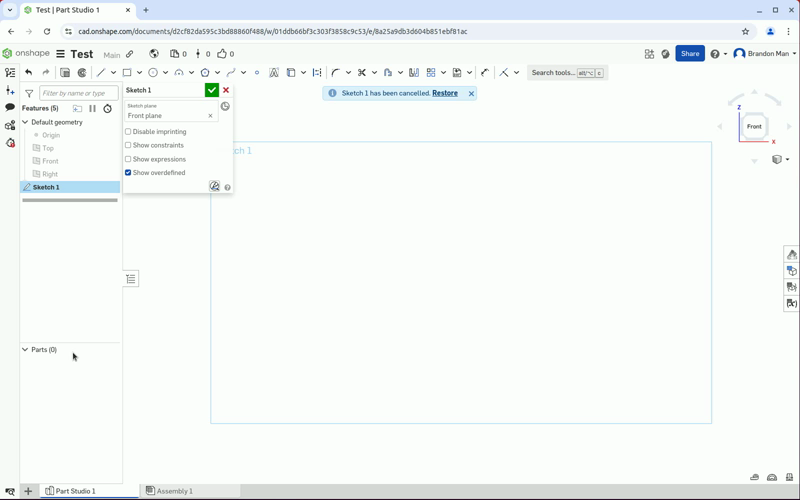
key(l)
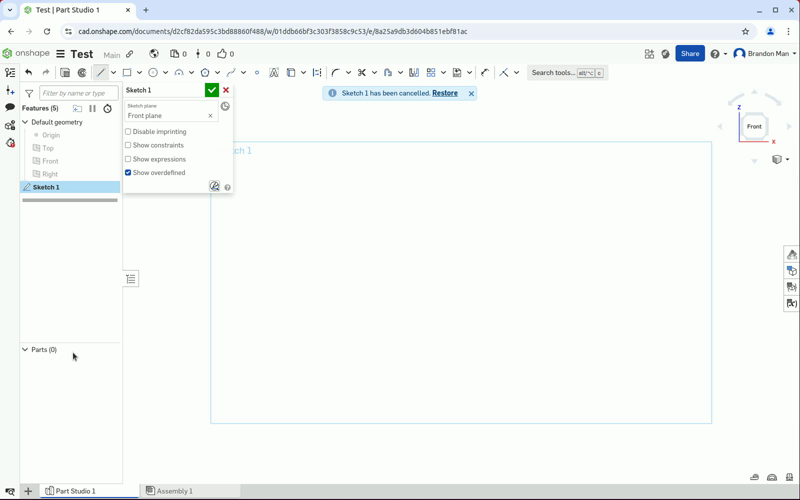
key_down(shift)
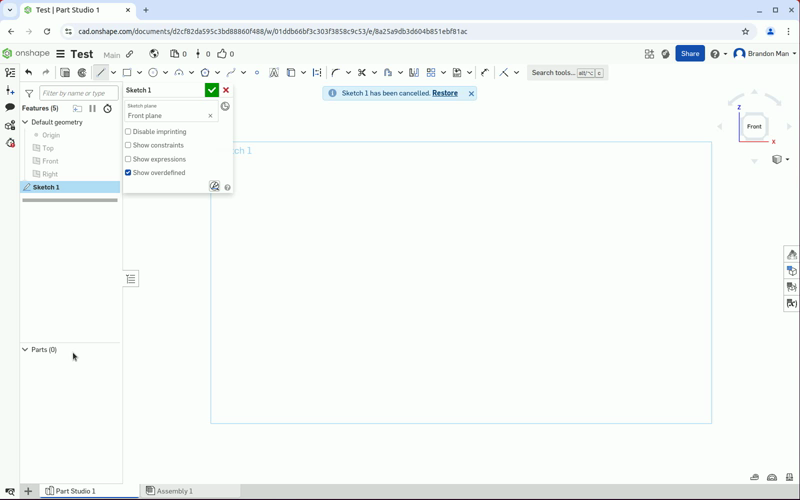
mouse_move(370, 316)
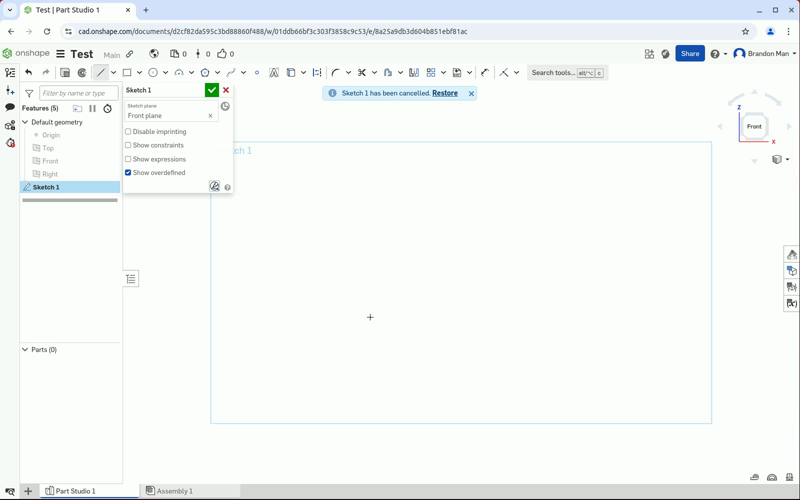
click(370, 316)
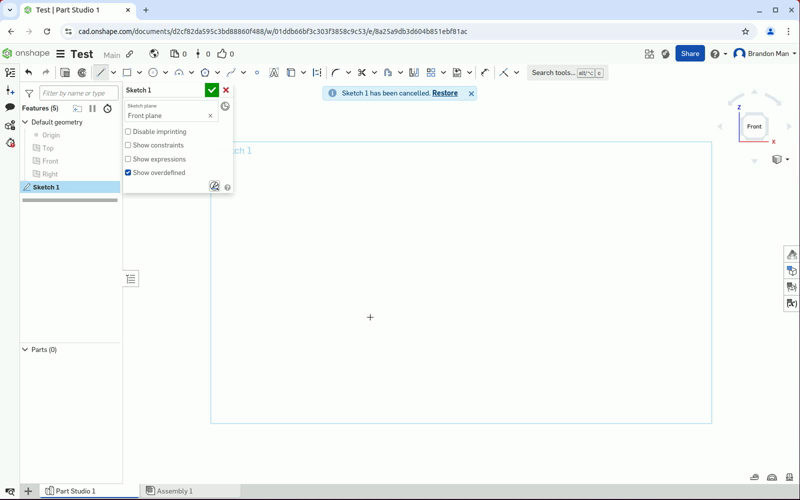
key_up(shift)
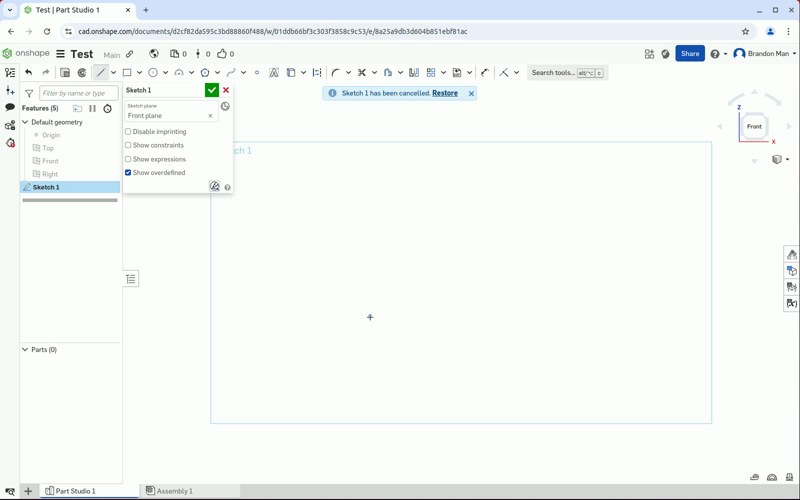
key_down(shift)
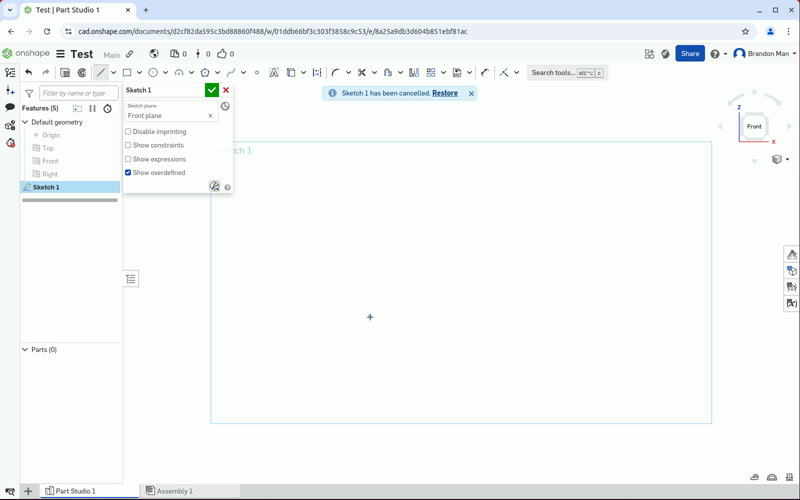
mouse_move(461, 316)
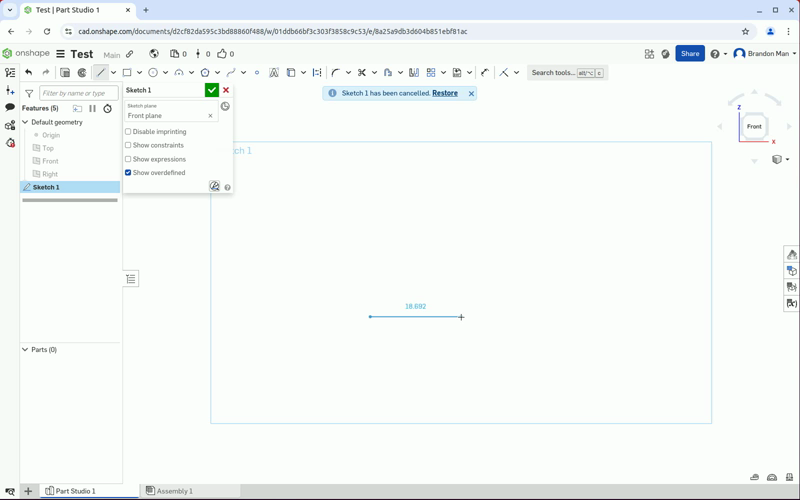
click(461, 316)
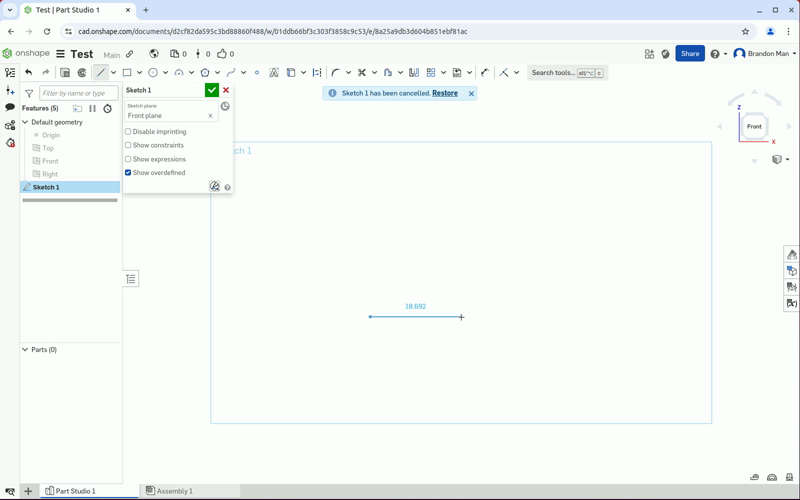
key_up(shift)
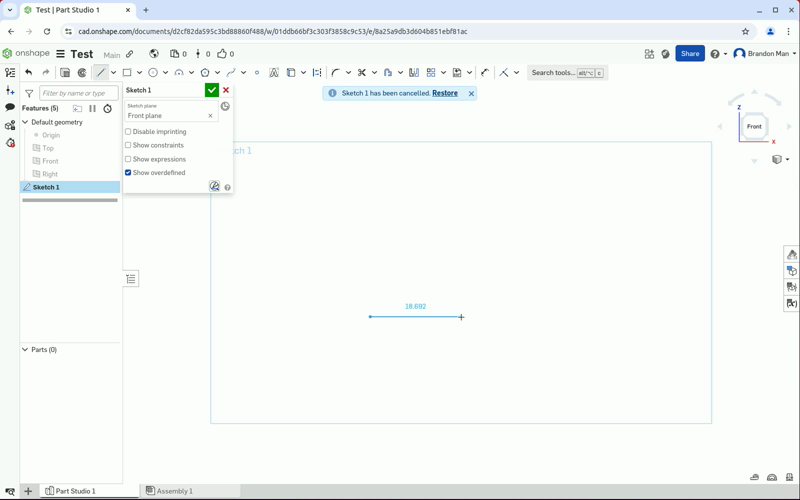
key_down(shift)
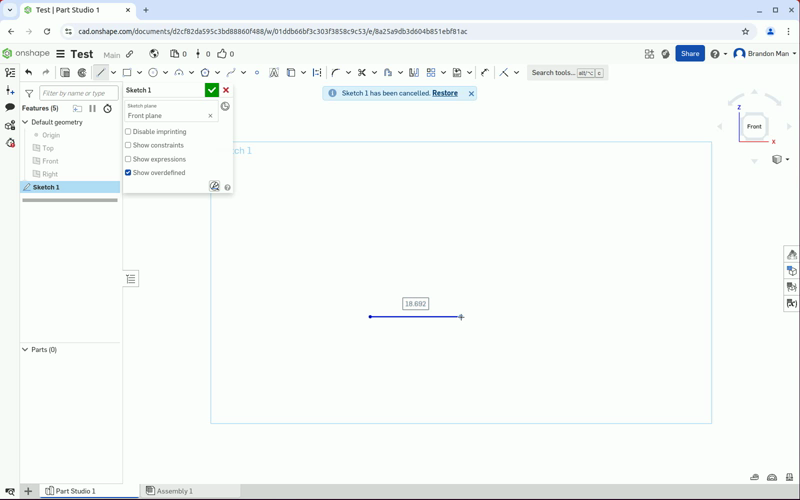
mouse_move(461, 249)
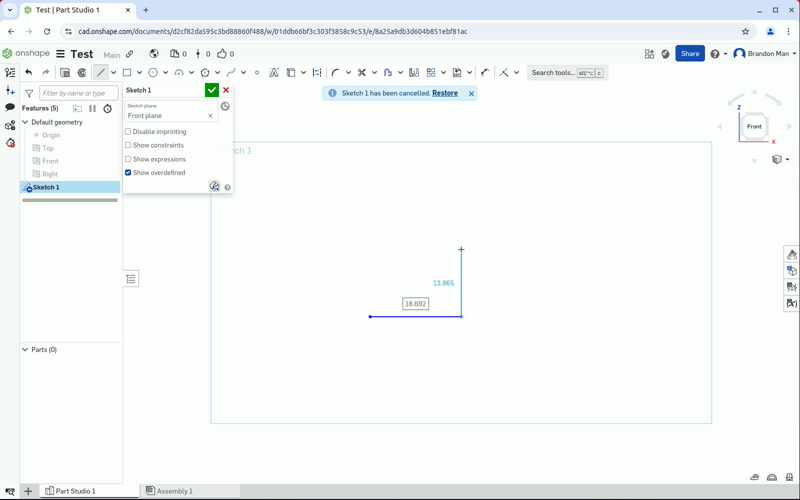
click(461, 249)
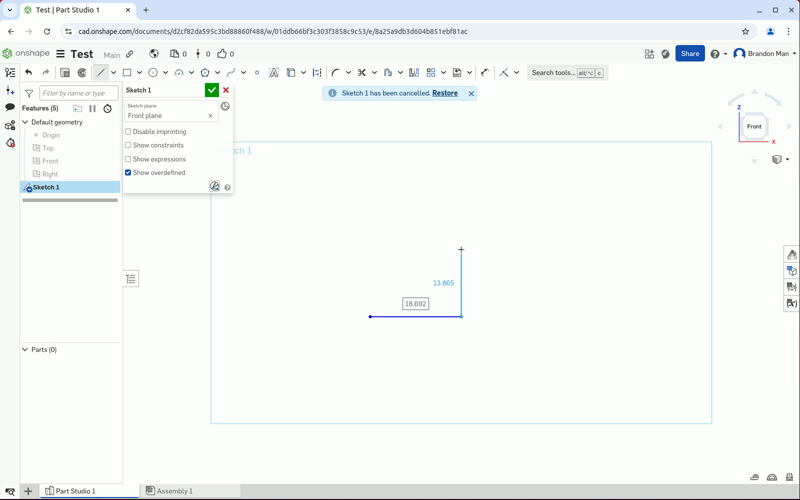
key_up(shift)
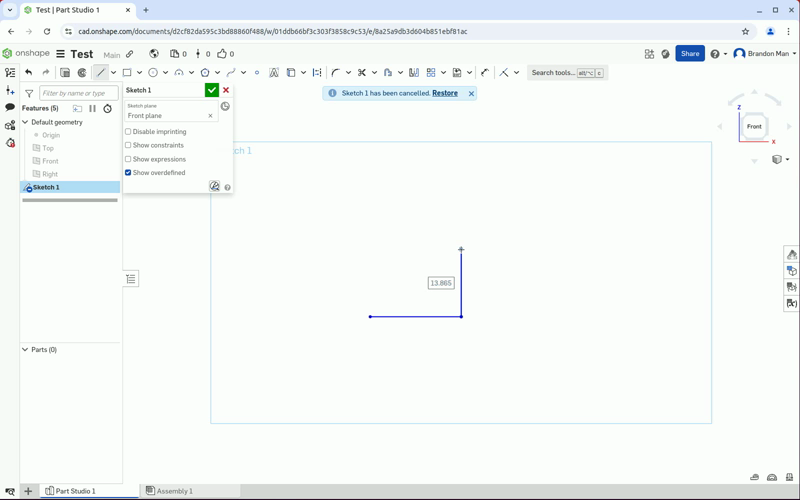
key_down(shift)
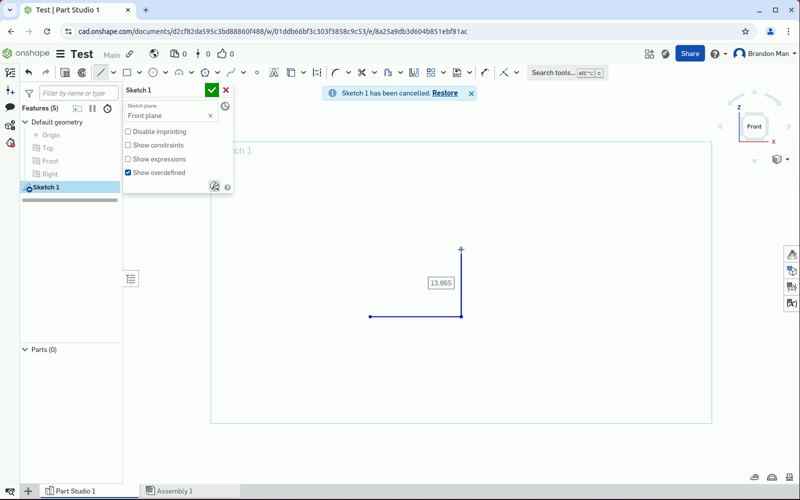
mouse_move(370, 249)
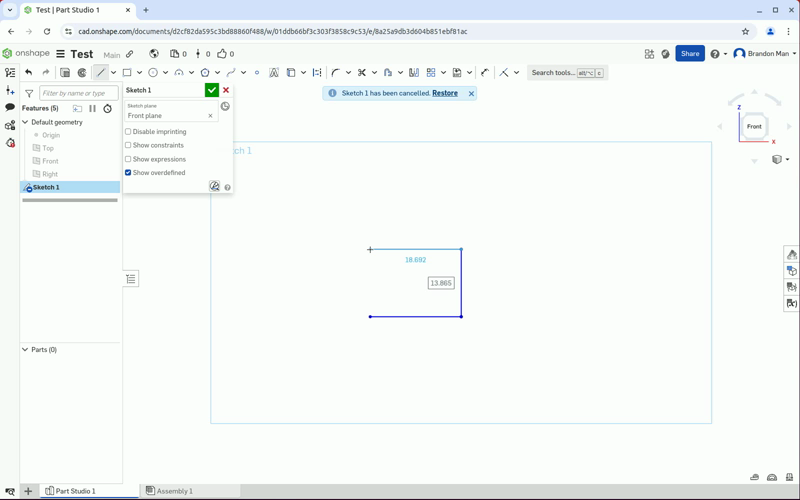
click(370, 249)
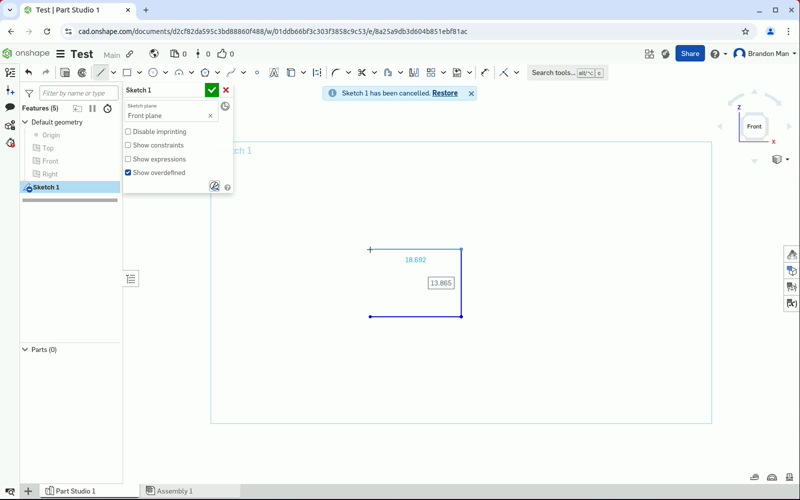
key_up(shift)
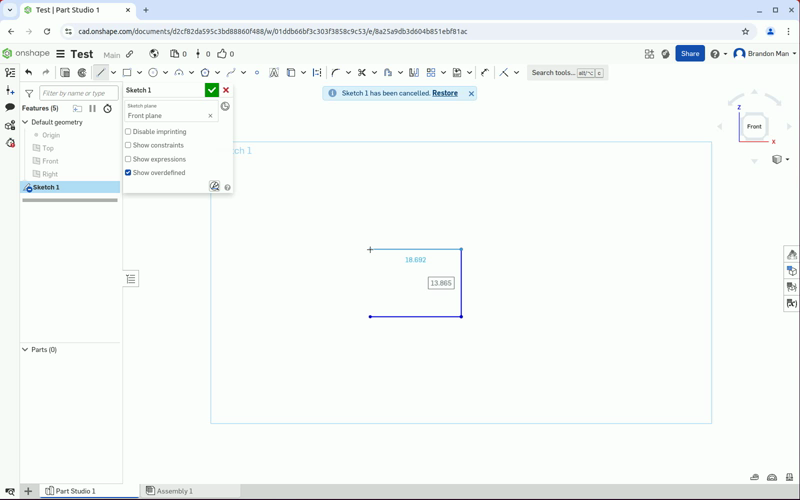
key_down(shift)
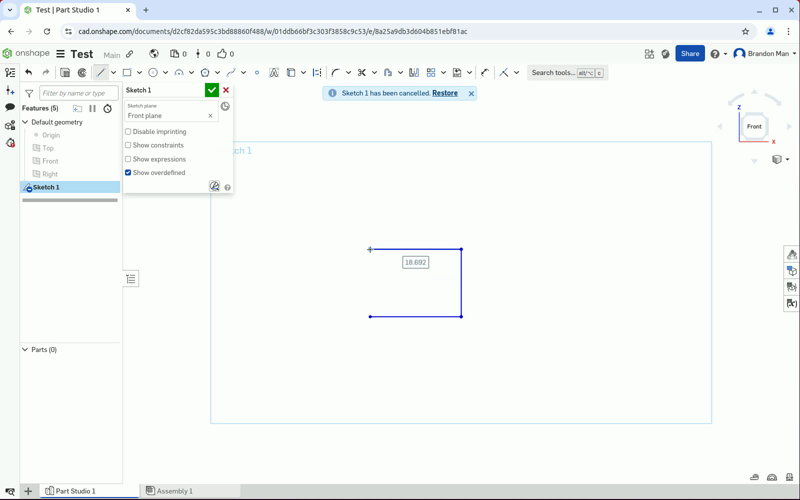
mouse_move(370, 316)
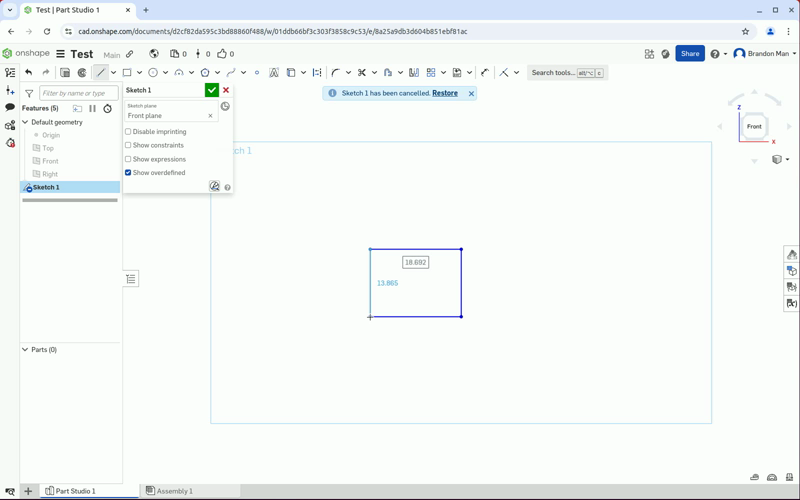
key_up(shift)
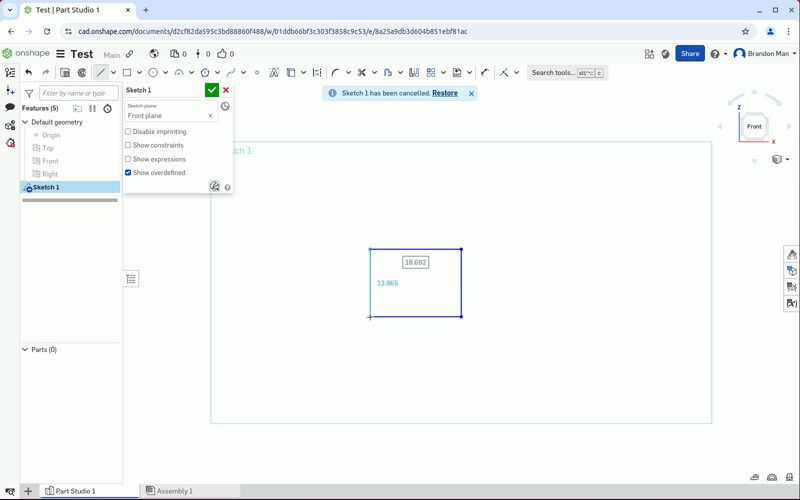
click(370, 316)
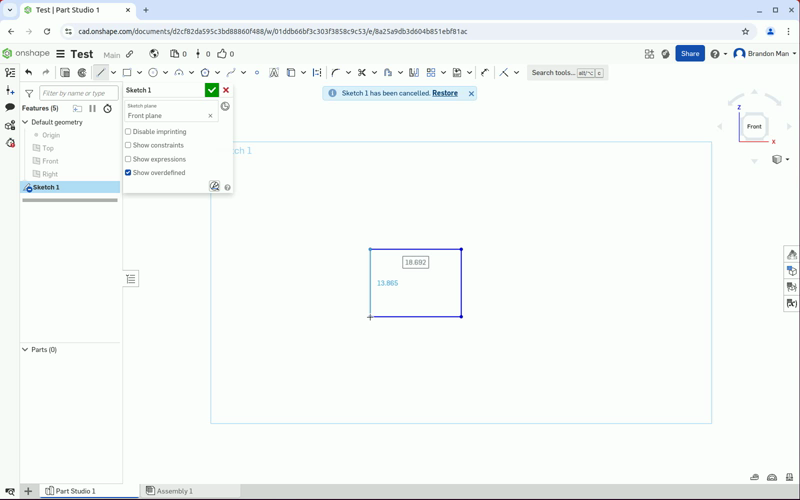
key(esc)
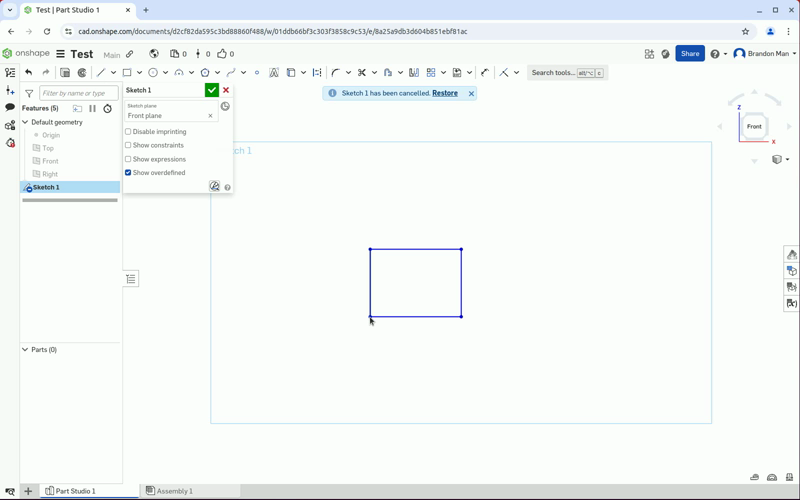
mouse_move(442, 257)
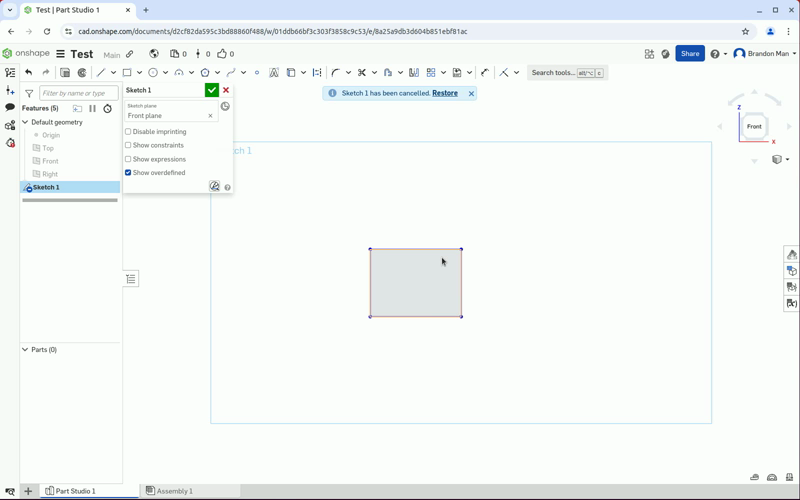
click(442, 257)
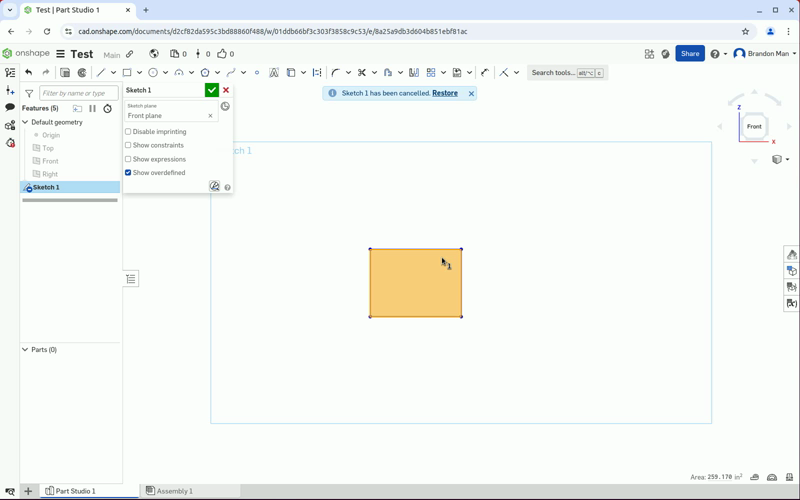
mouse_move(73, 352)
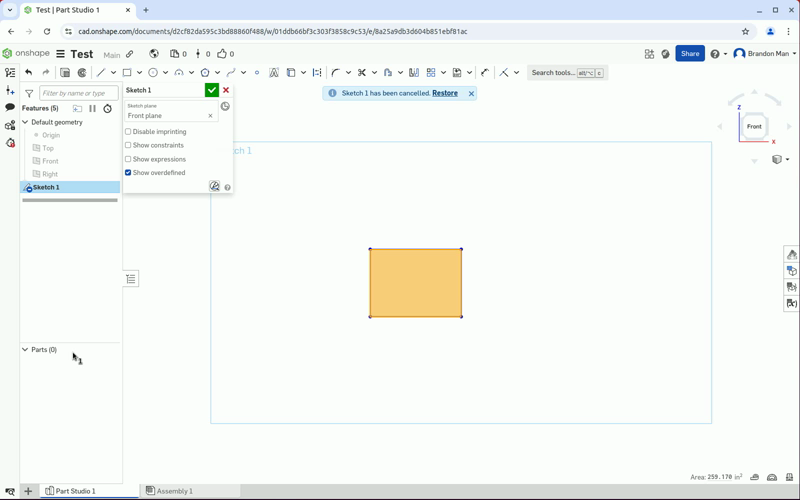
key(shift+y)
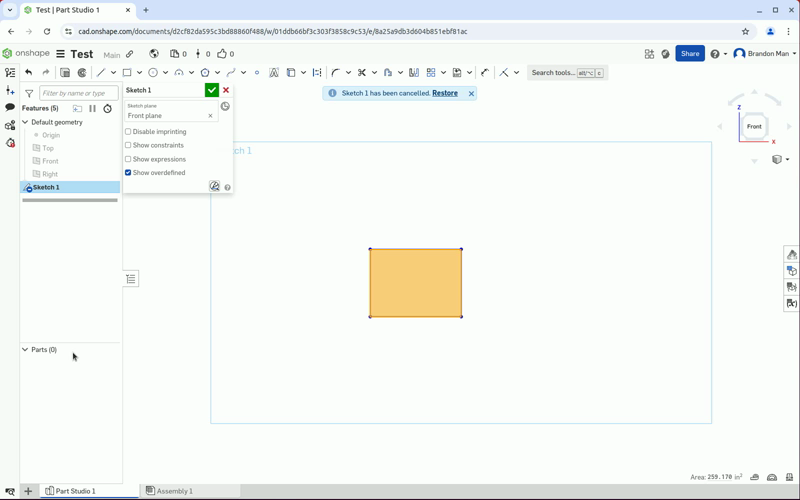
key(shift+e)
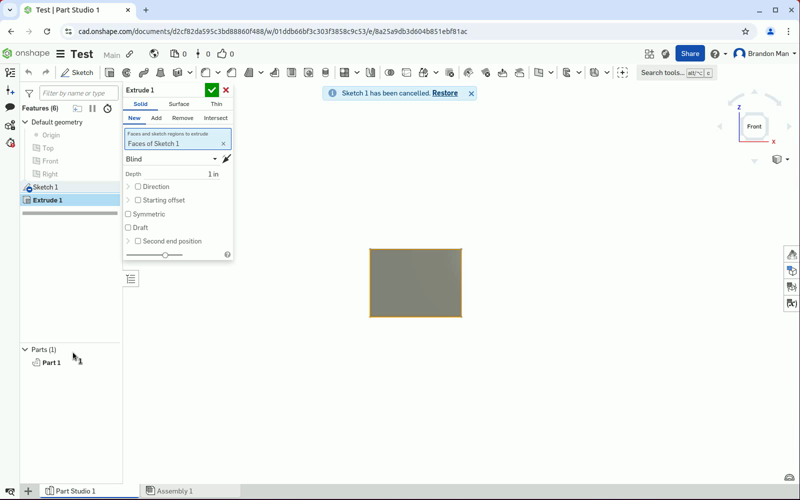
mouse_move(143, 106)
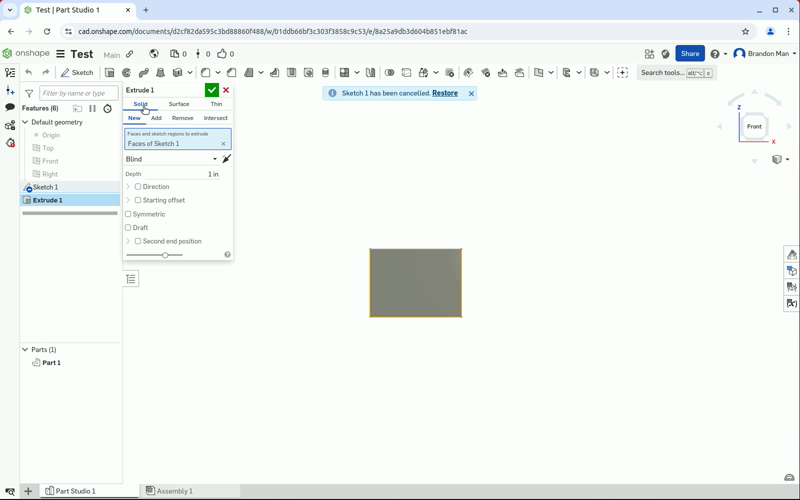
click(143, 106)
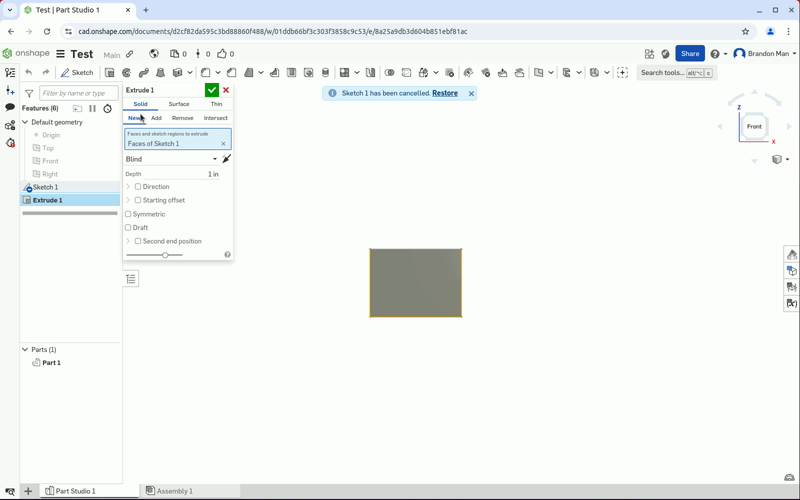
mouse_move(137, 120)
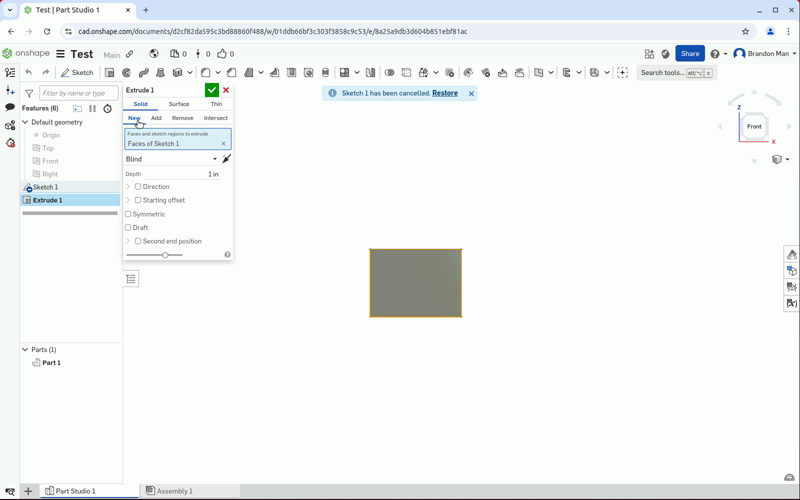
click(137, 120)
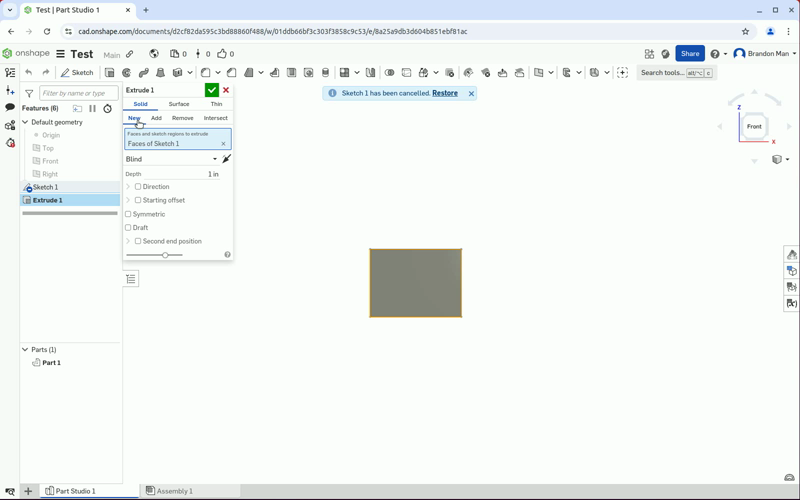
key(tab, 4)
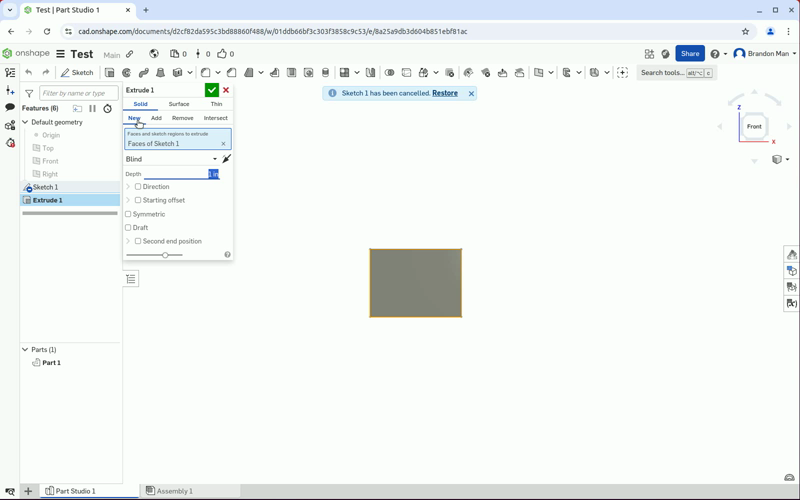
text(3.37)
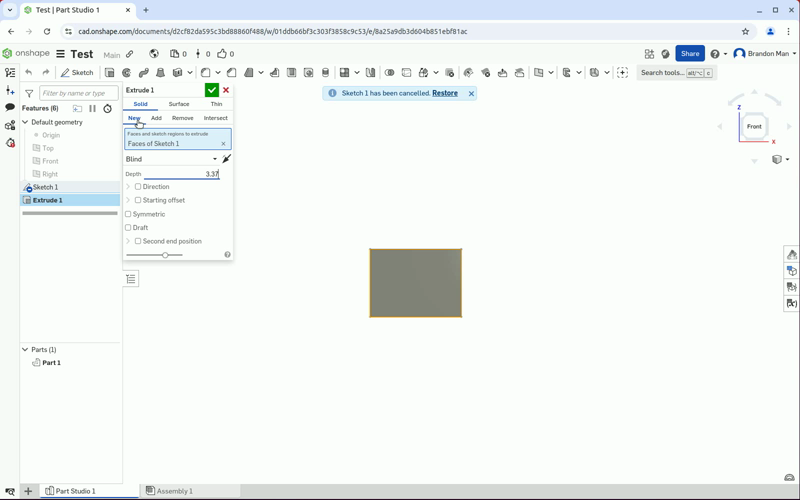
key(tab, 3)
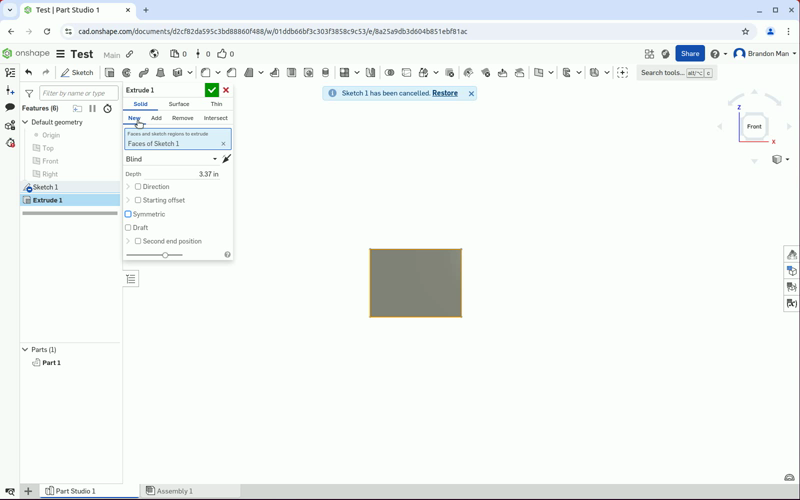
key(space)
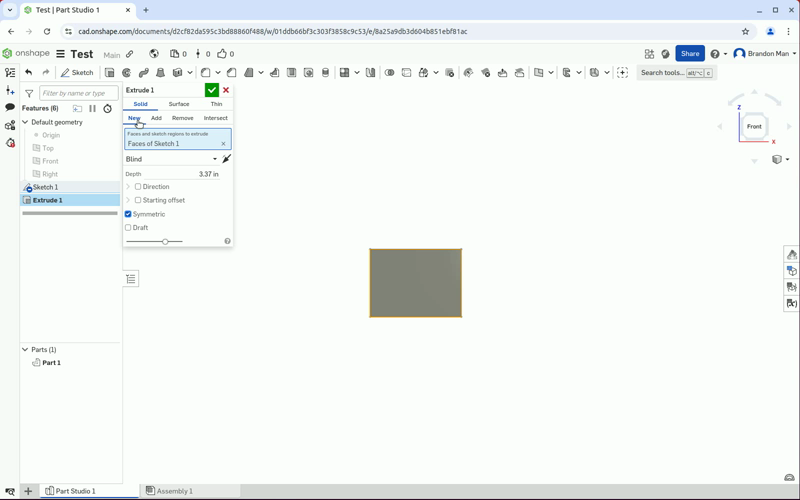
key(enter)
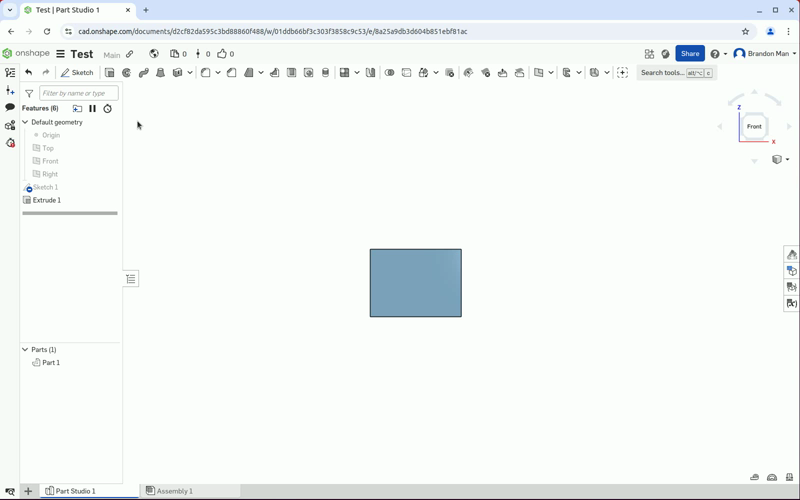
key(shift+h)
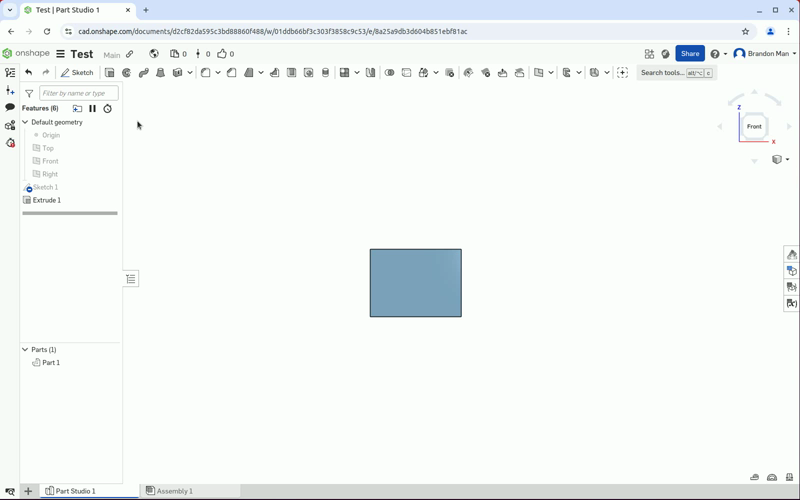
key(shift+h)
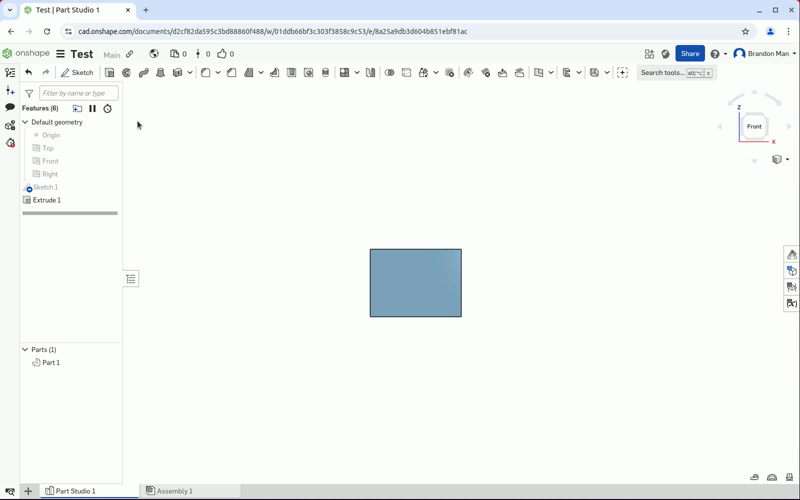
mouse_move(73, 189)
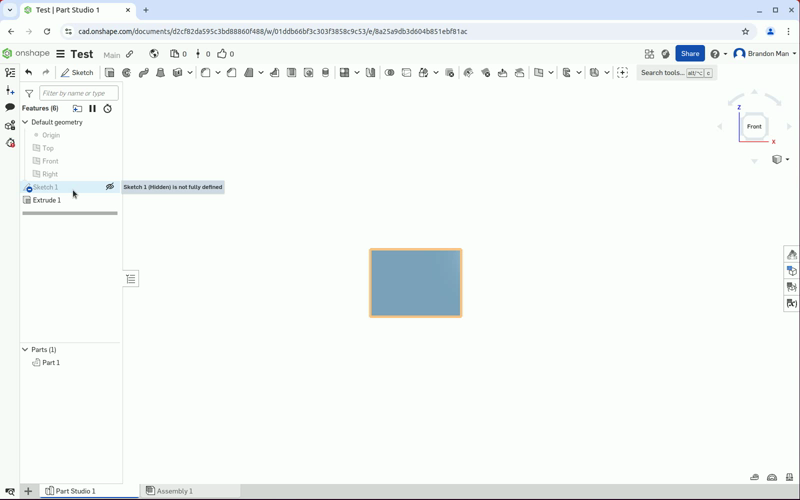
click(73, 189)
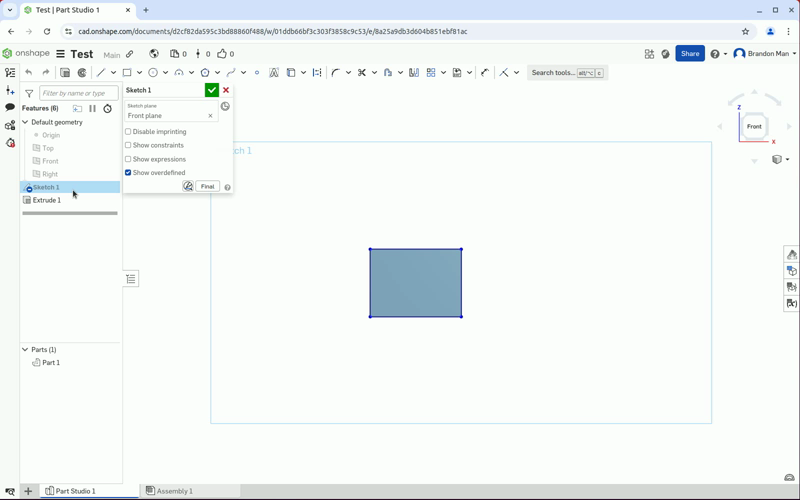
mouse_move(229, 92)
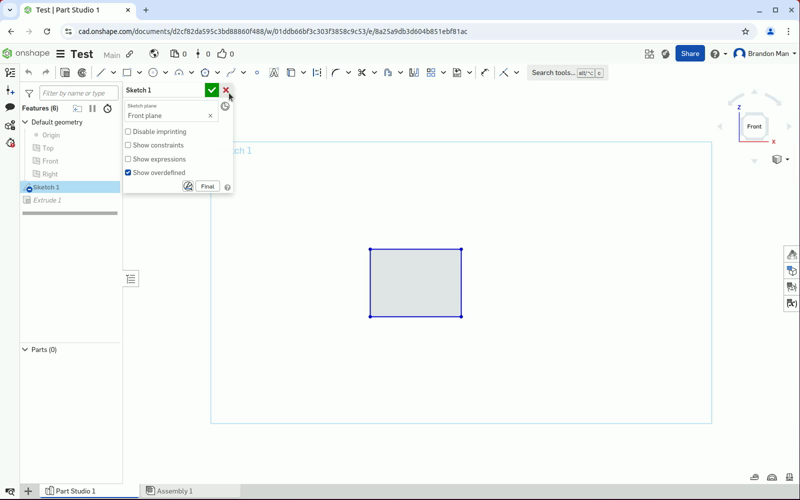
click(229, 92)
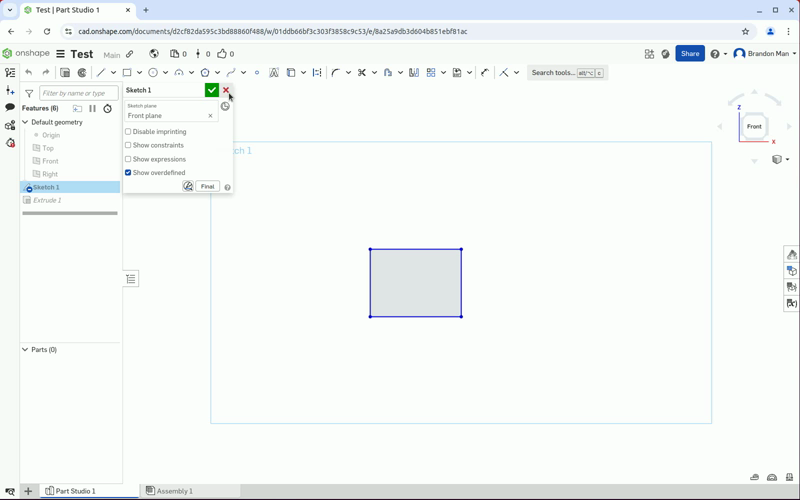
key(shift+s)
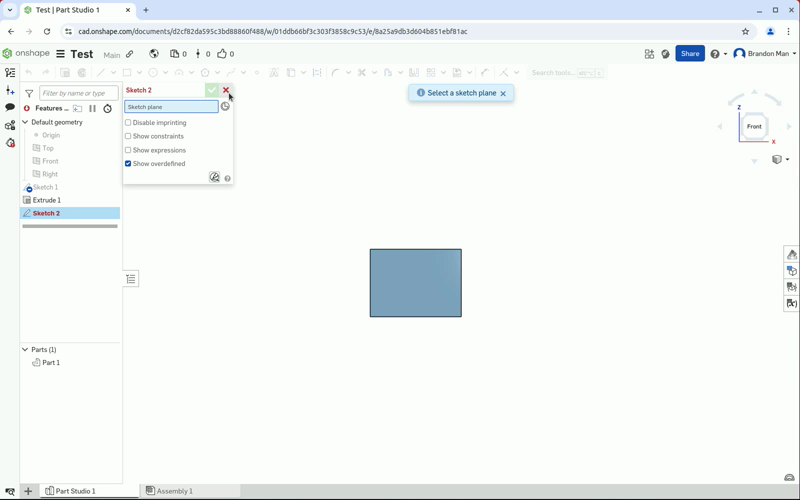
mouse_move(73, 163)
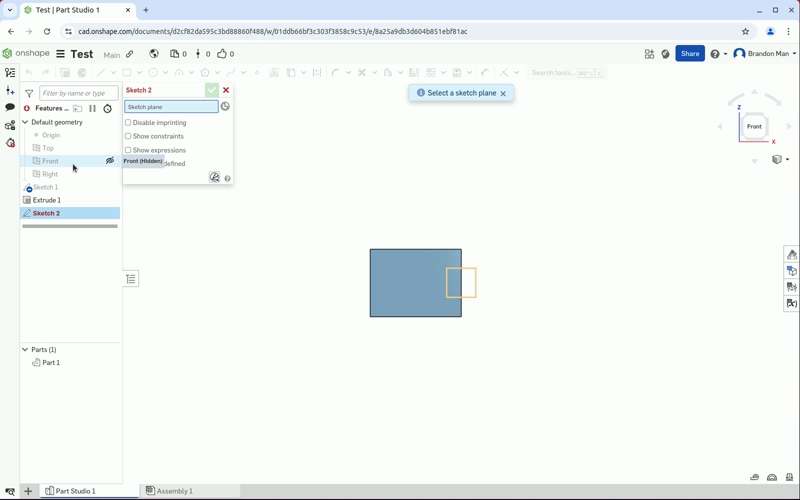
click(73, 163)
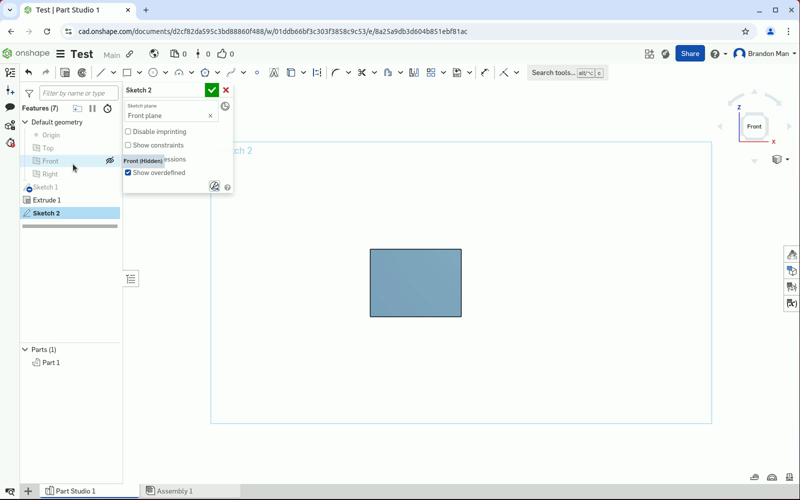
mouse_move(73, 352)
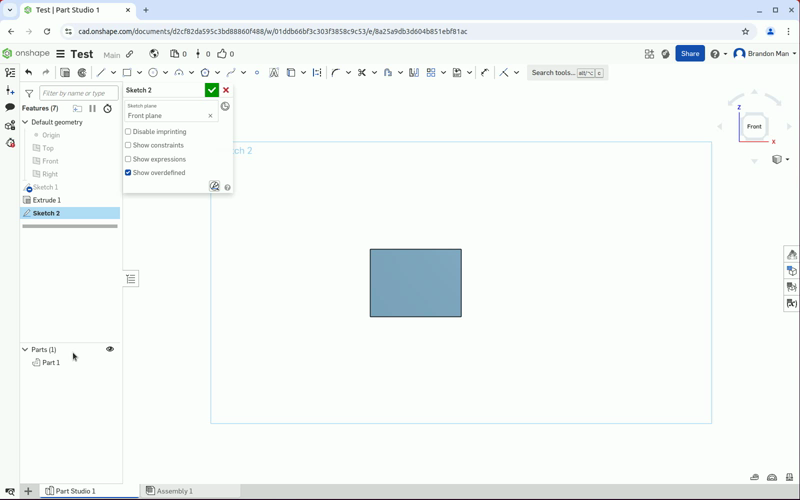
key(y)
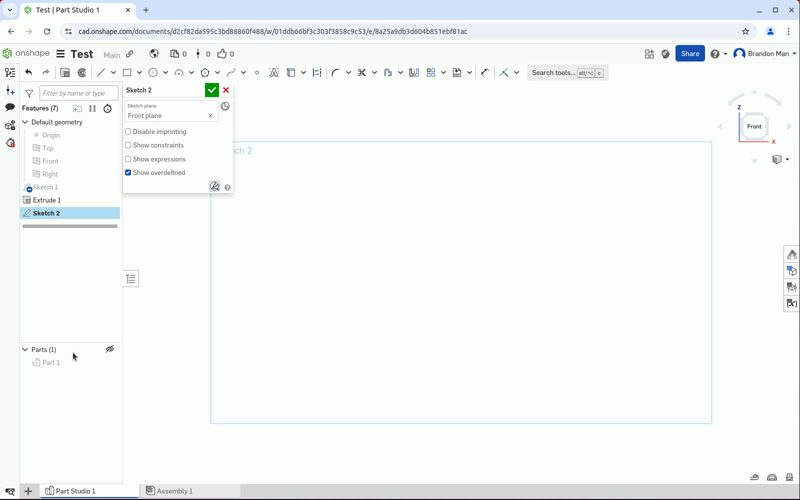
key(l)
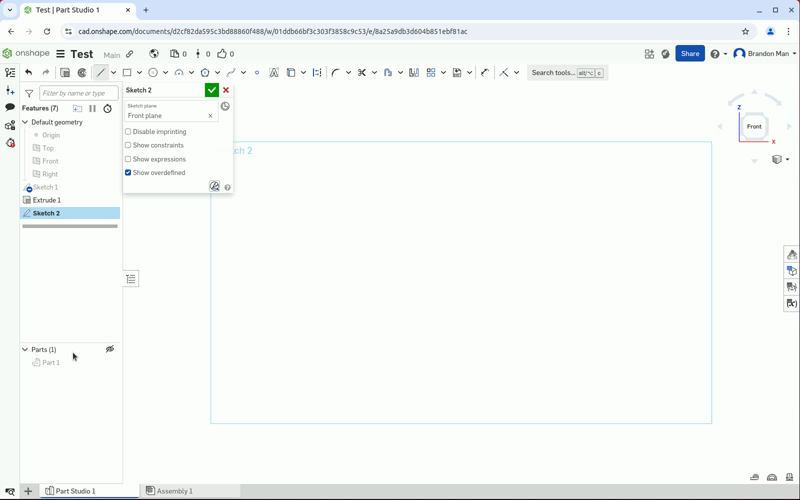
key_down(shift)
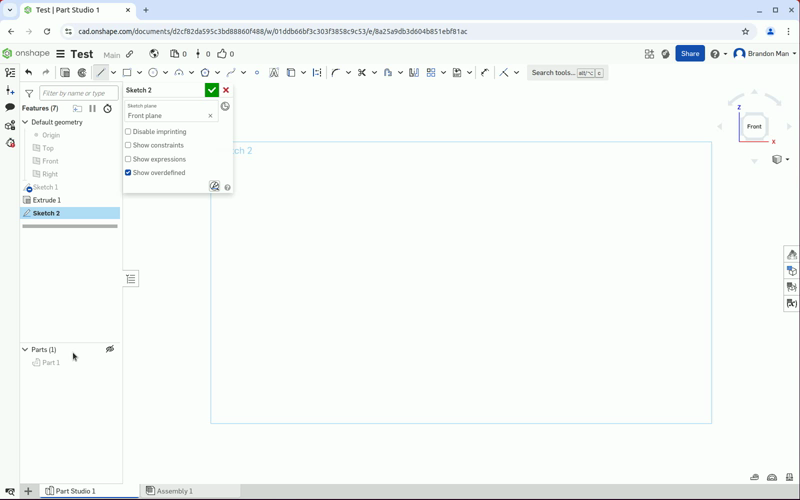
mouse_move(483, 213)
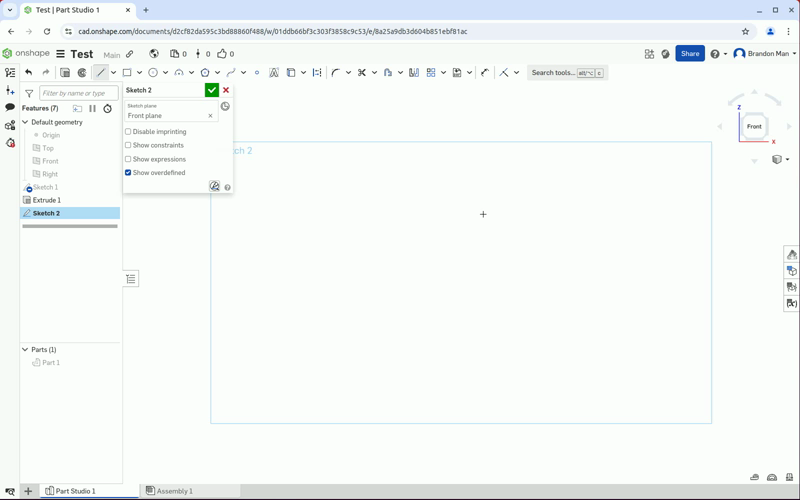
click(483, 213)
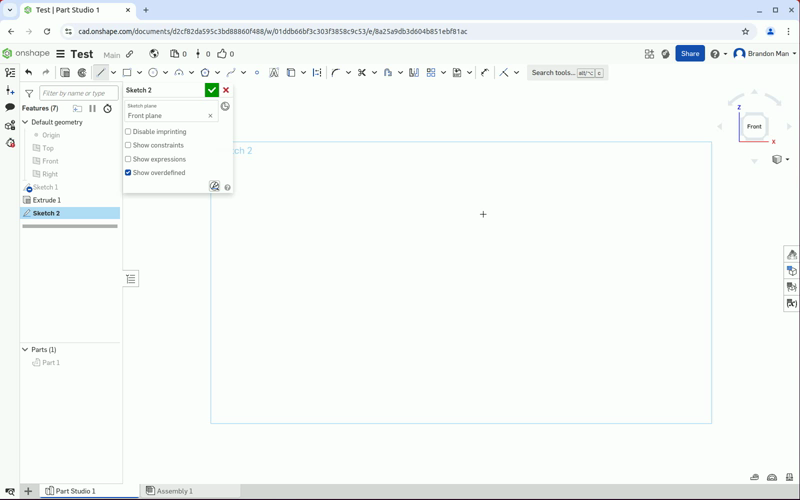
key_up(shift)
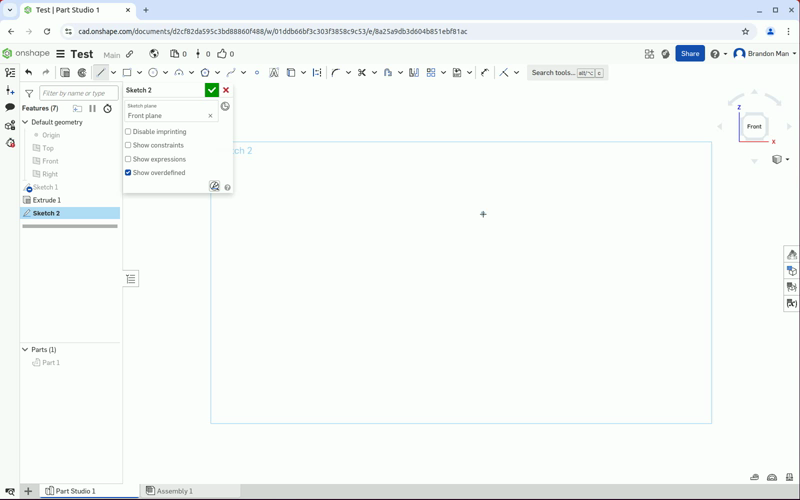
key_down(shift)
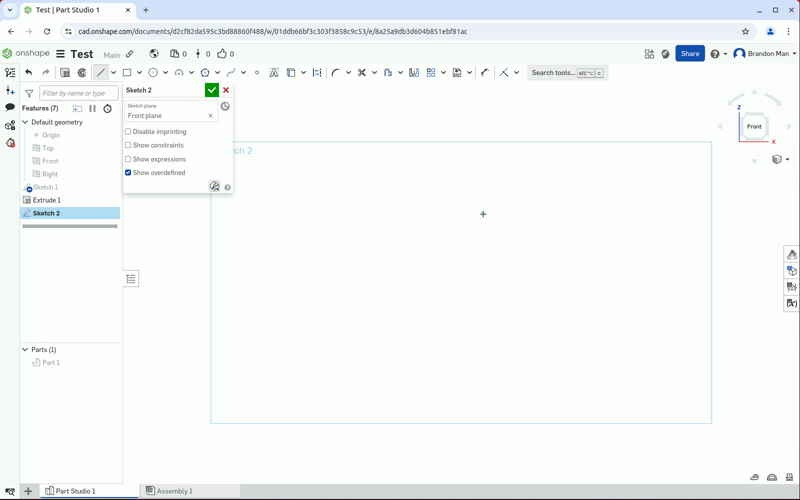
mouse_move(573, 213)
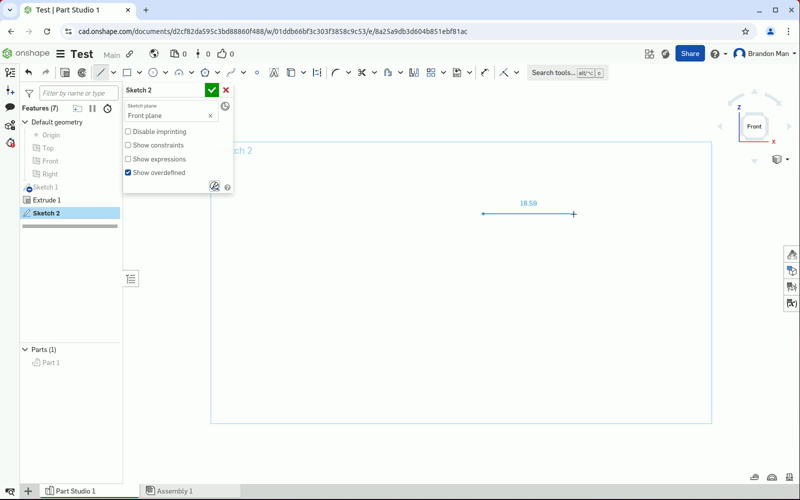
click(573, 213)
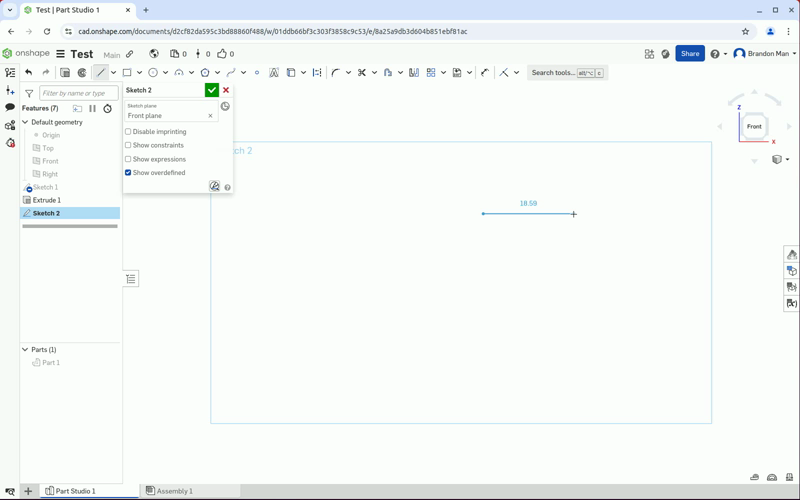
key_up(shift)
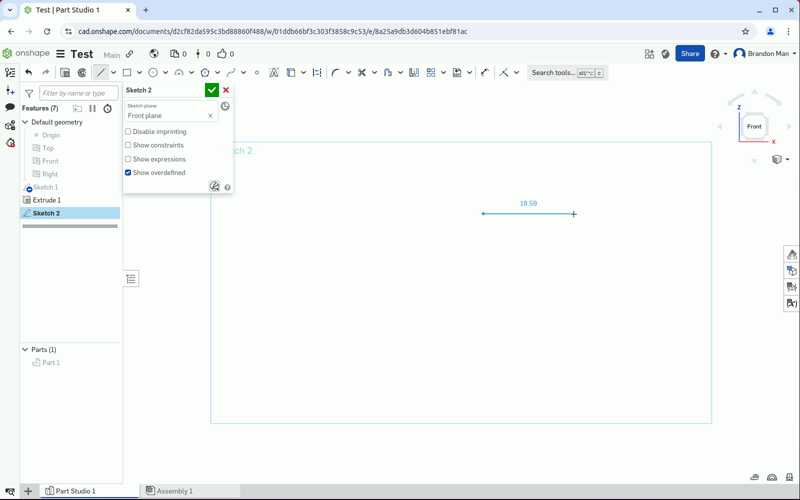
key_down(shift)
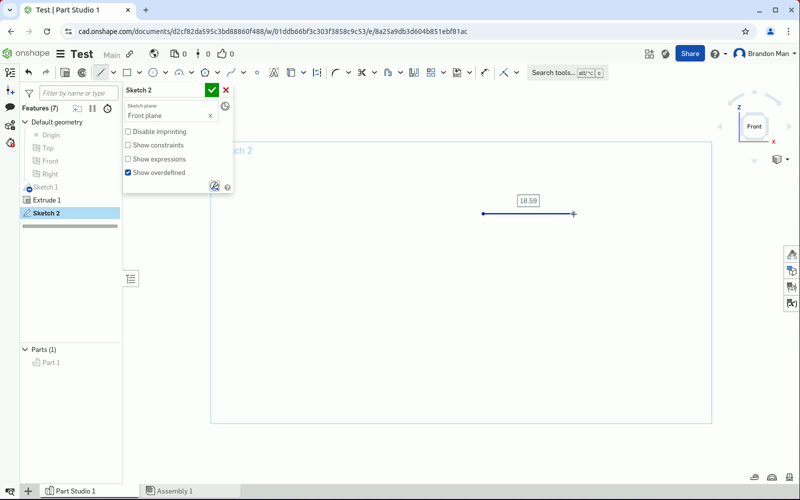
mouse_move(589, 213)
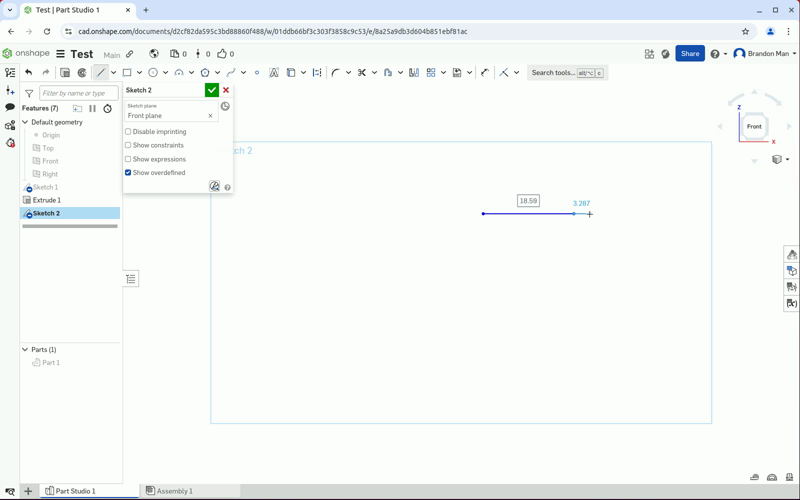
mouse_move(573, 190)
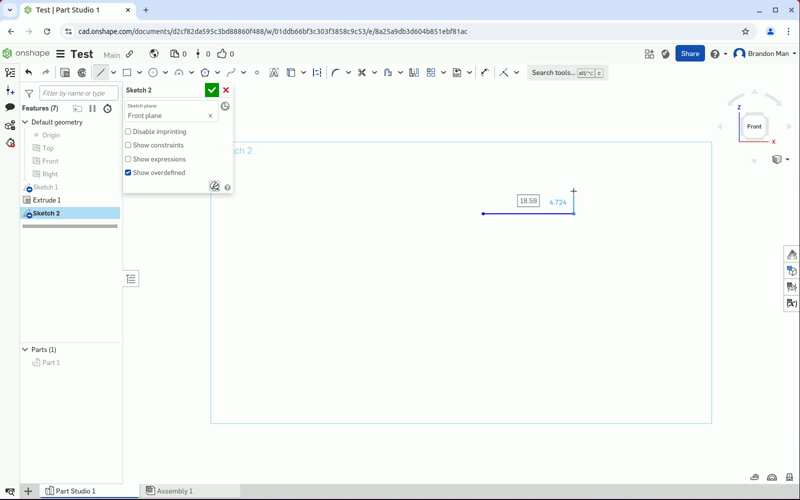
click(573, 190)
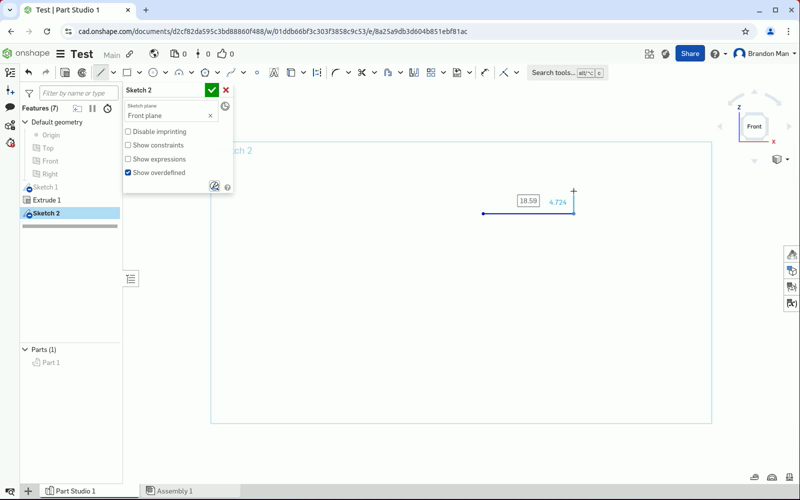
key_up(shift)
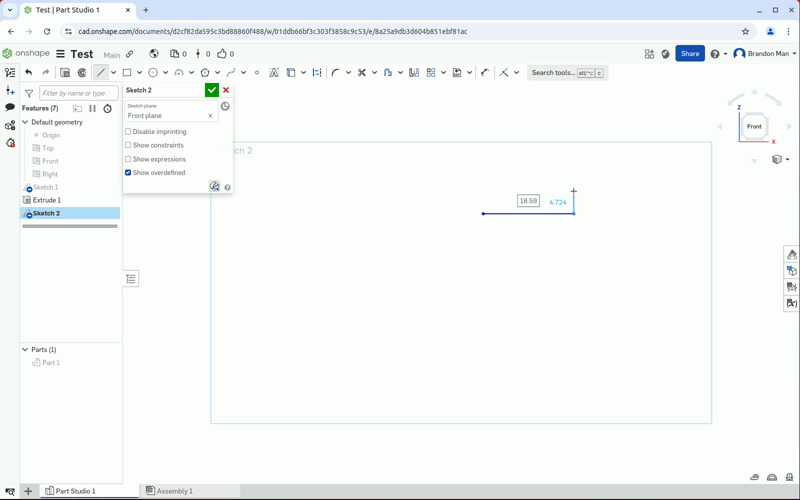
key_down(shift)
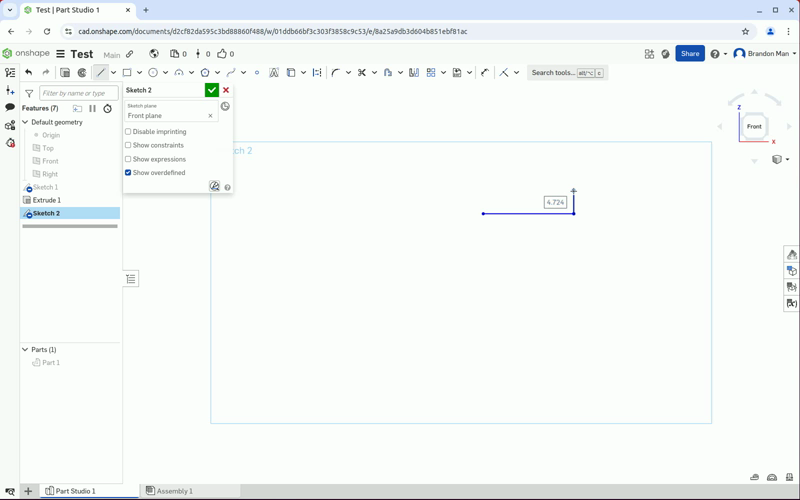
mouse_move(483, 190)
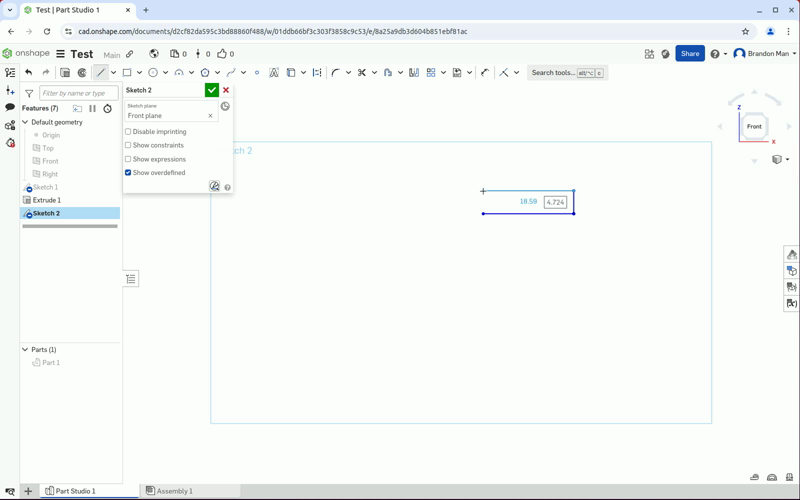
click(483, 190)
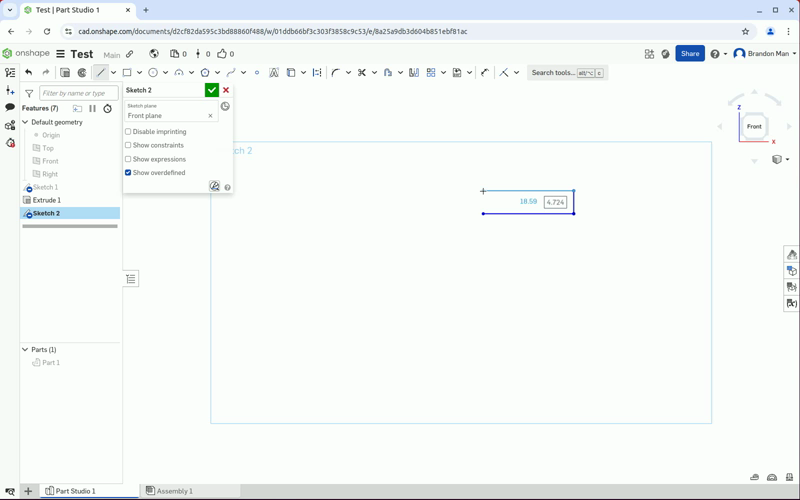
key_up(shift)
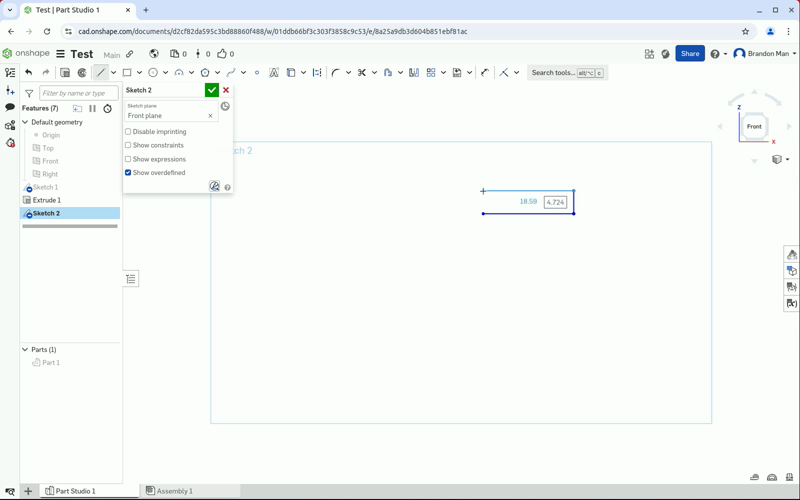
mouse_move(513, 190)
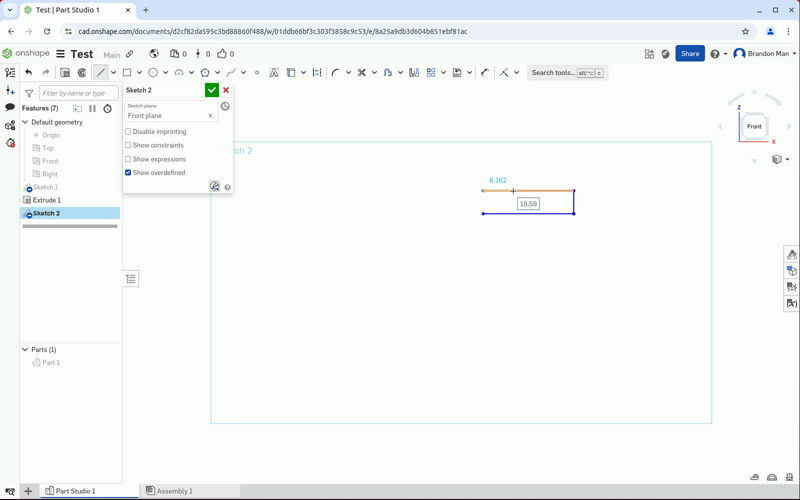
key_down(shift)
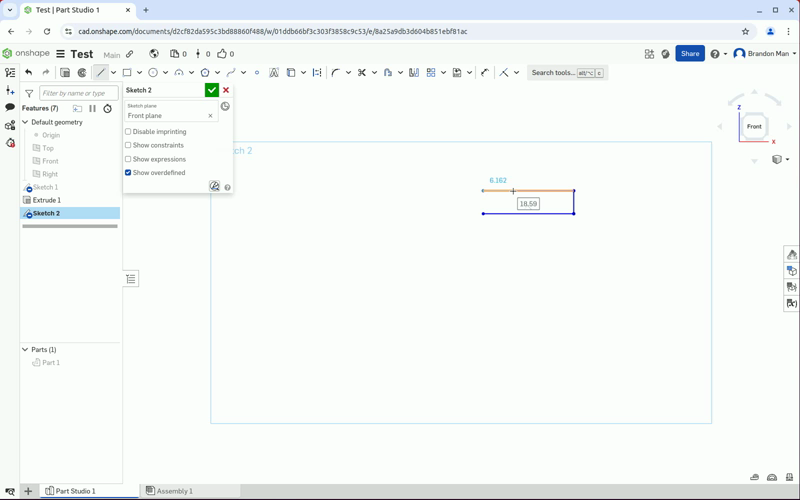
mouse_move(483, 213)
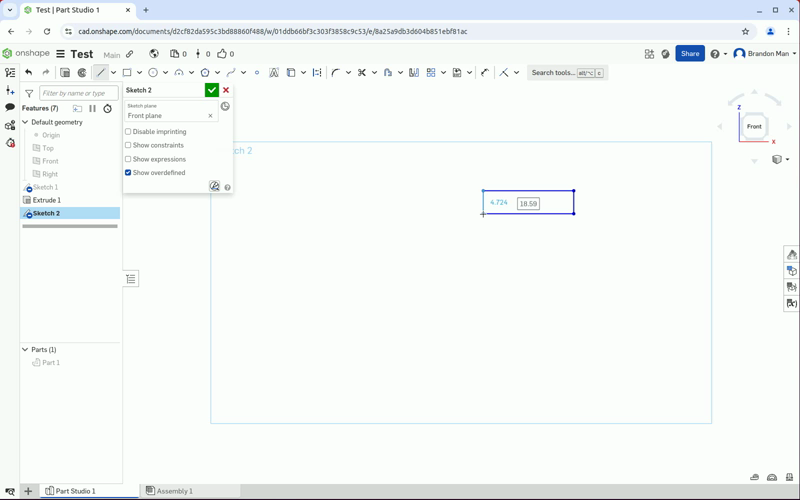
key_up(shift)
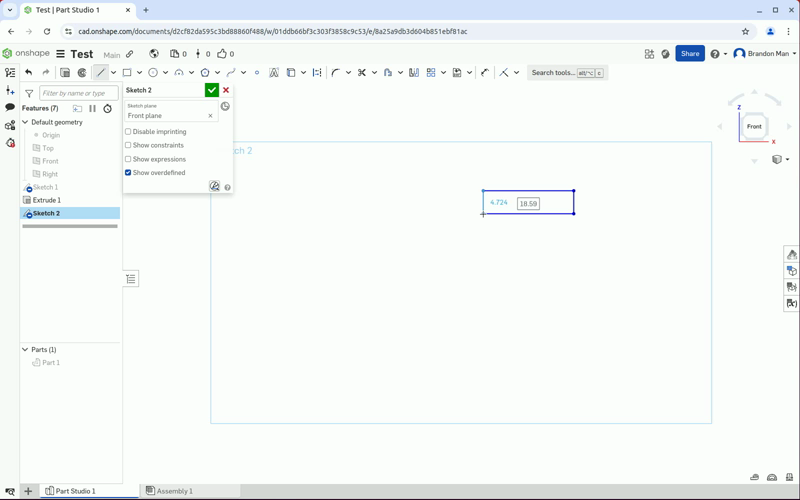
click(483, 213)
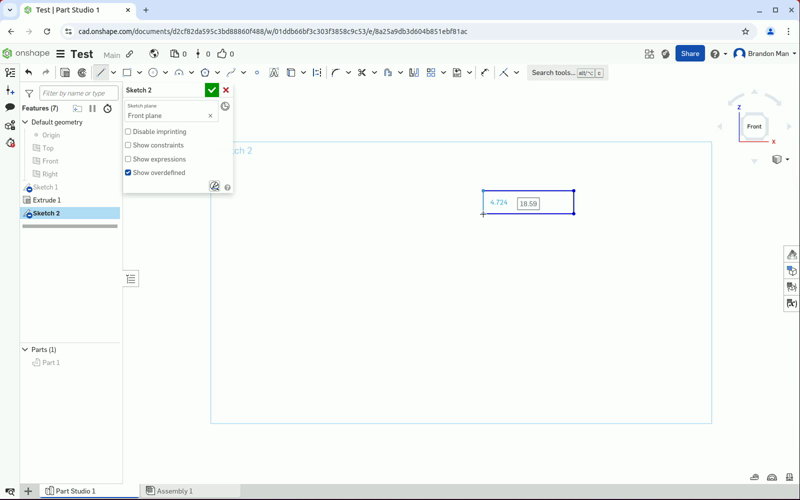
key(esc)
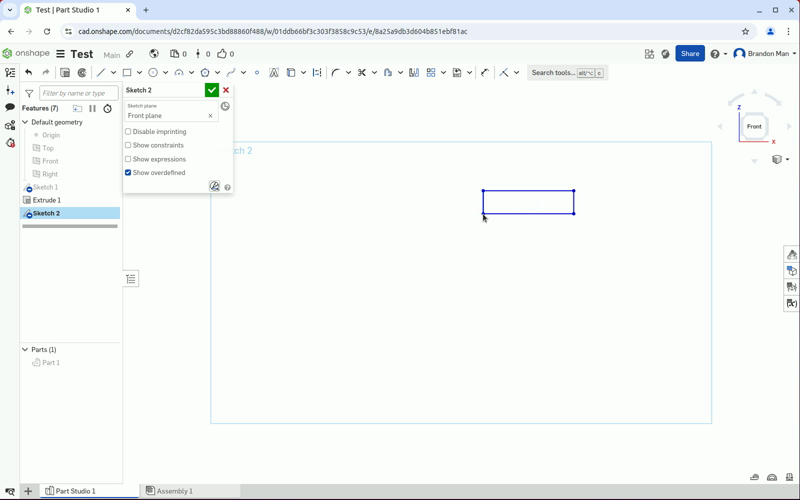
mouse_move(547, 195)
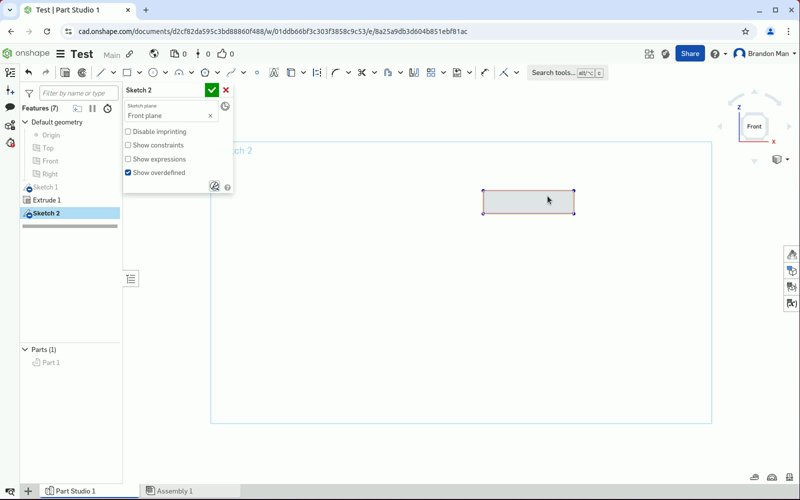
click(547, 195)
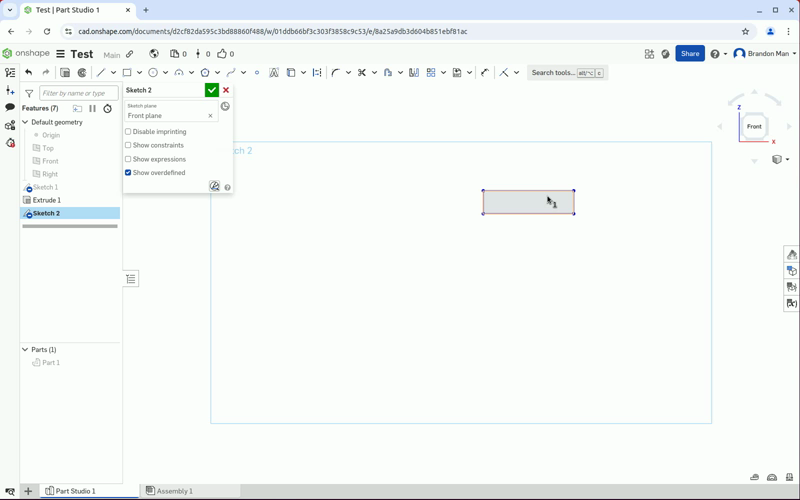
mouse_move(73, 352)
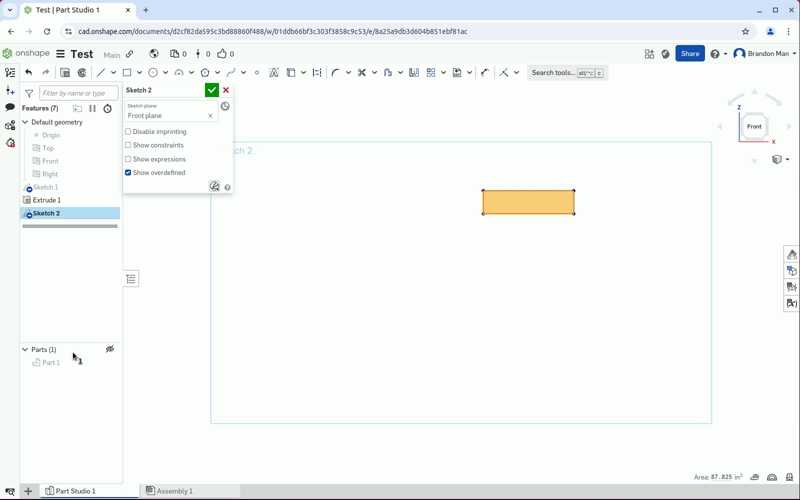
key(shift+y)
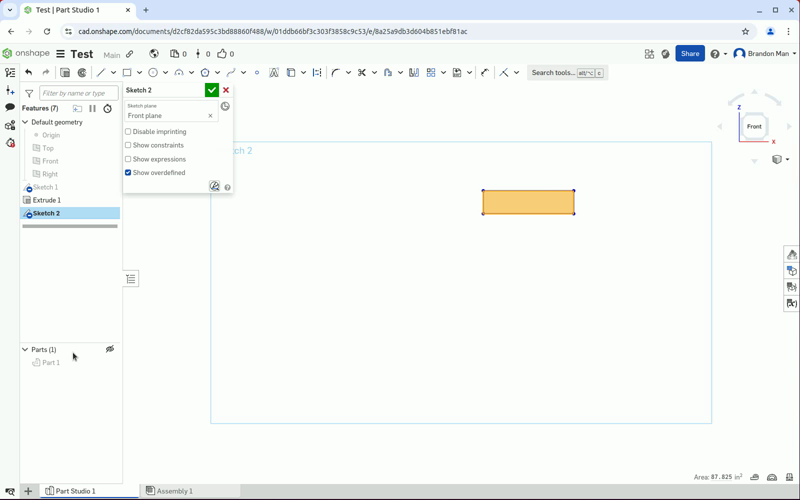
key(shift+e)
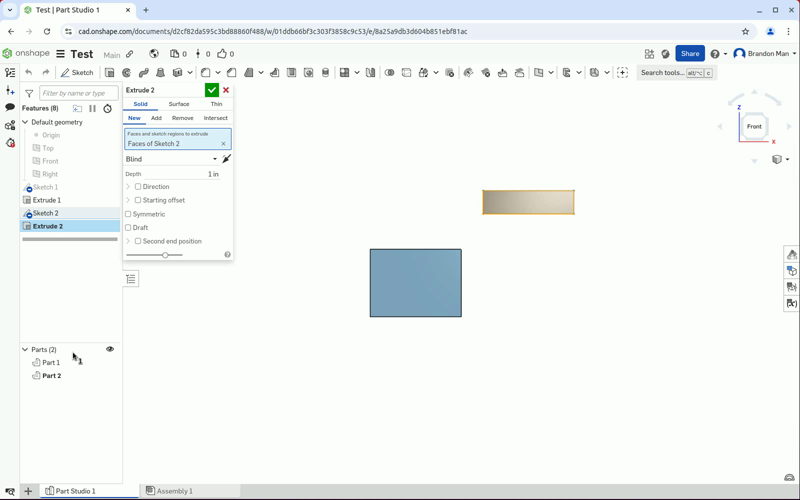
mouse_move(143, 106)
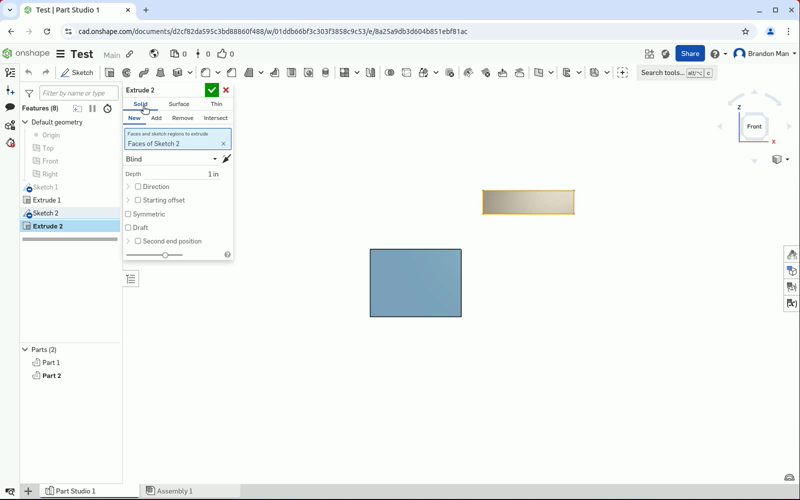
click(143, 106)
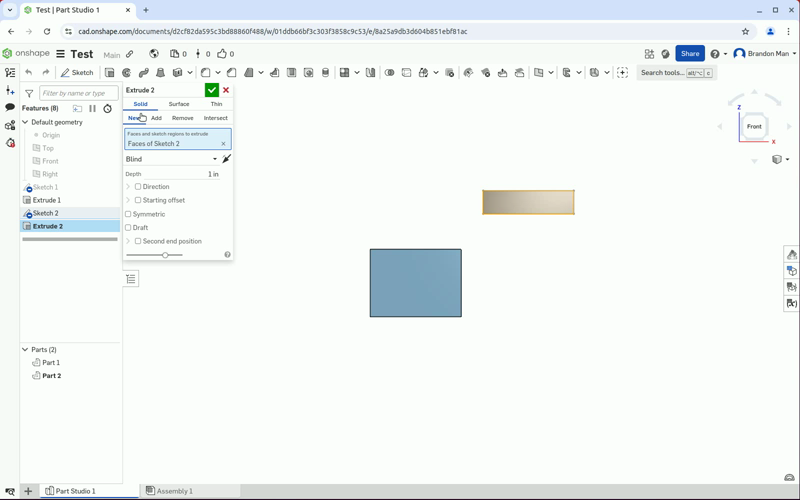
mouse_move(137, 120)
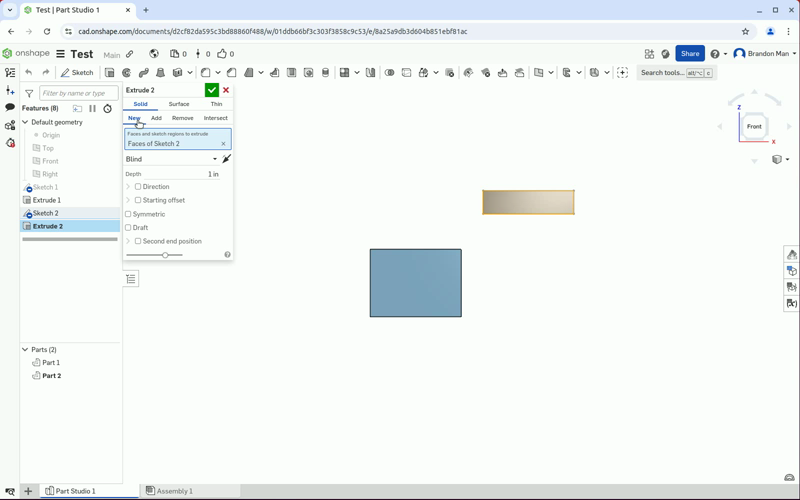
click(137, 120)
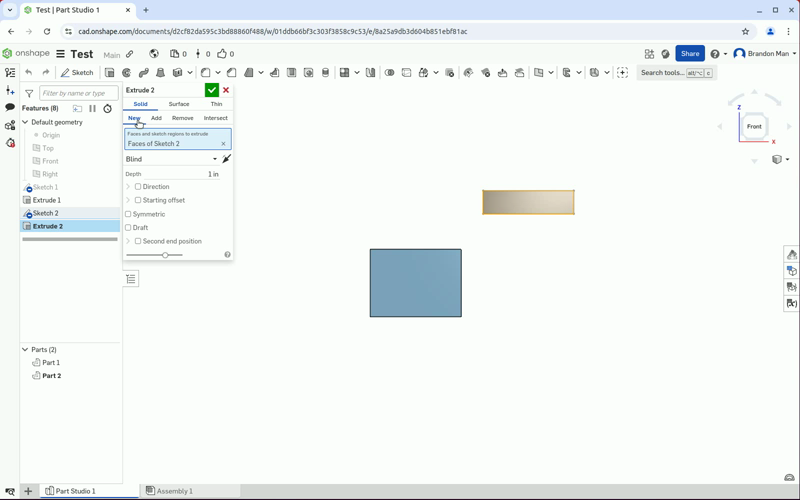
key(tab, 4)
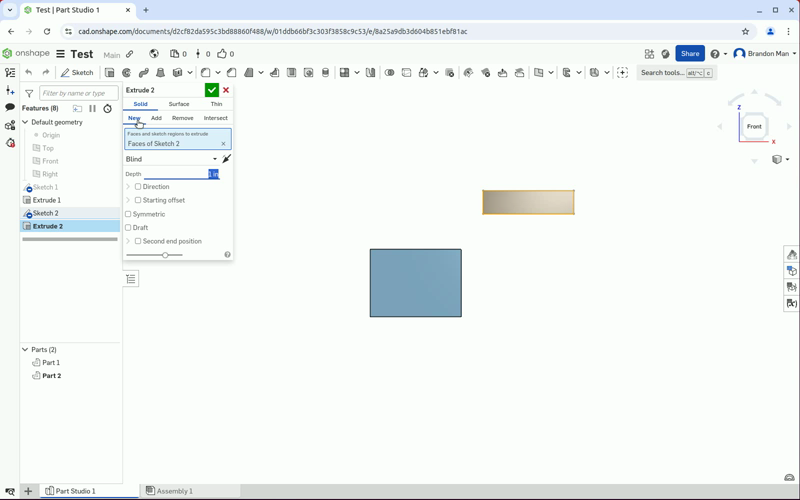
text(3.37)
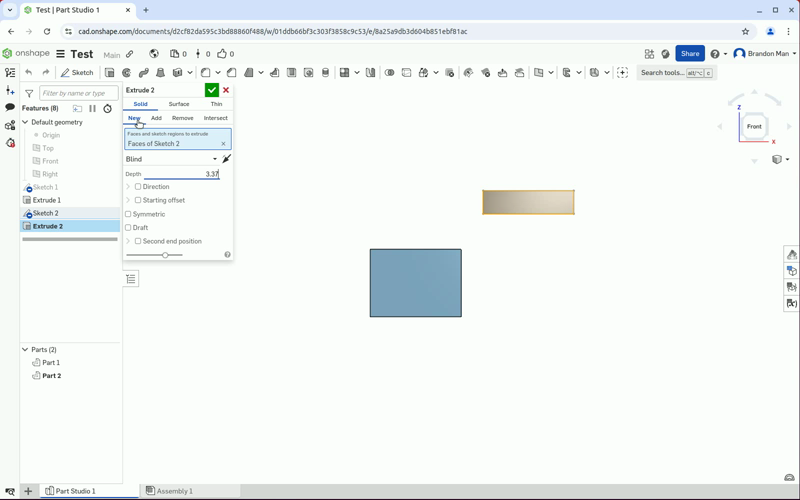
key(tab, 3)
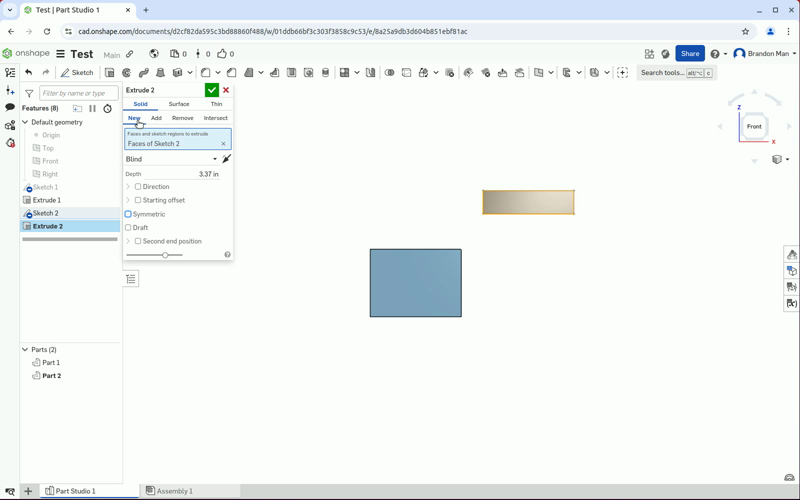
key(space)
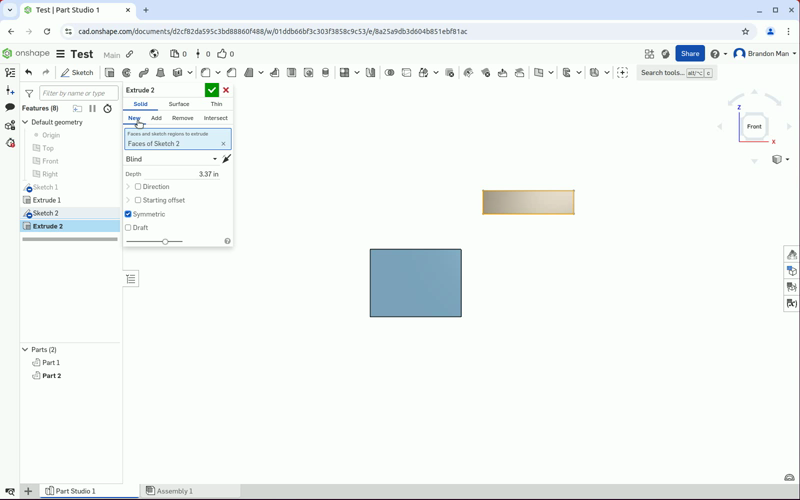
key(enter)
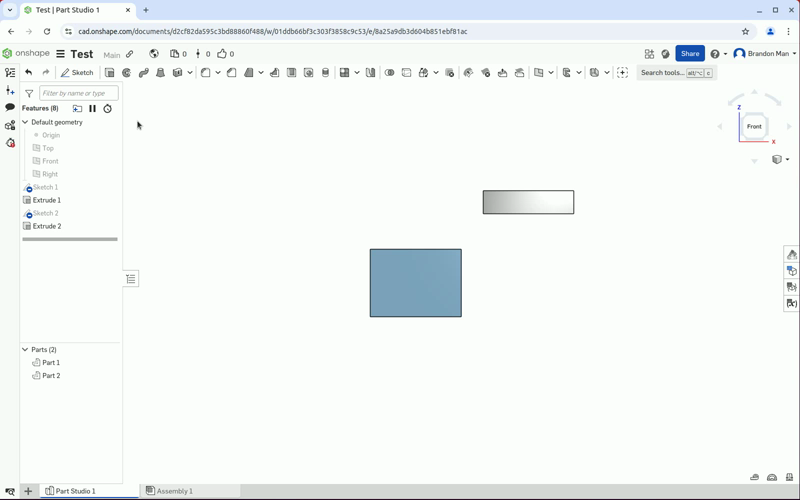
key(shift+h)
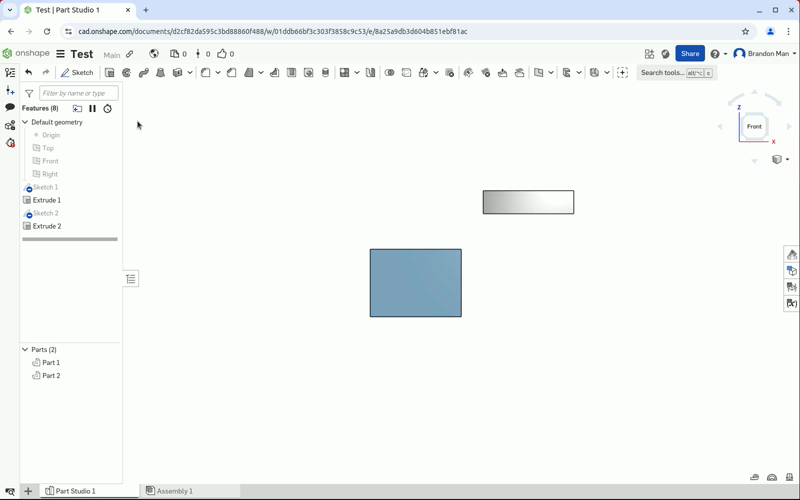
key(shift+h)
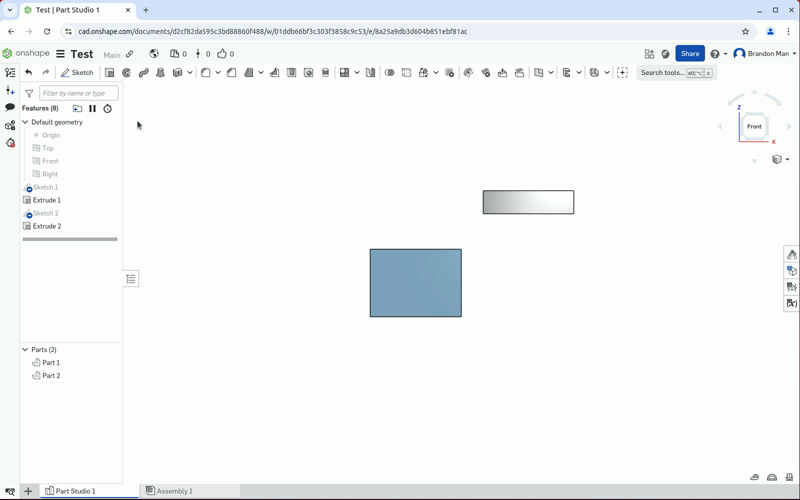
mouse_move(73, 189)
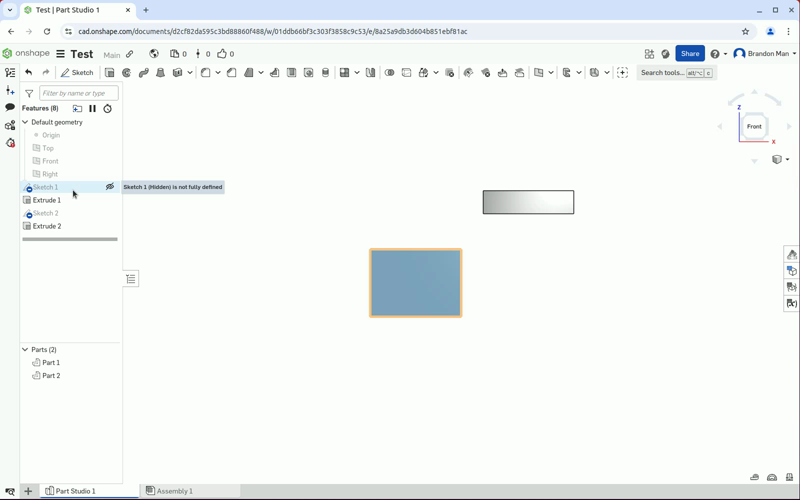
click(73, 189)
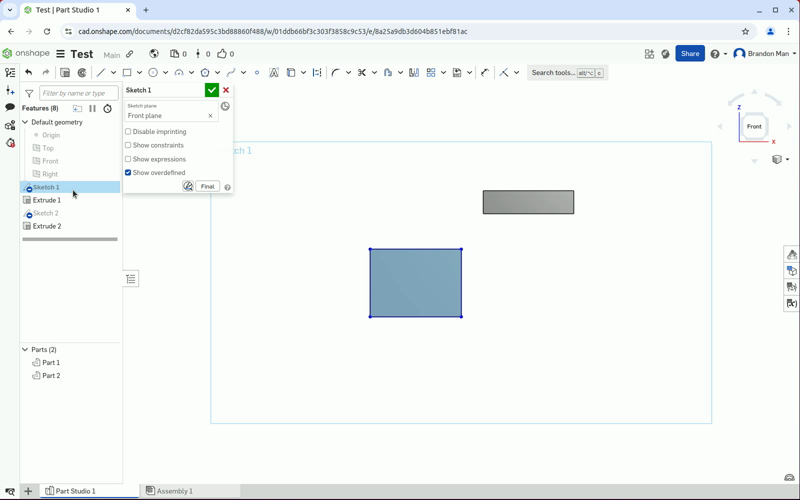
mouse_move(229, 92)
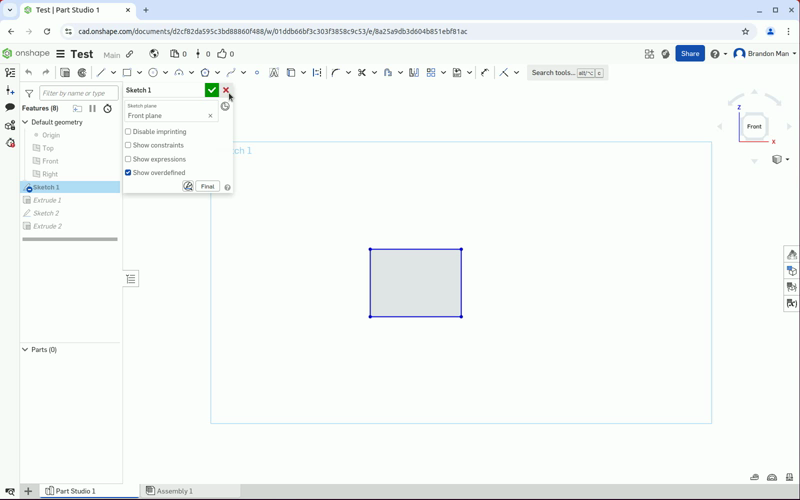
click(229, 92)
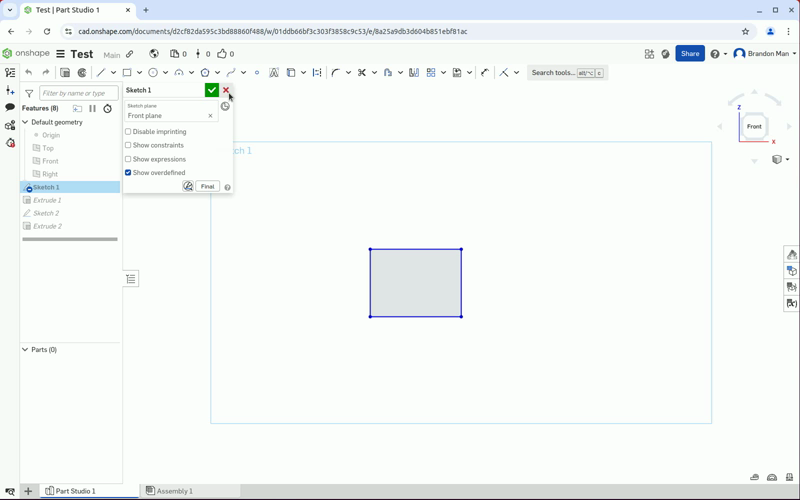
key(shift+s)
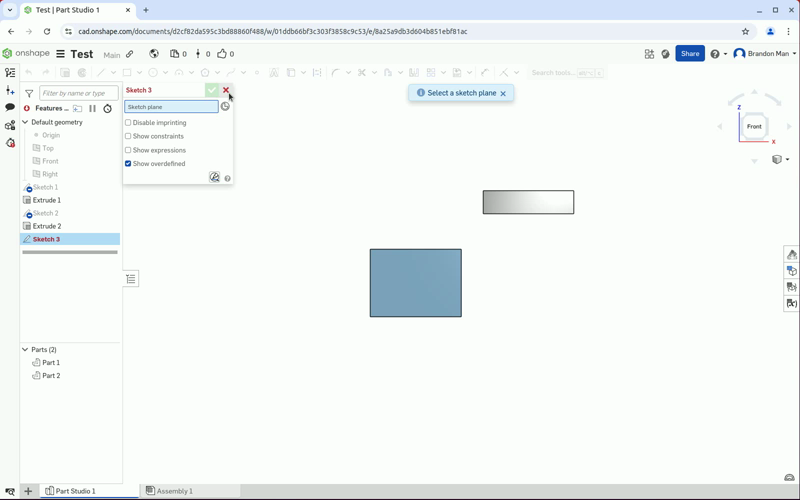
mouse_move(73, 163)
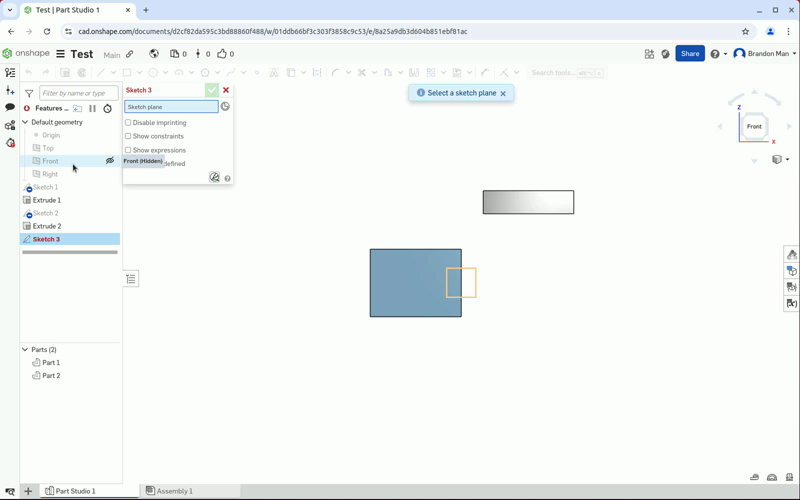
click(73, 163)
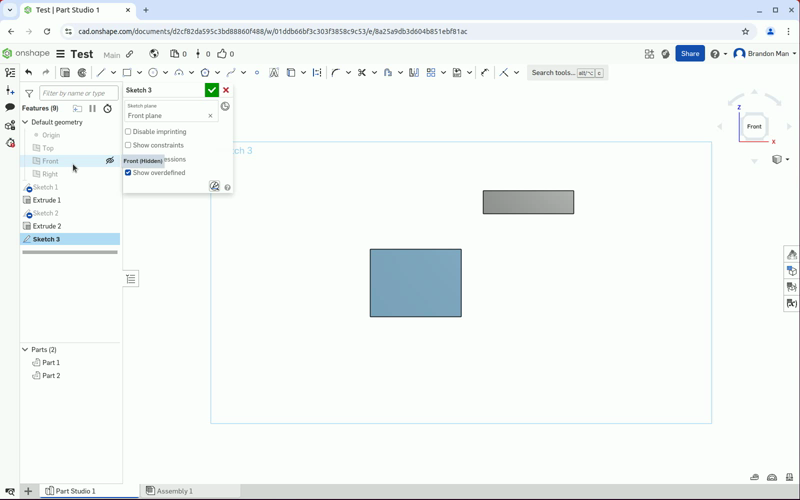
mouse_move(73, 352)
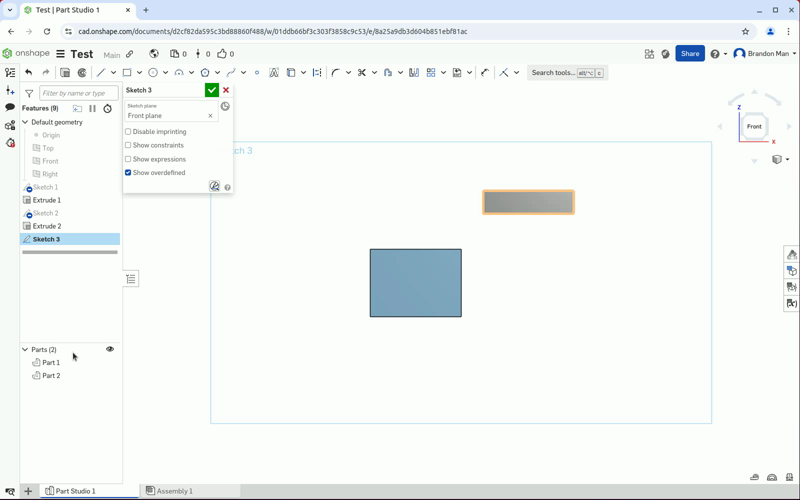
key(y)
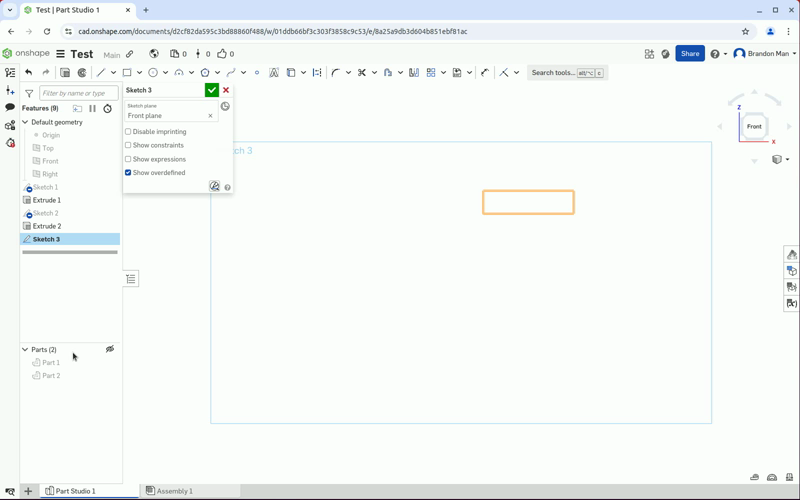
key(l)
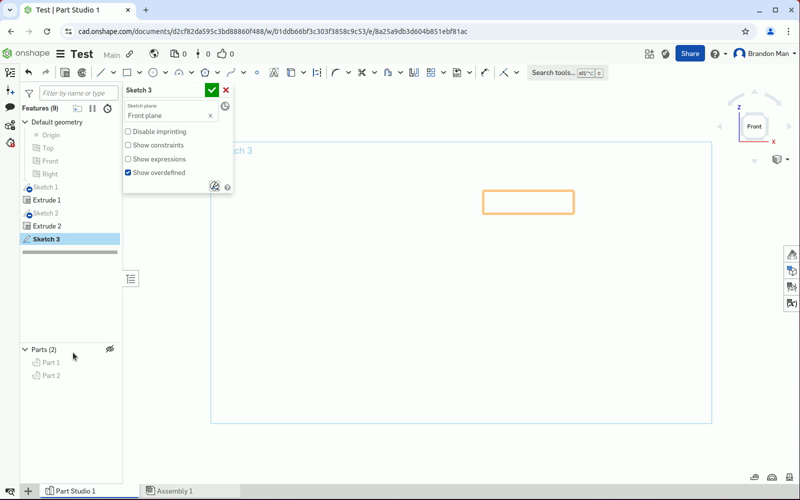
key_down(shift)
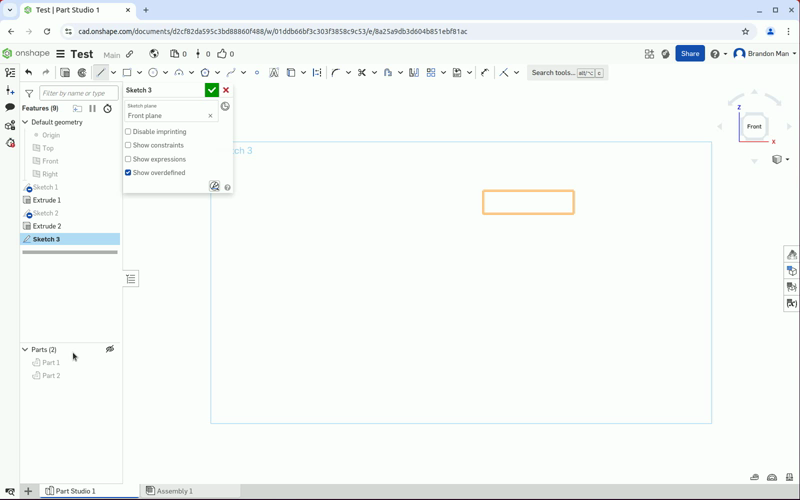
mouse_move(483, 374)
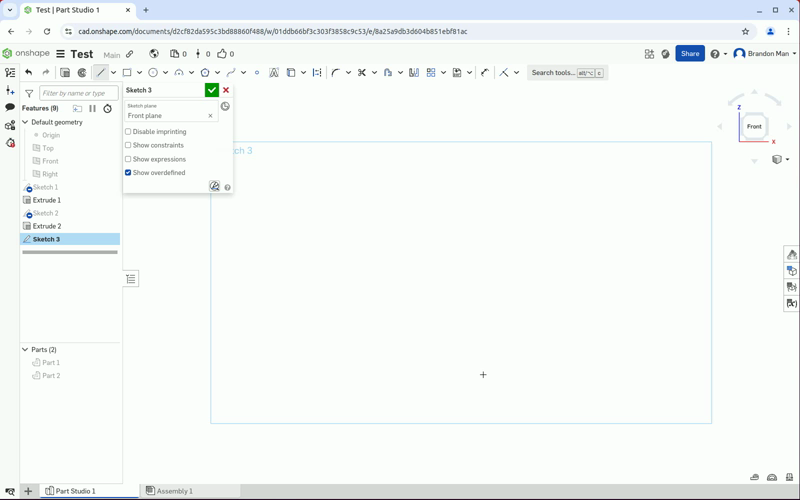
click(483, 374)
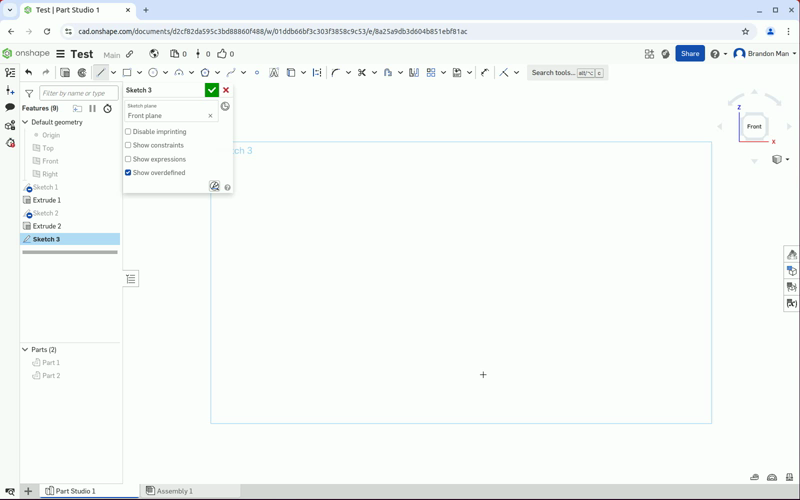
key_up(shift)
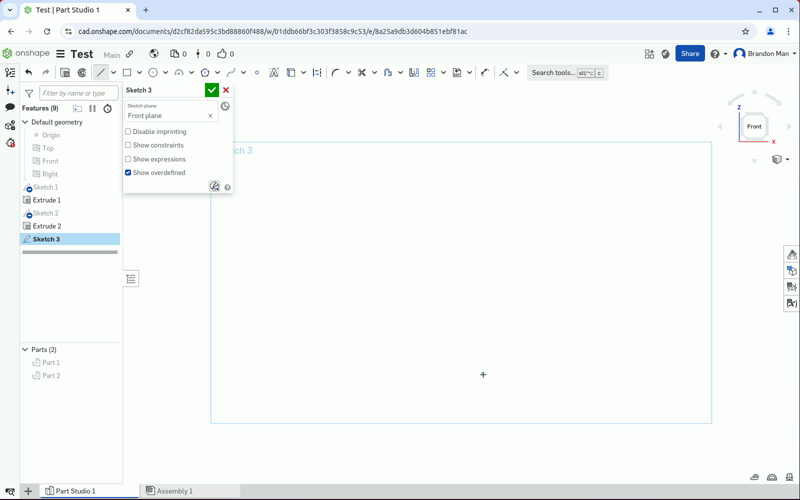
key_down(shift)
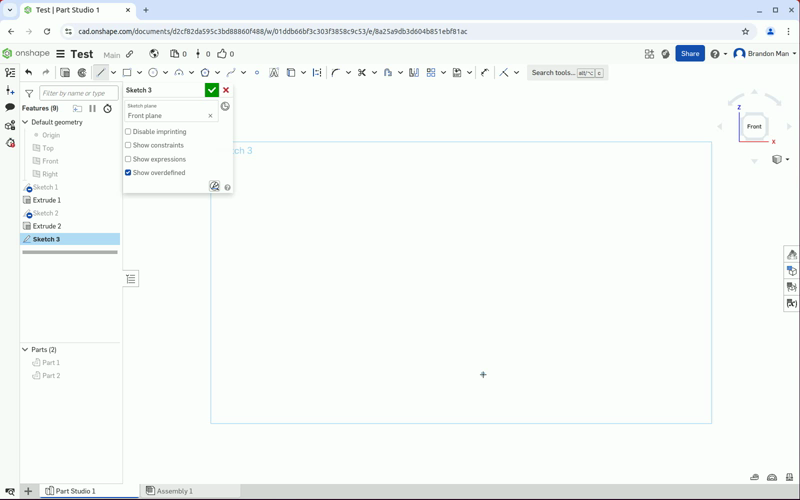
mouse_move(573, 374)
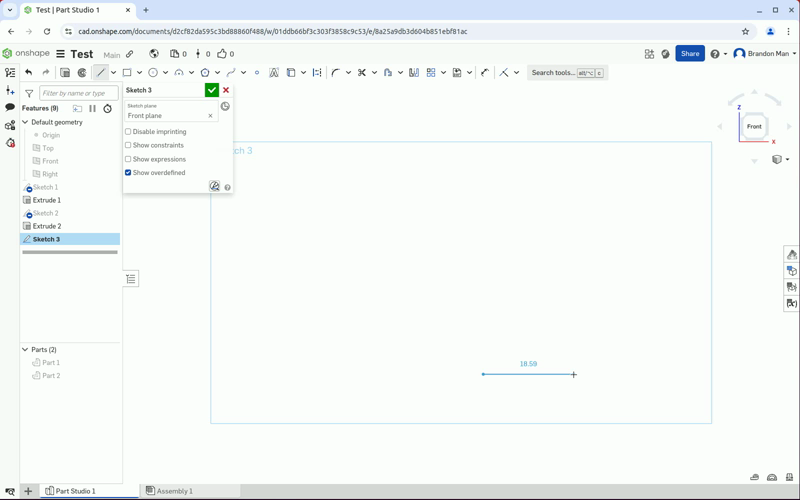
click(573, 374)
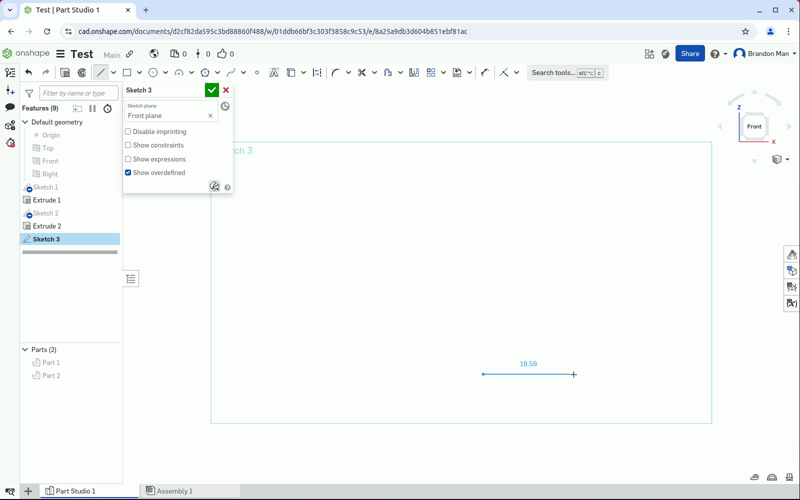
key_up(shift)
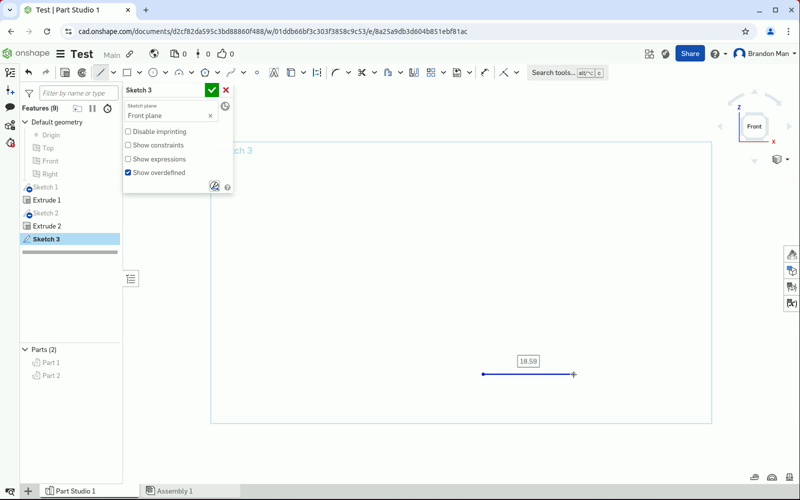
key_down(shift)
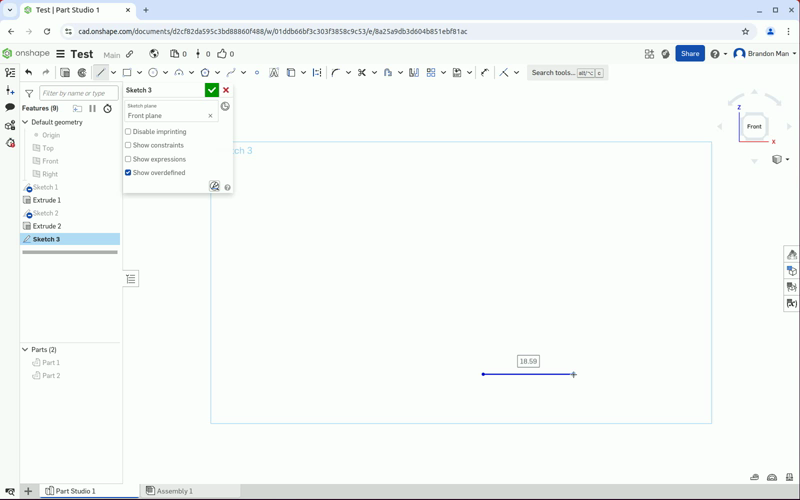
mouse_move(589, 374)
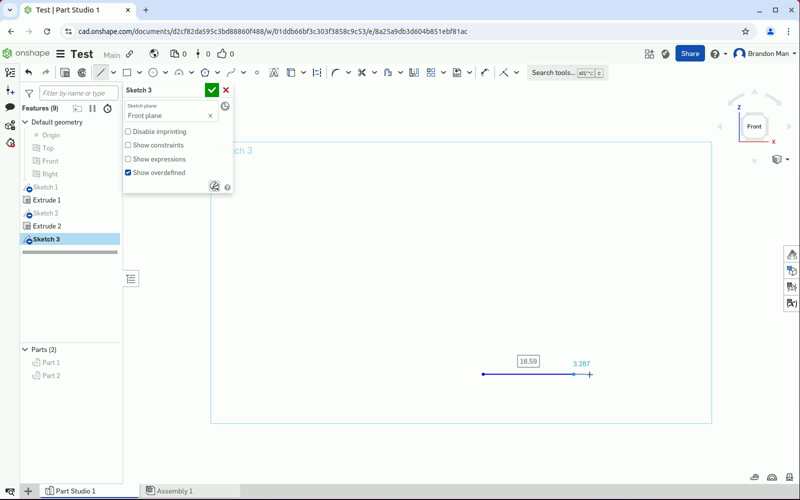
mouse_move(573, 351)
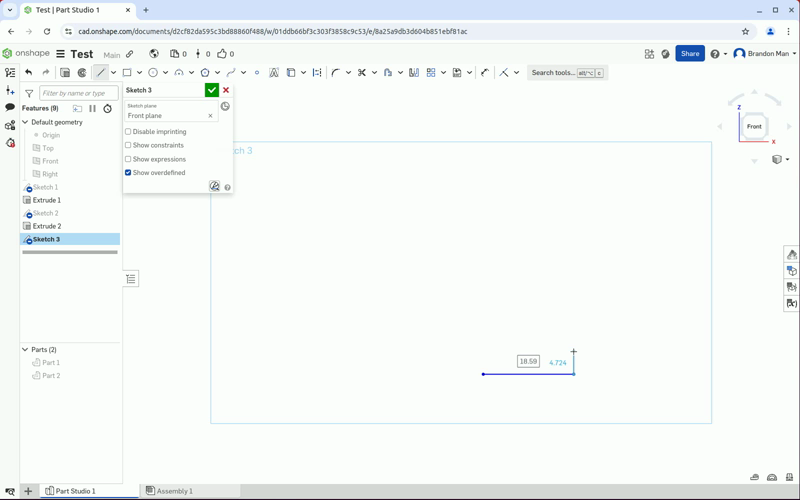
click(573, 351)
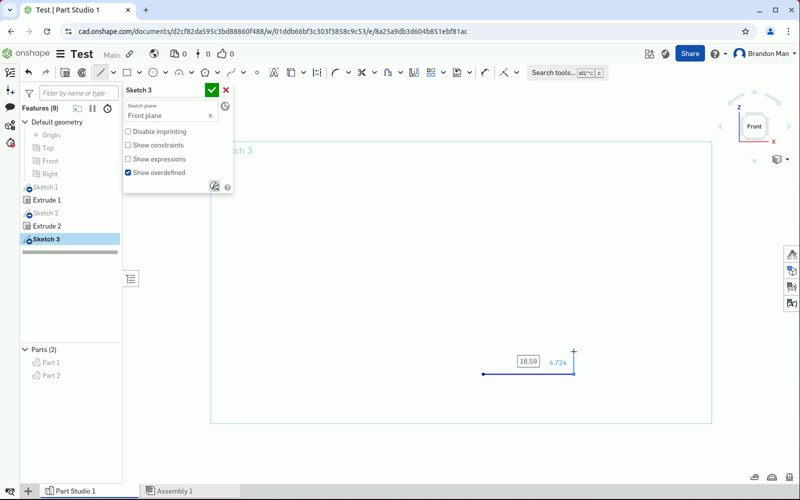
key_up(shift)
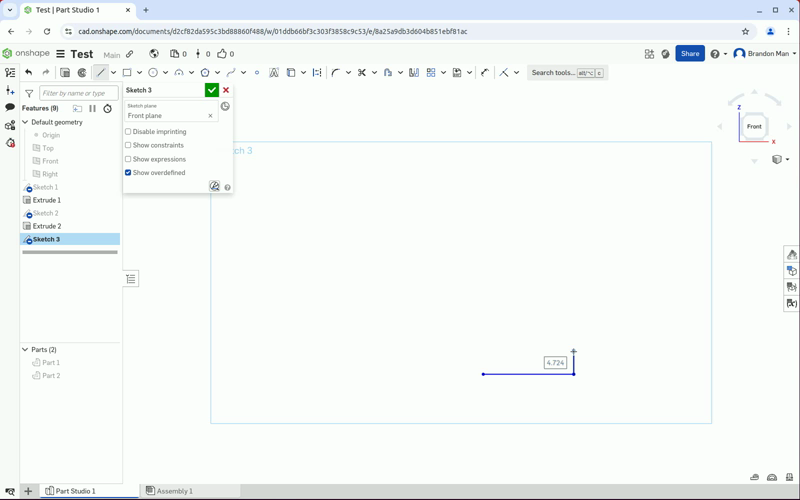
key_down(shift)
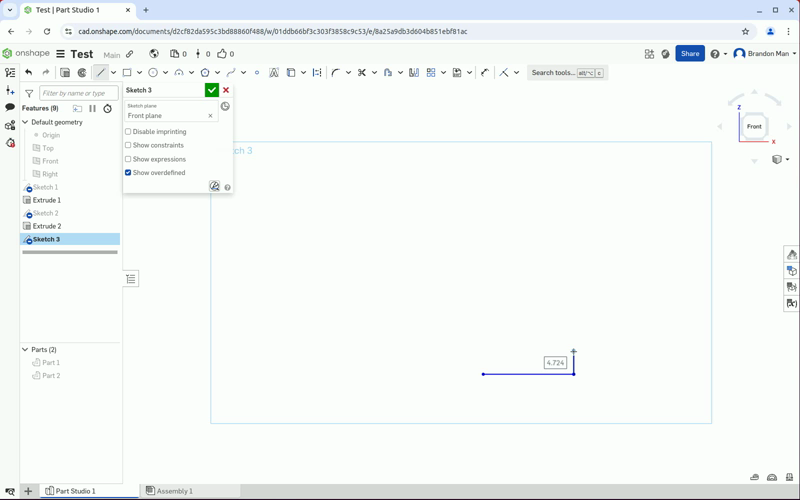
mouse_move(483, 351)
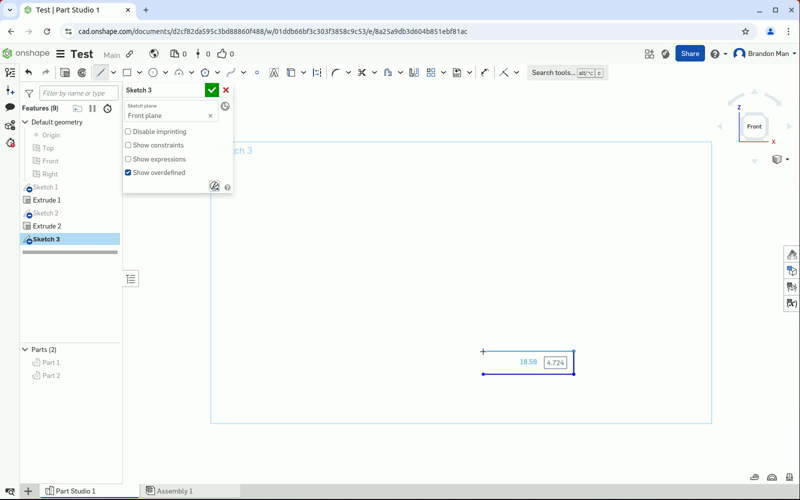
click(483, 351)
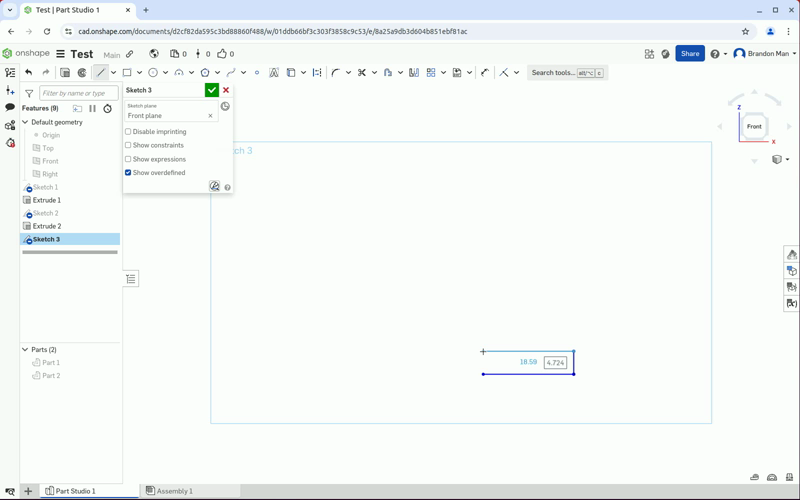
key_up(shift)
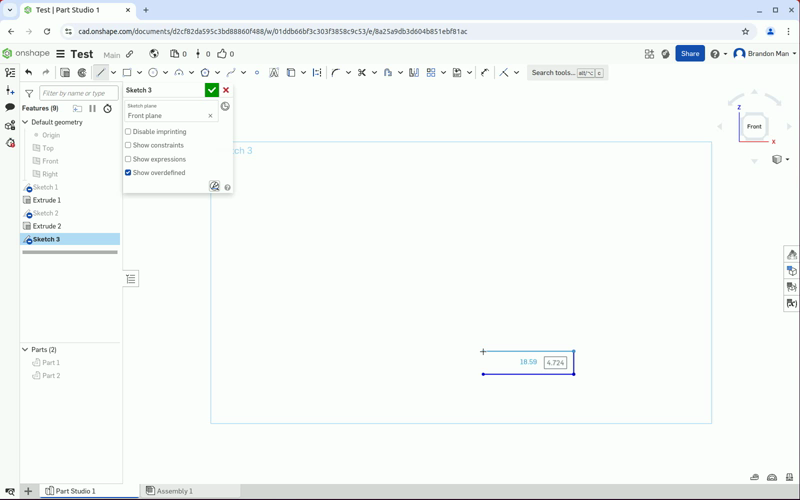
mouse_move(513, 351)
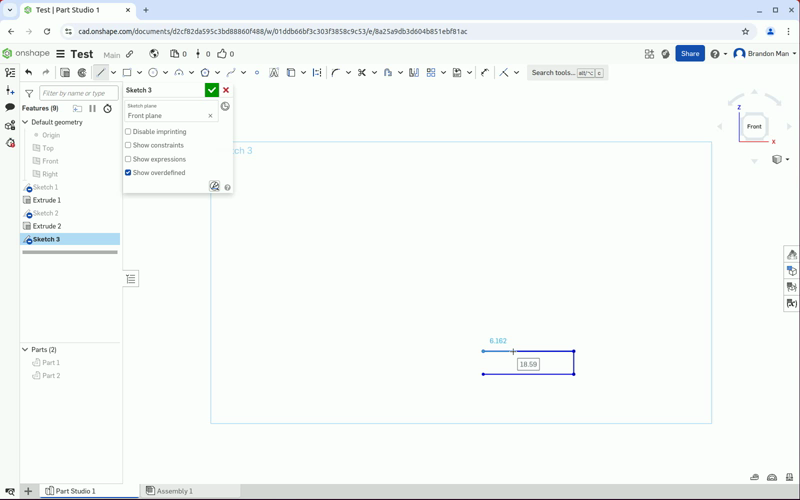
key_down(shift)
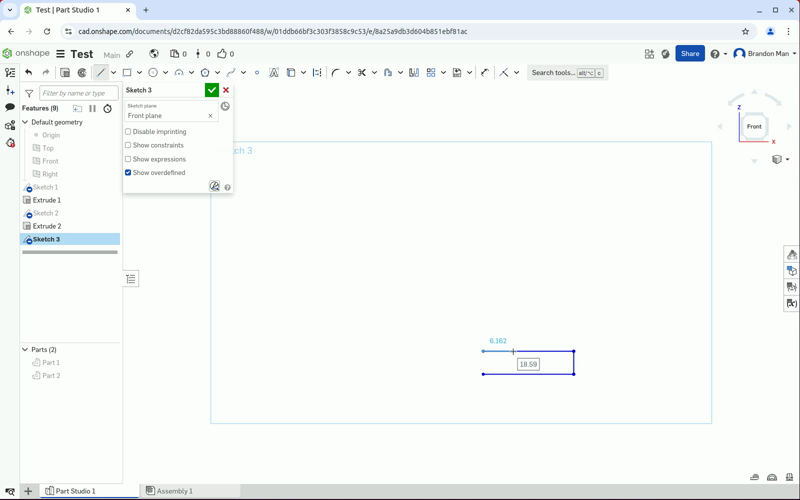
mouse_move(483, 374)
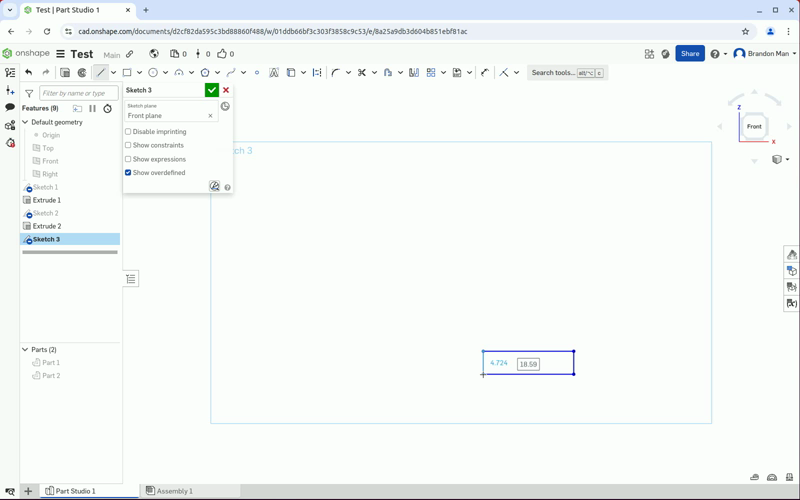
key_up(shift)
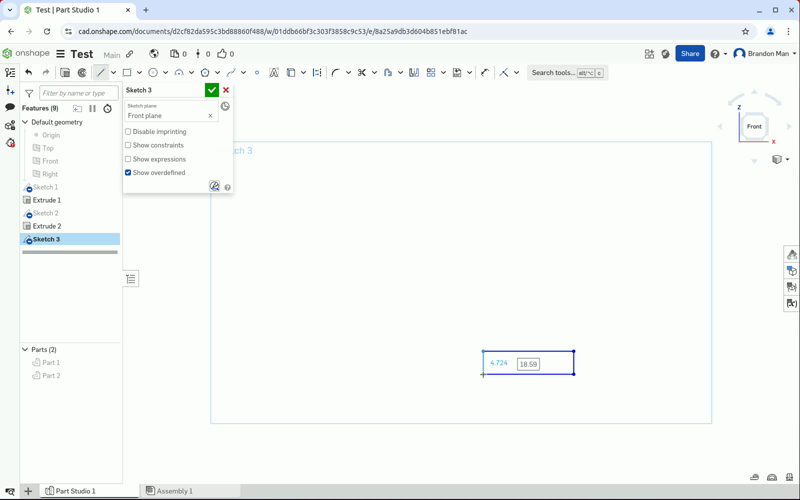
click(483, 374)
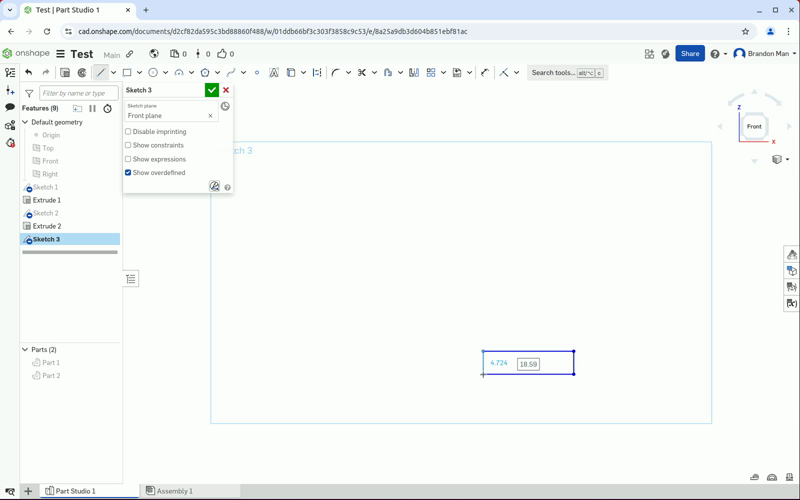
key(esc)
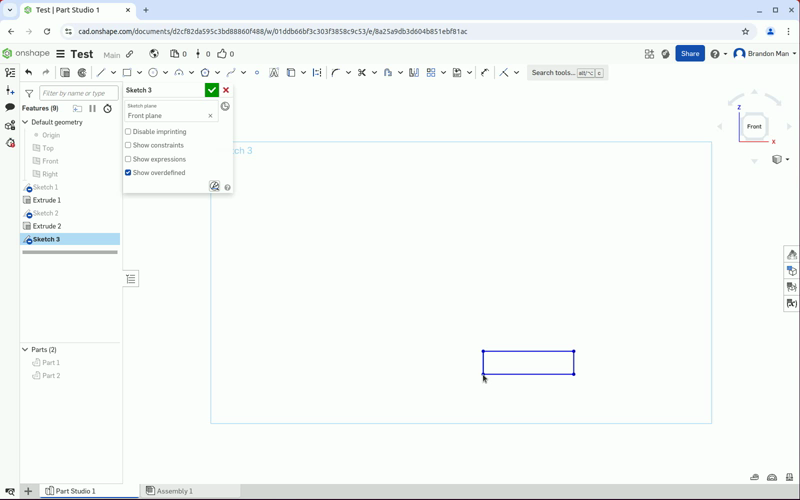
mouse_move(570, 358)
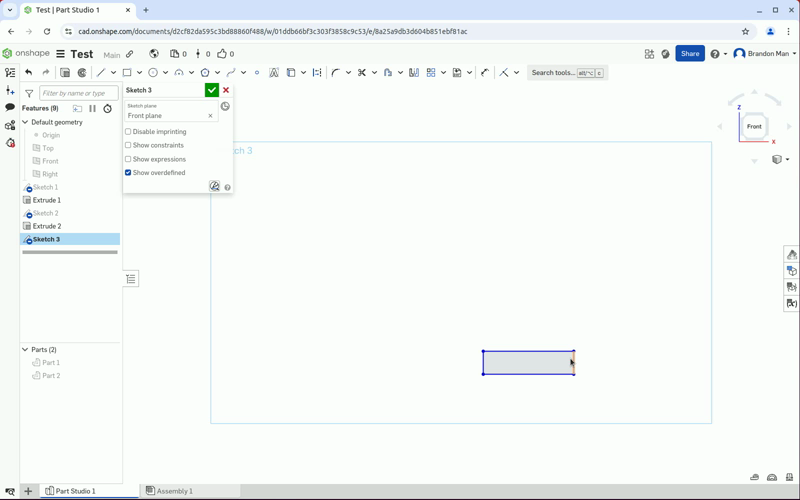
click(570, 358)
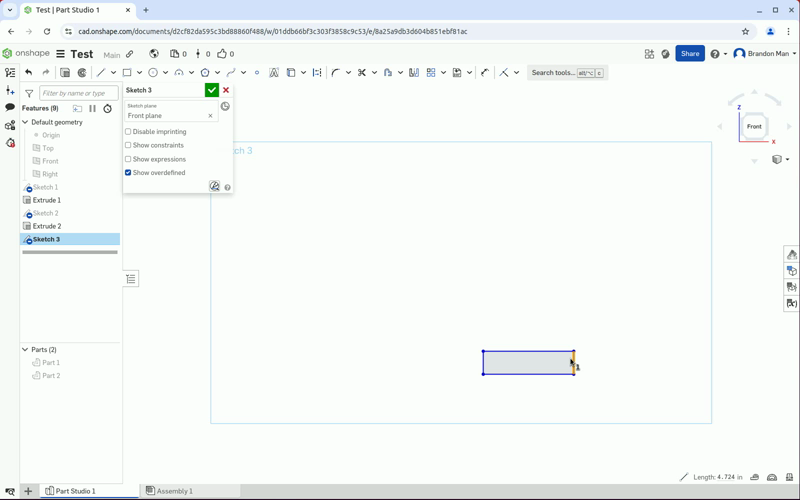
mouse_move(73, 352)
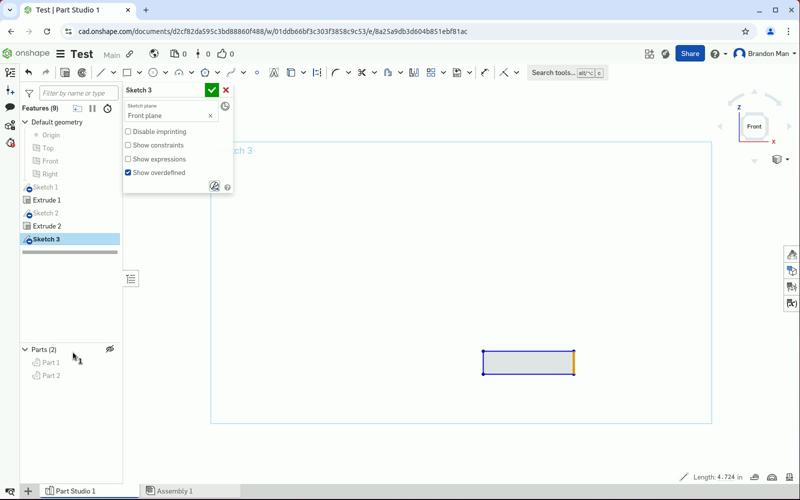
key(shift+y)
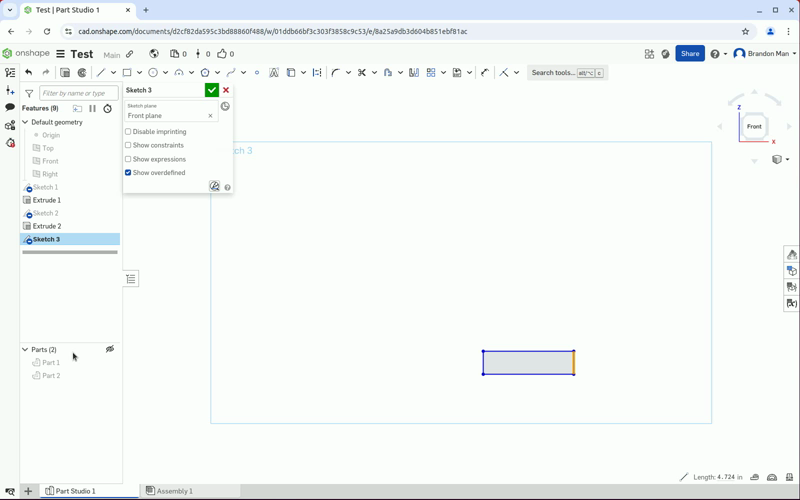
key(shift+e)
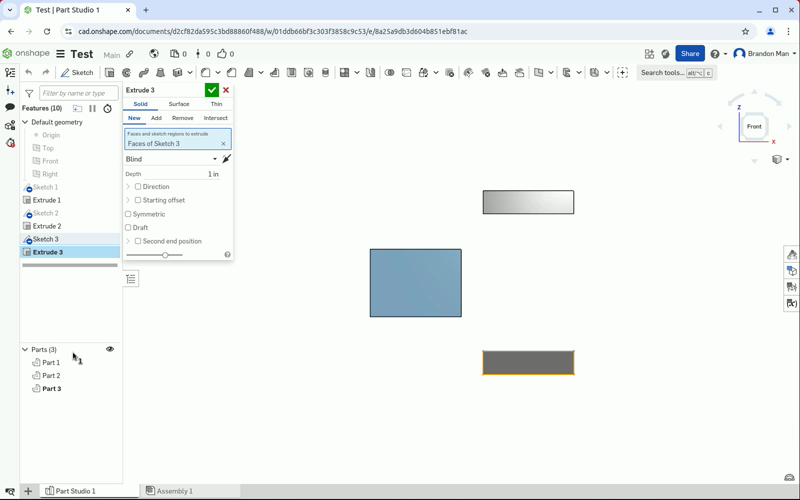
mouse_move(143, 106)
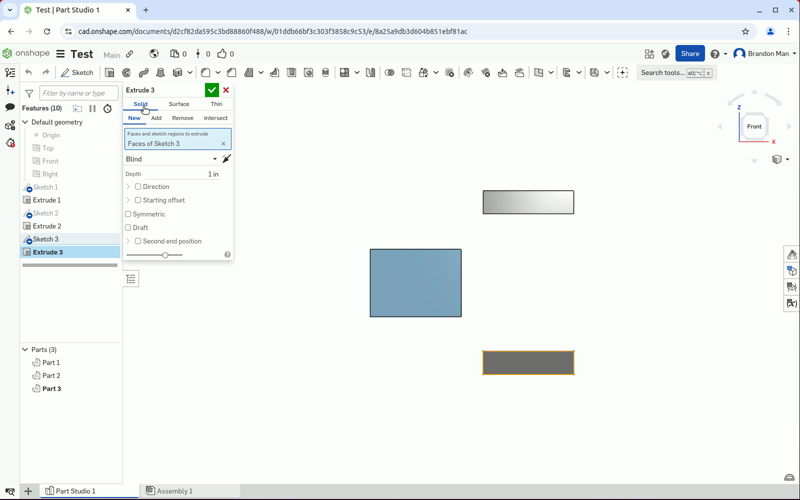
click(143, 106)
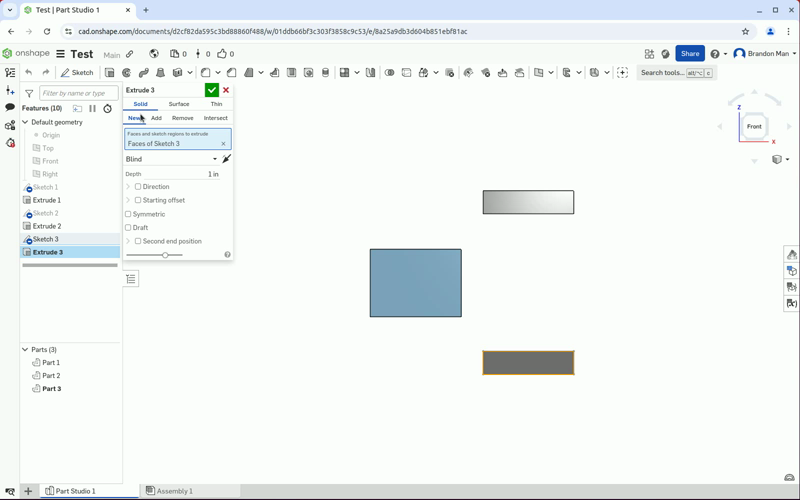
mouse_move(137, 120)
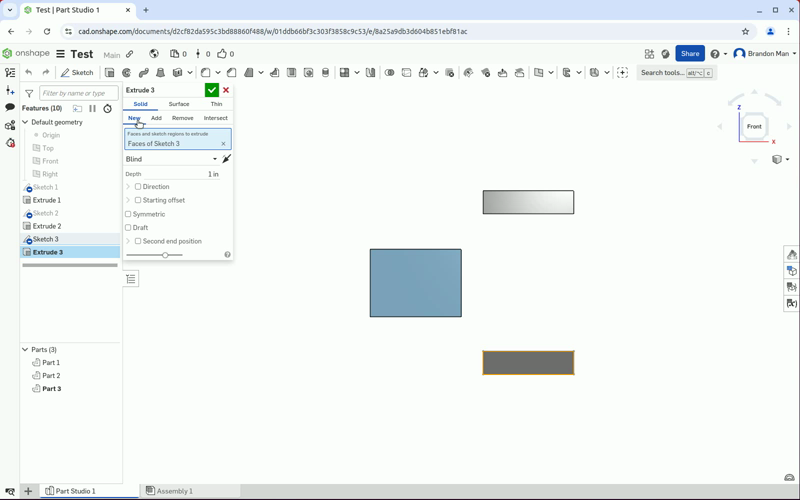
click(137, 120)
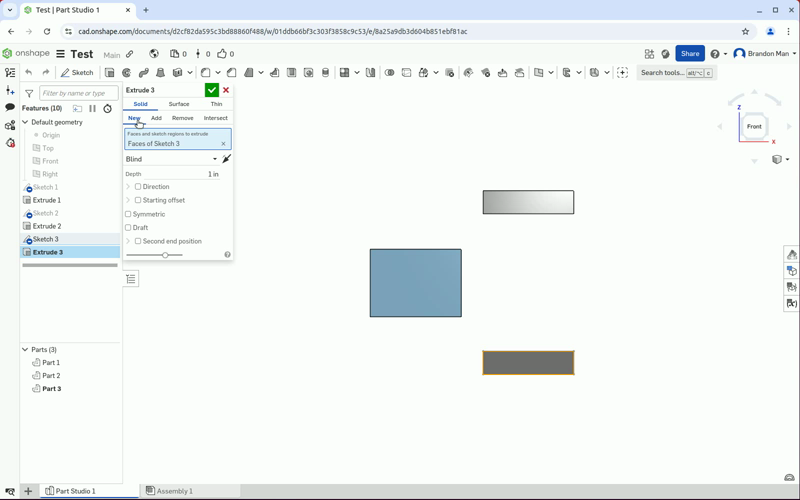
key(tab, 4)
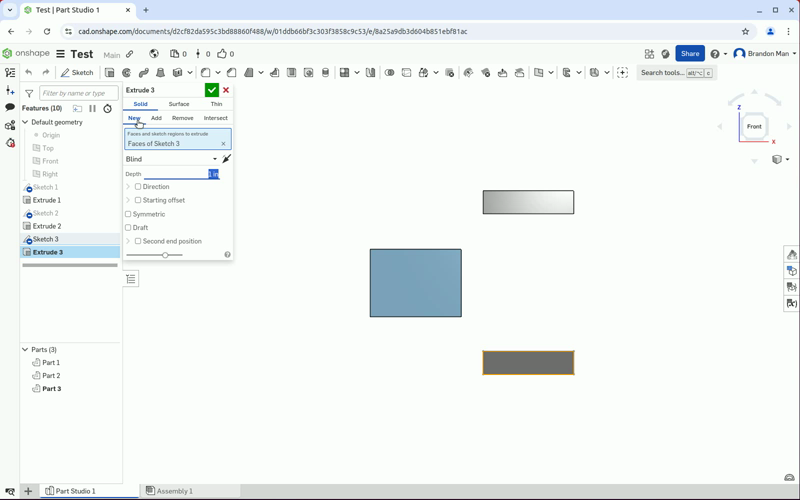
text(3.37)
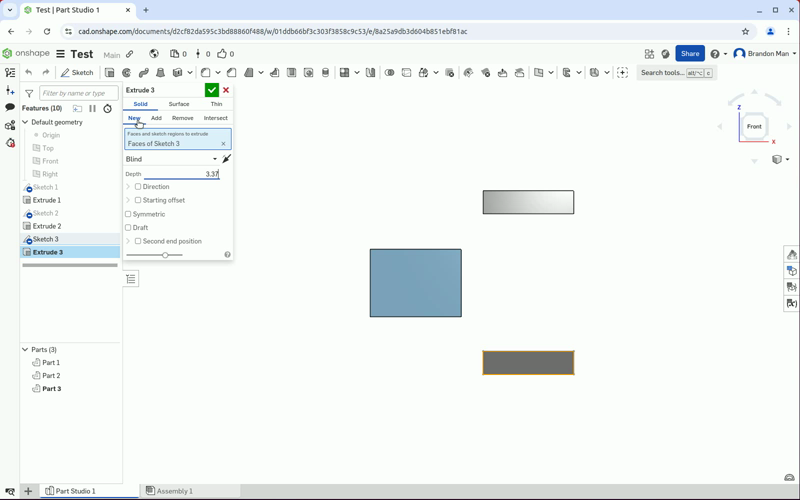
key(tab, 3)
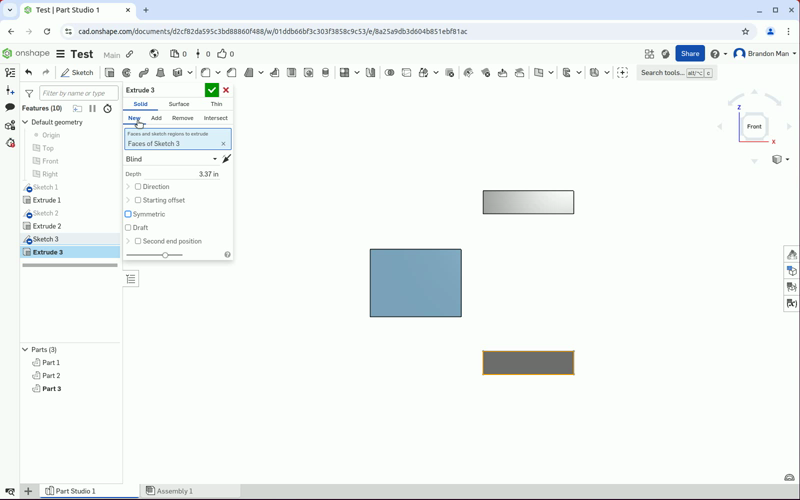
key(space)
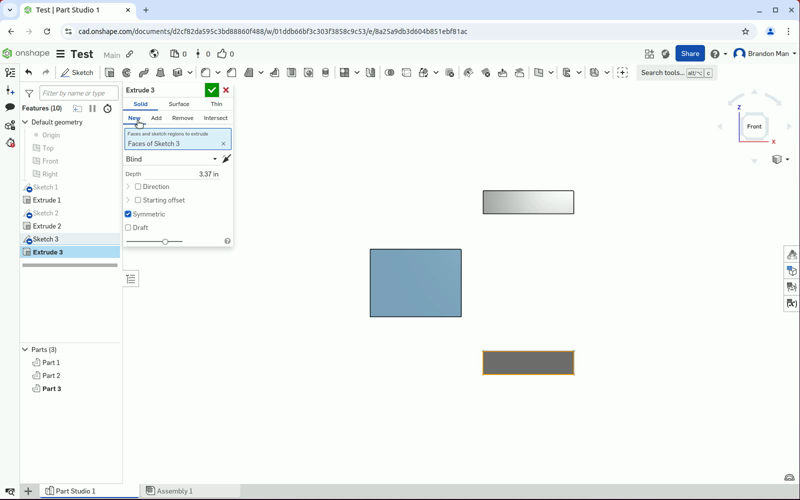
key(enter)
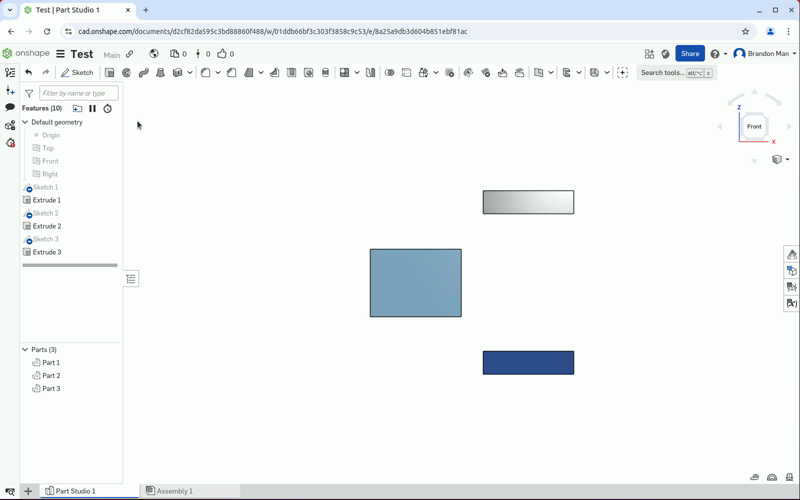
key(shift+h)
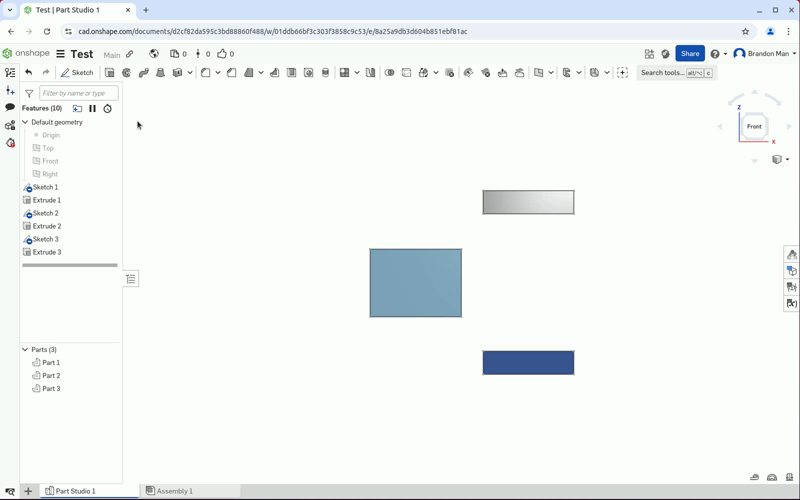
key(shift+h)
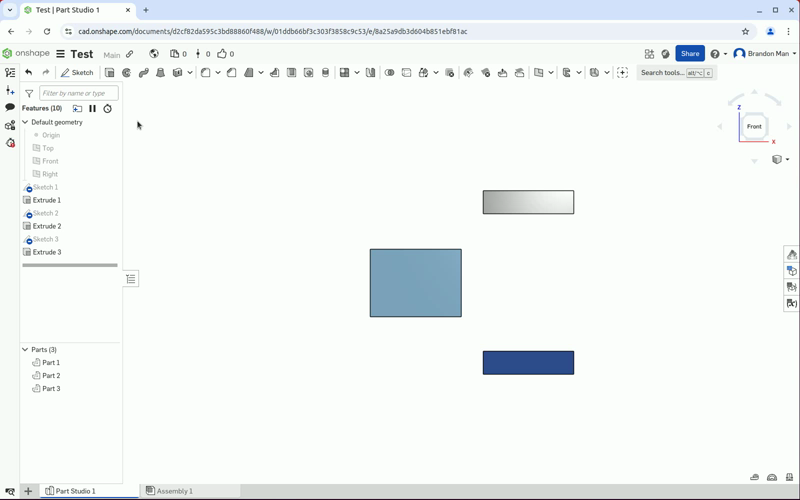
mouse_move(73, 189)
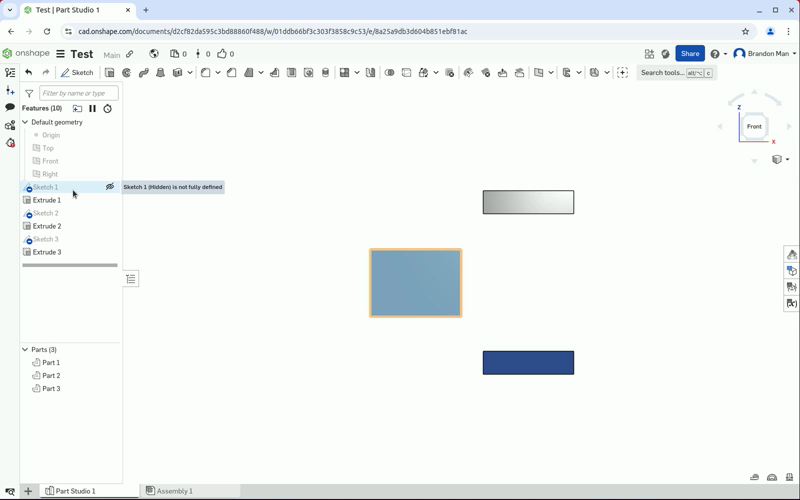
click(73, 189)
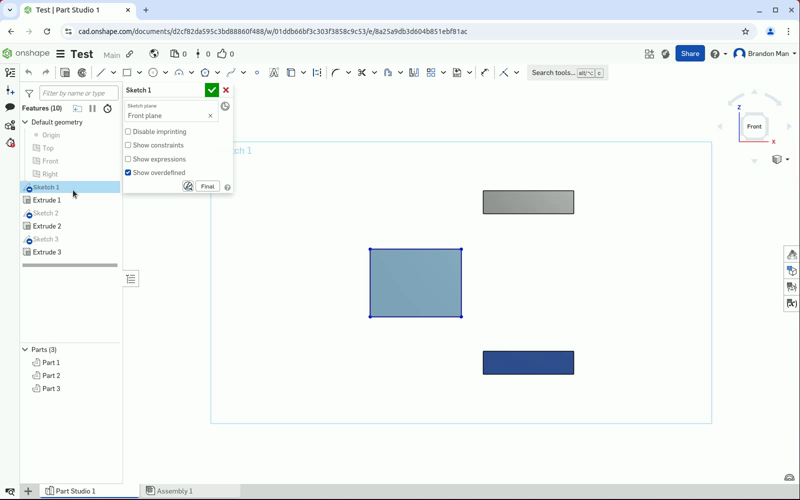
mouse_move(229, 92)
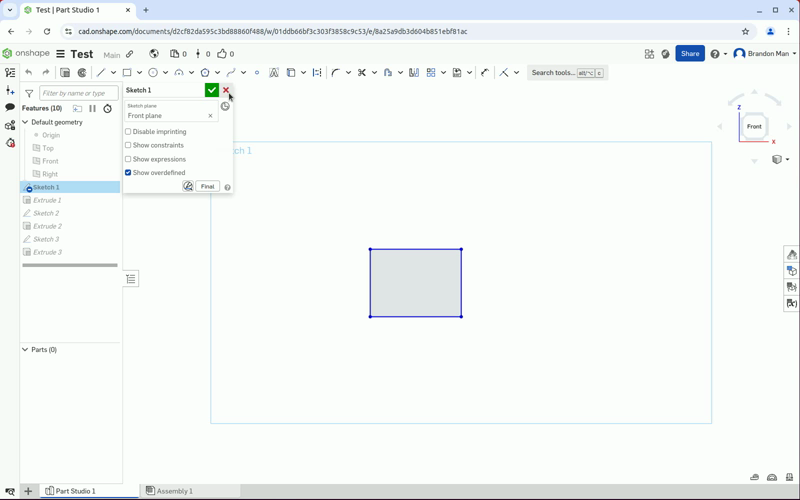
click(229, 92)
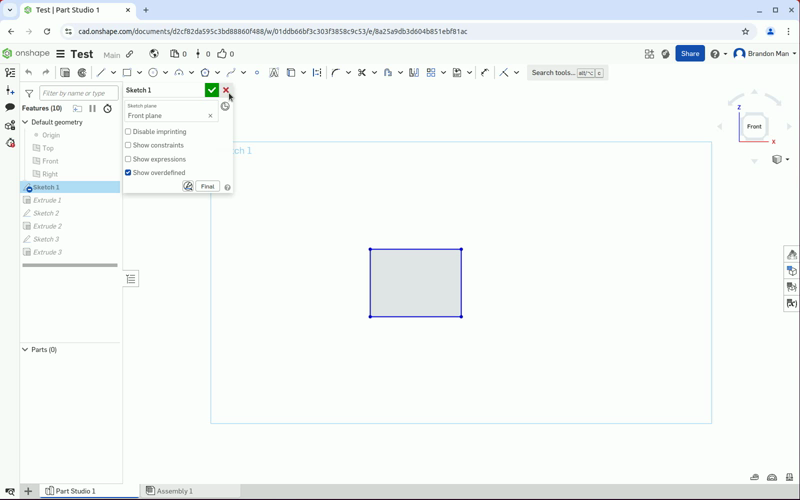
key(shift+s)
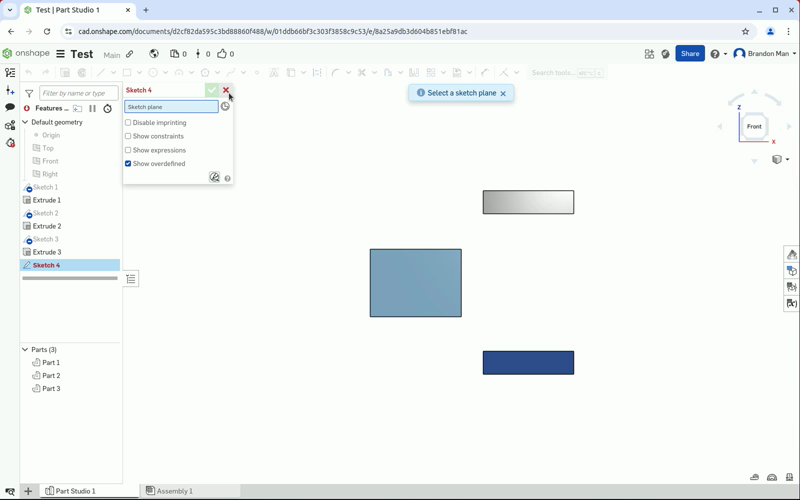
mouse_move(73, 163)
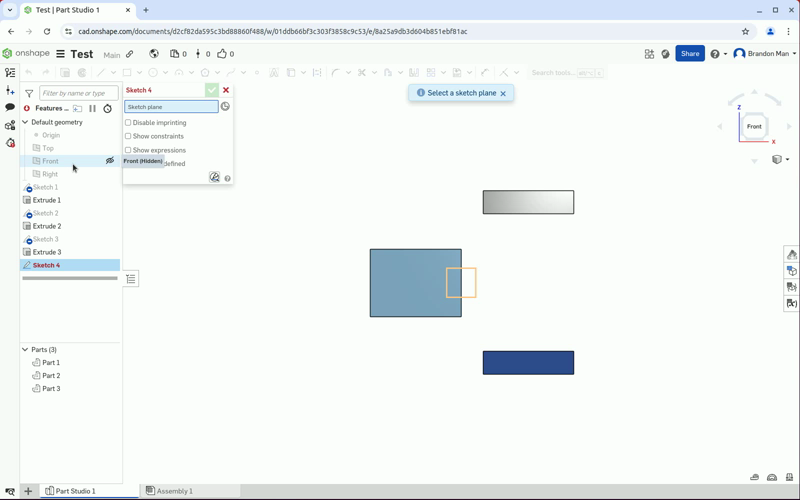
click(73, 163)
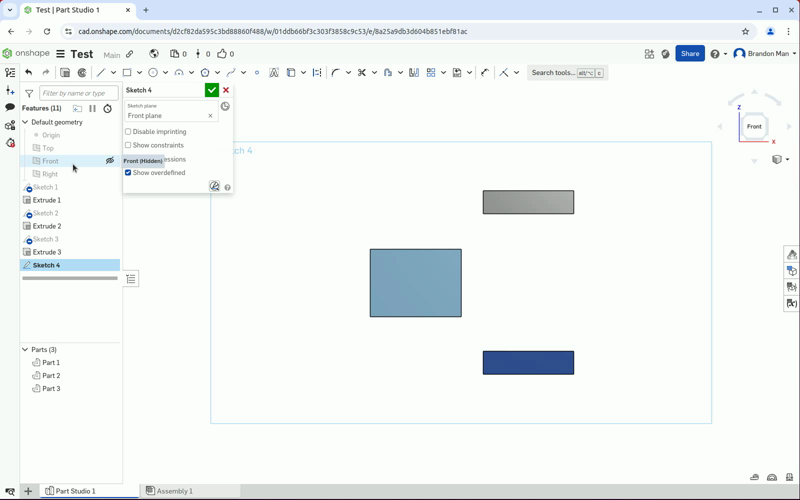
mouse_move(73, 352)
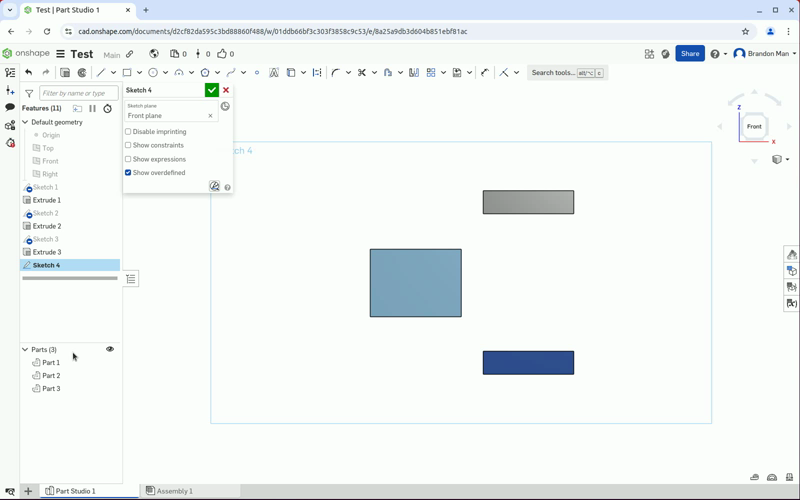
key(y)
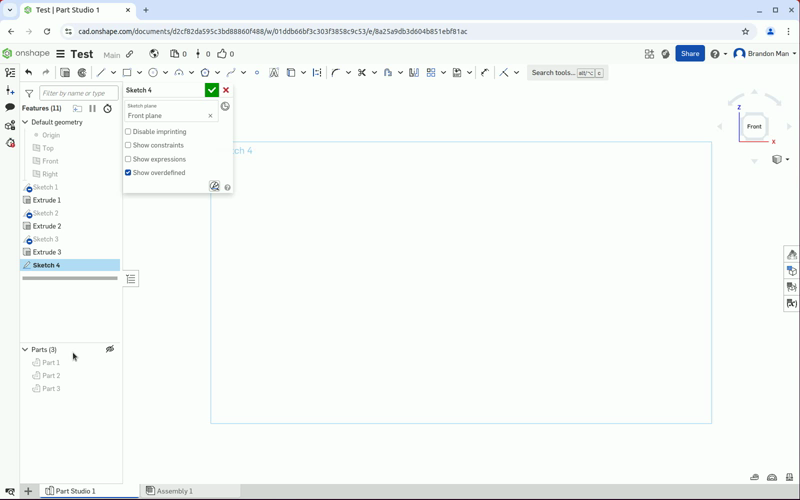
key(l)
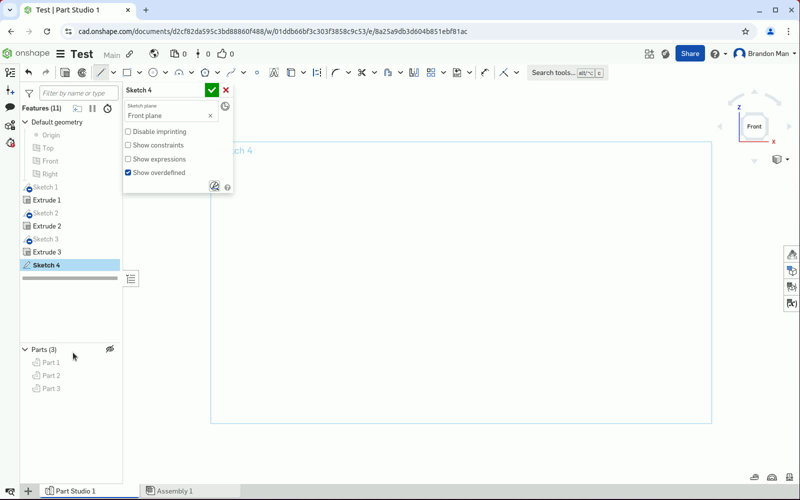
key_down(shift)
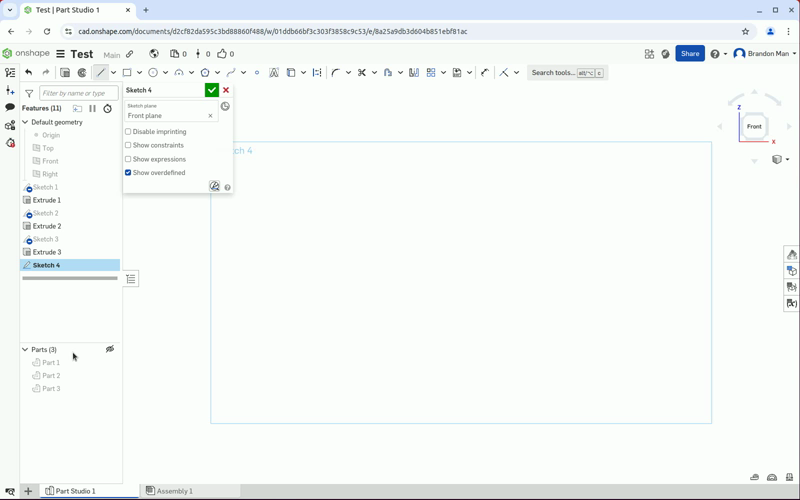
mouse_move(460, 374)
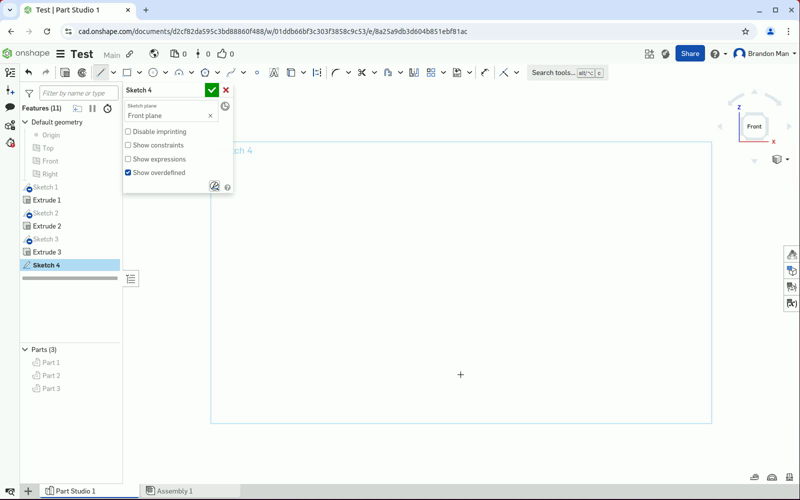
click(460, 374)
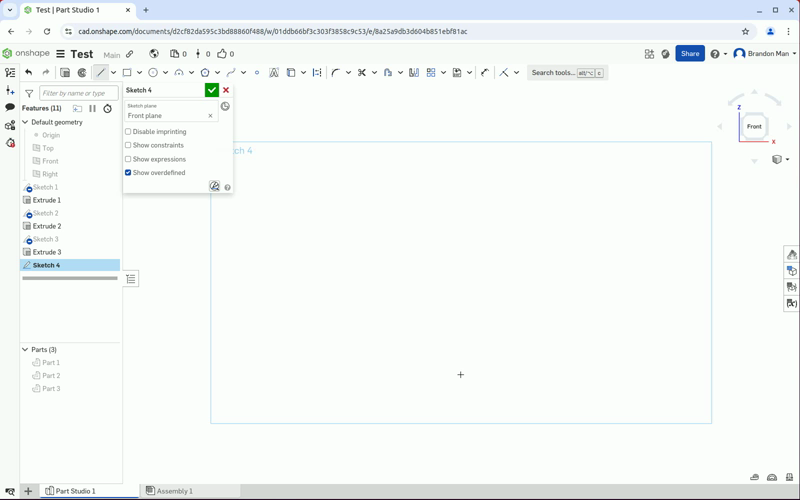
key_up(shift)
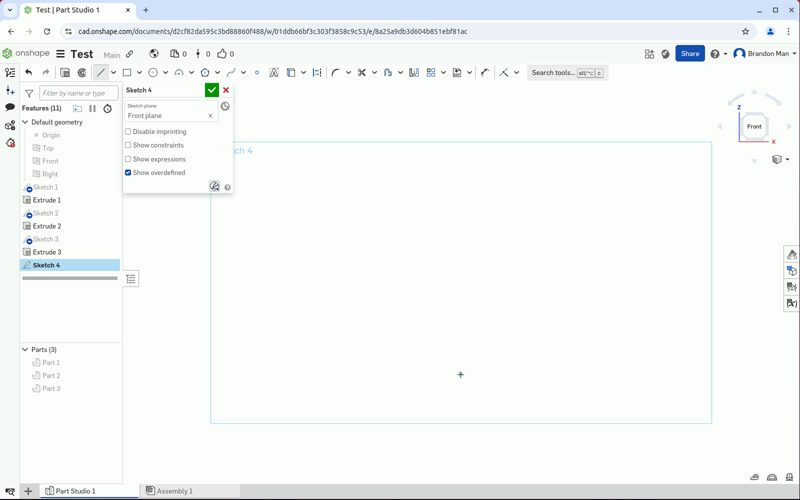
key_down(shift)
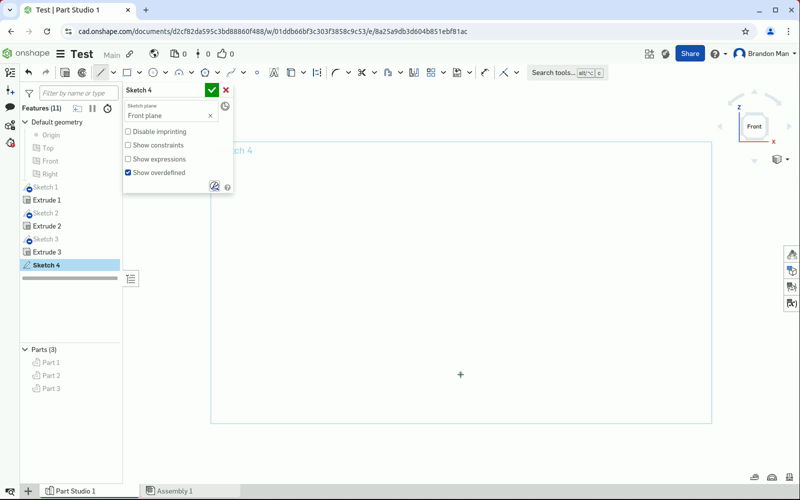
mouse_move(490, 374)
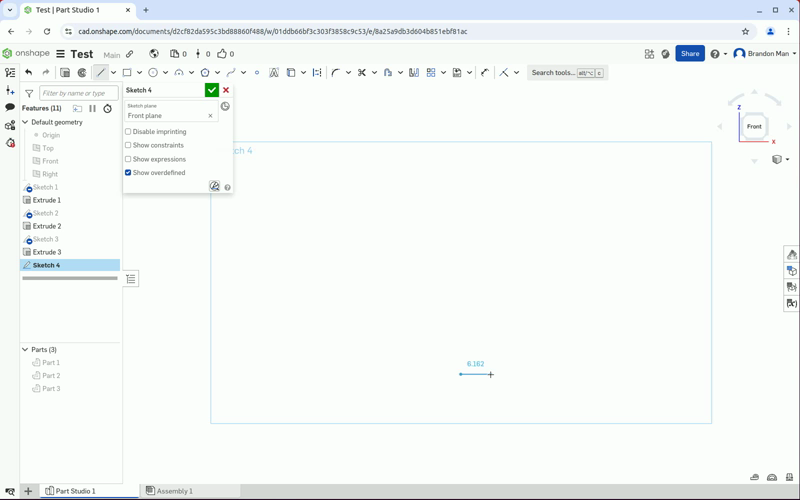
mouse_move(483, 374)
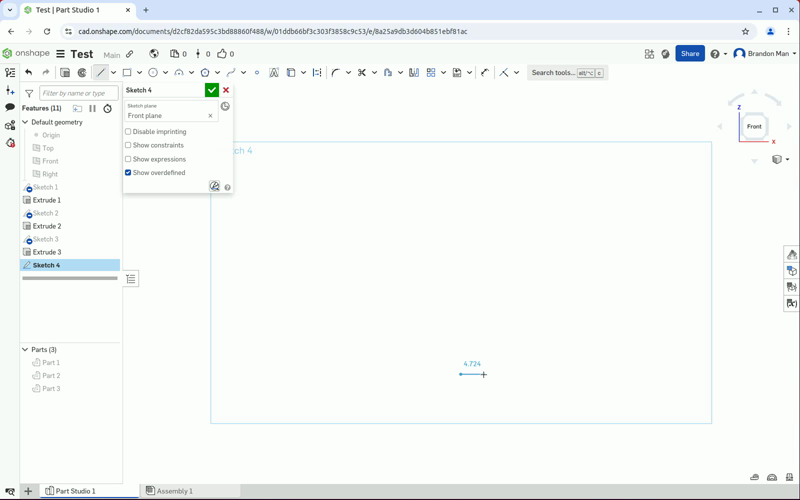
click(483, 374)
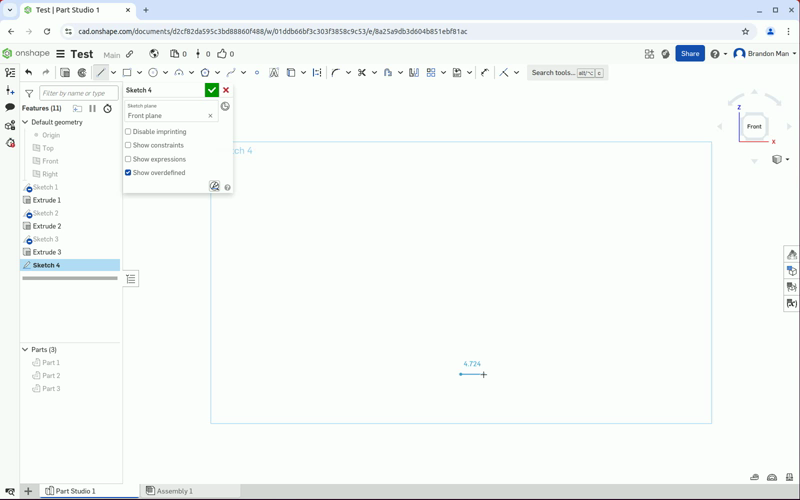
key_up(shift)
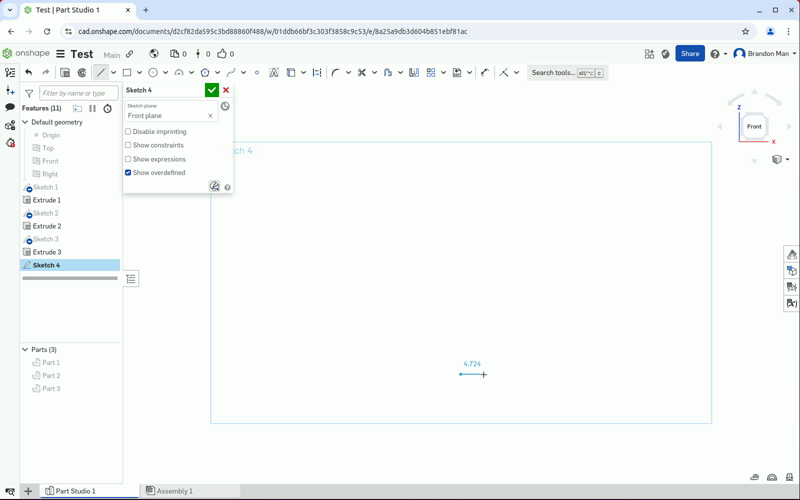
key_down(shift)
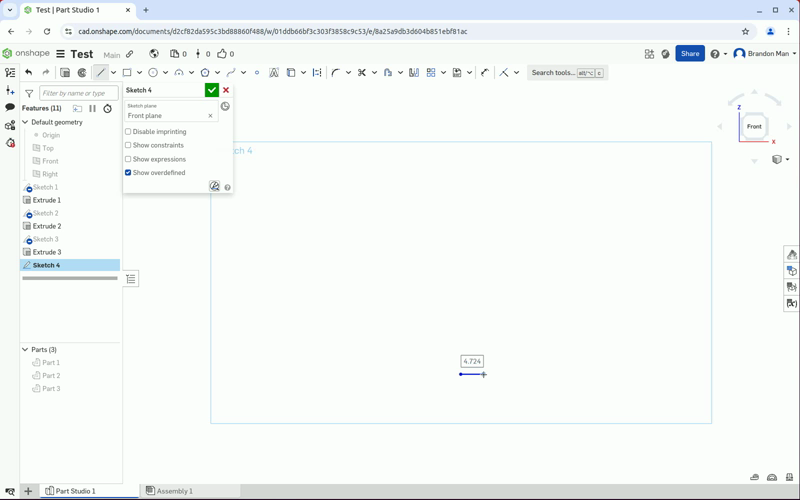
mouse_move(513, 374)
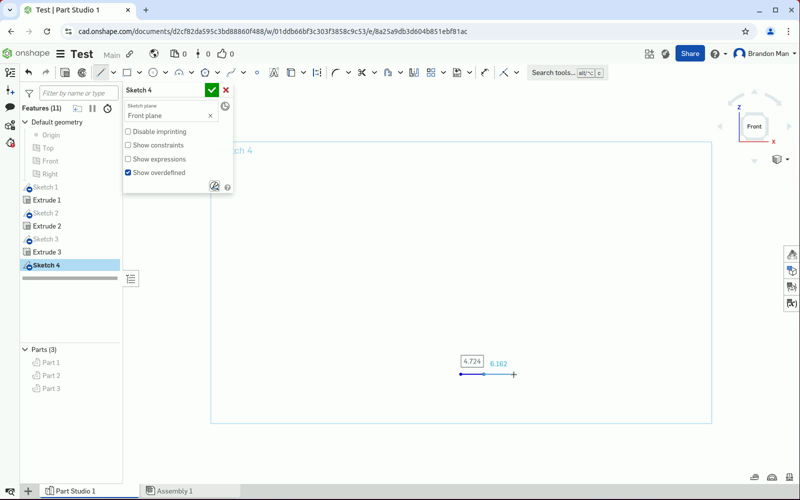
mouse_move(483, 351)
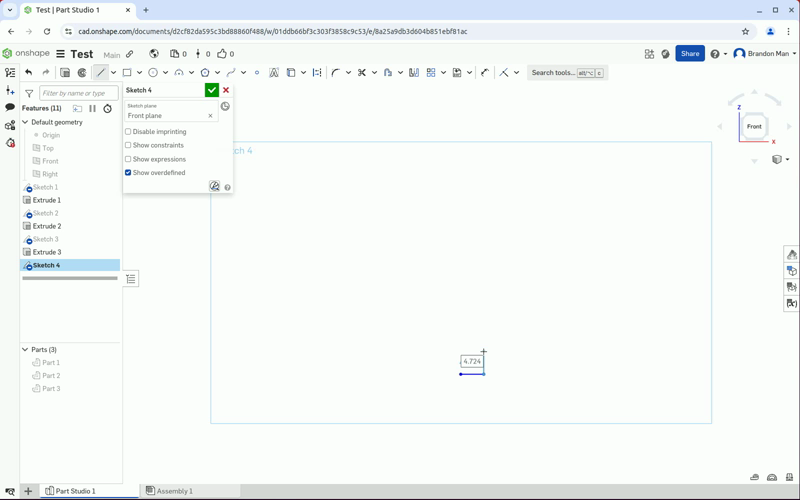
click(483, 351)
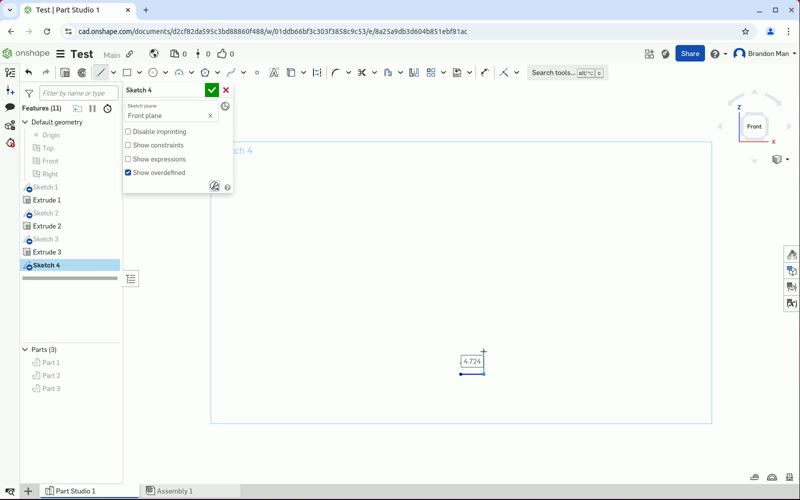
key_up(shift)
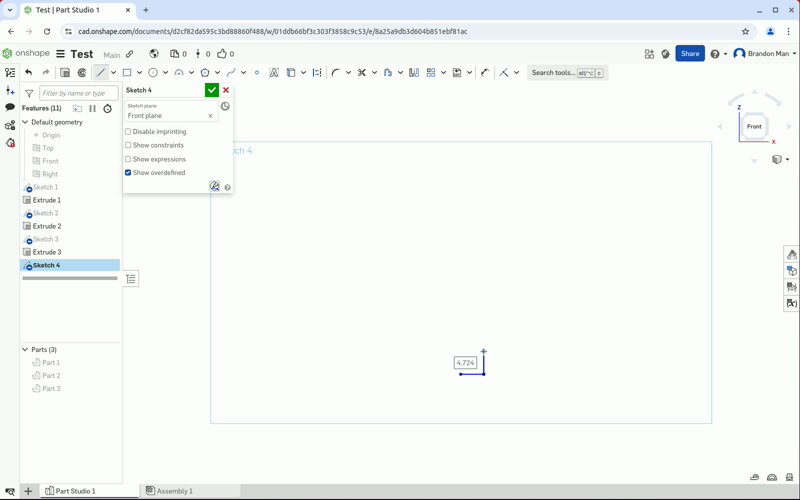
key_down(shift)
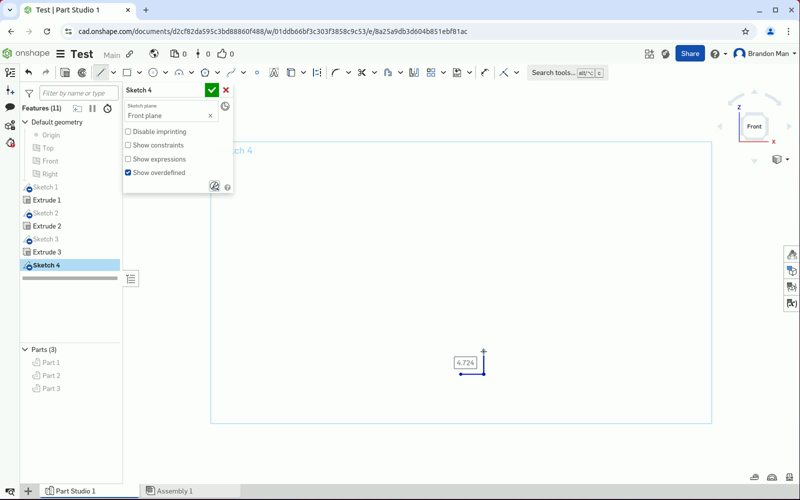
mouse_move(483, 215)
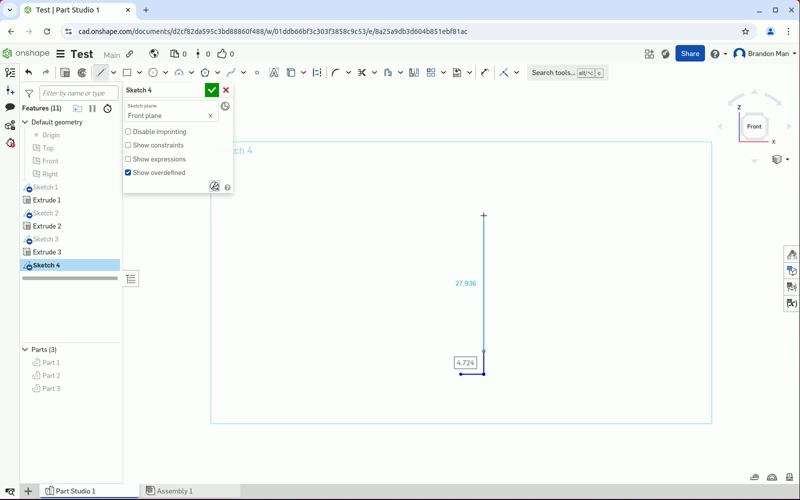
click(483, 215)
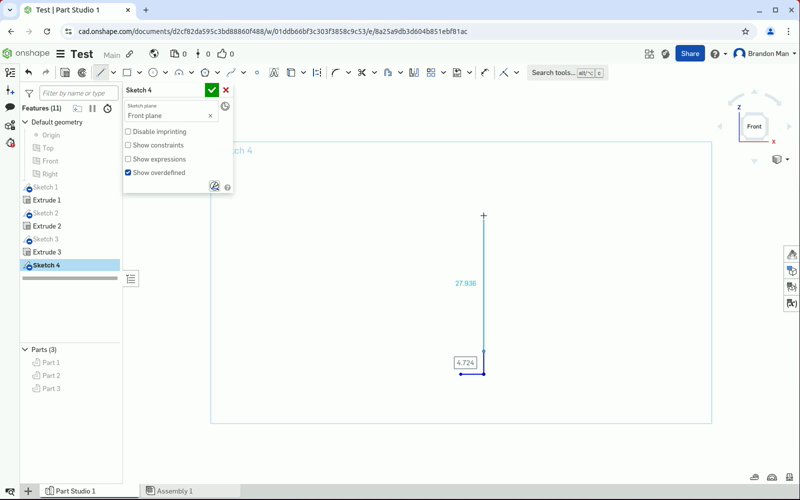
key_up(shift)
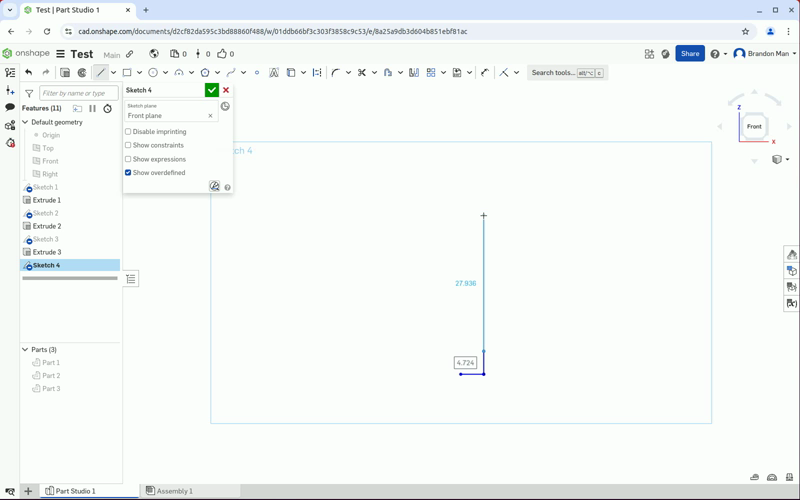
key_down(shift)
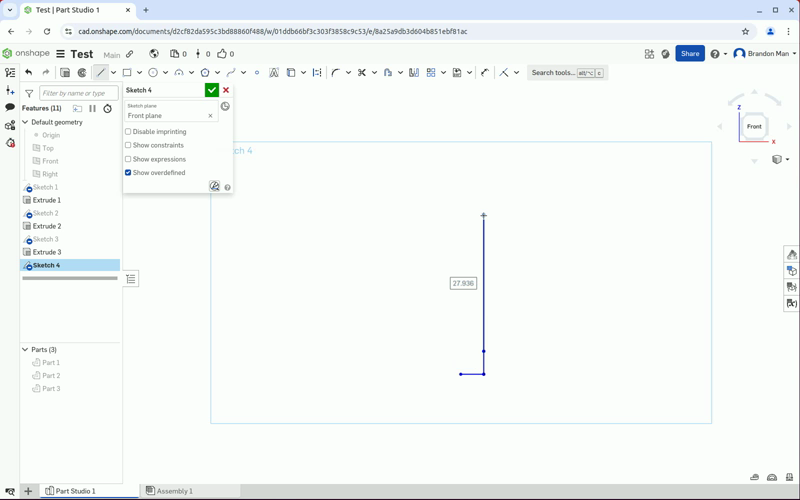
mouse_move(513, 215)
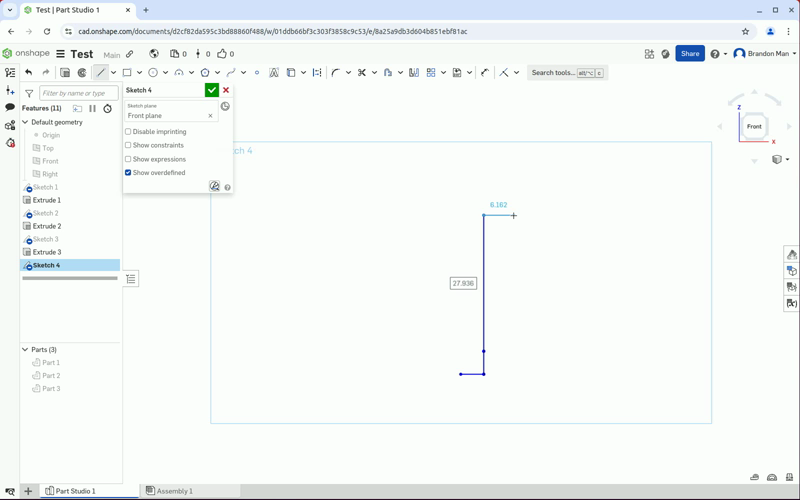
mouse_move(483, 192)
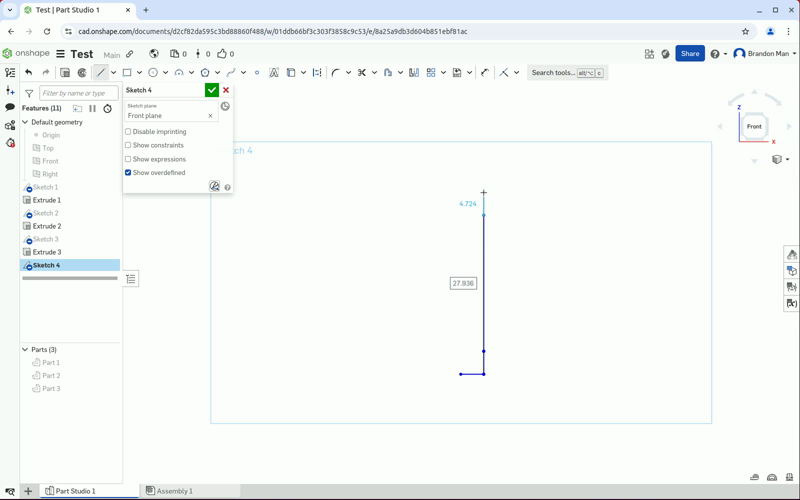
click(483, 192)
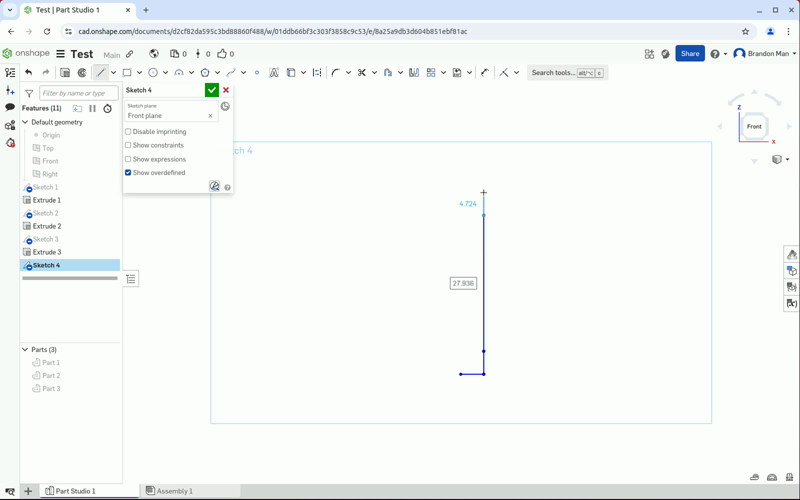
key_up(shift)
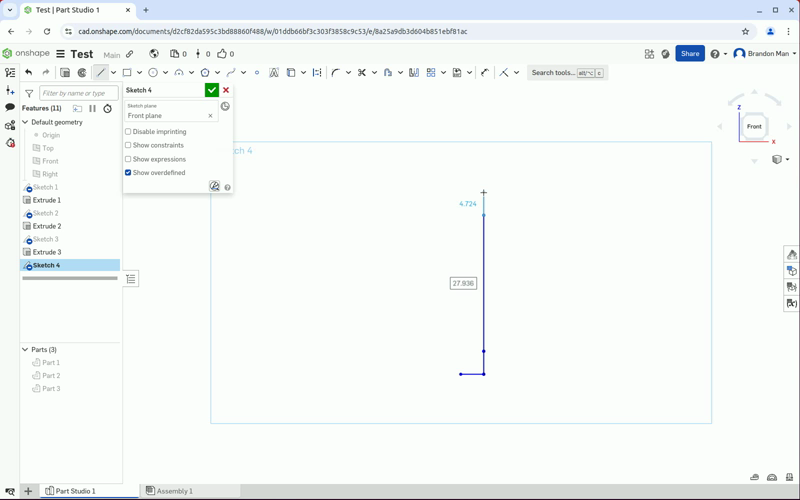
key_down(shift)
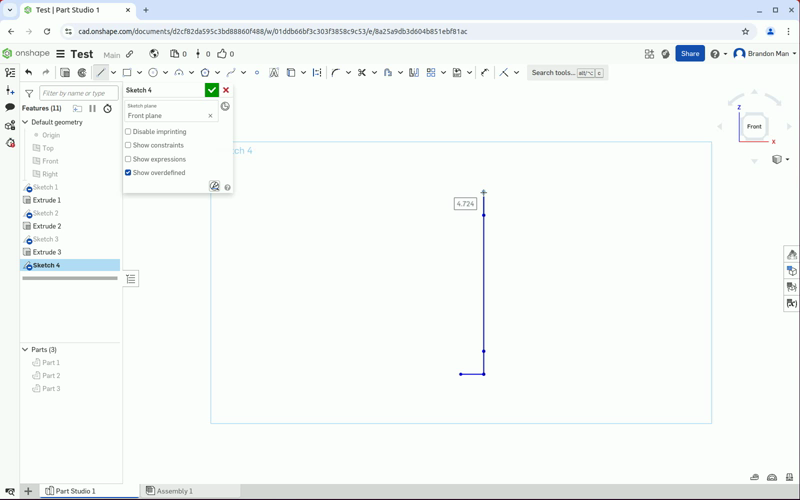
mouse_move(513, 192)
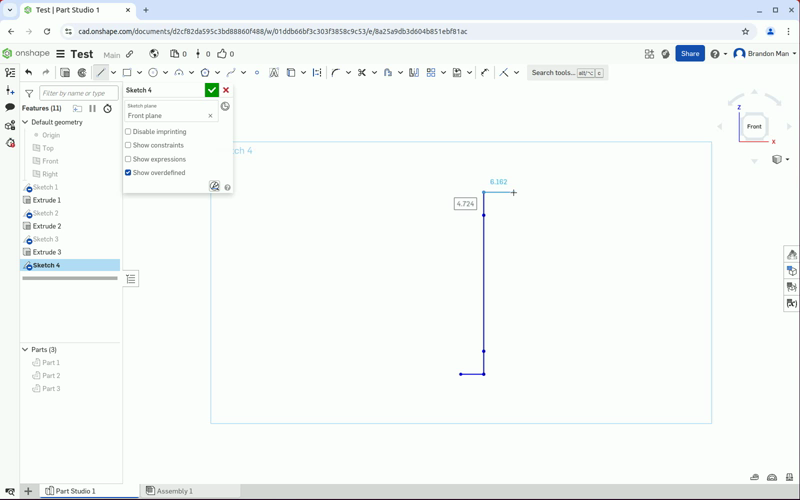
mouse_move(460, 192)
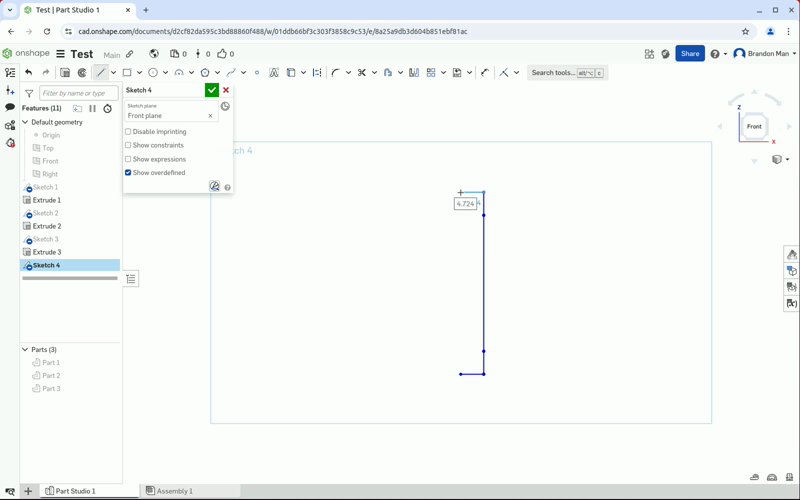
click(460, 192)
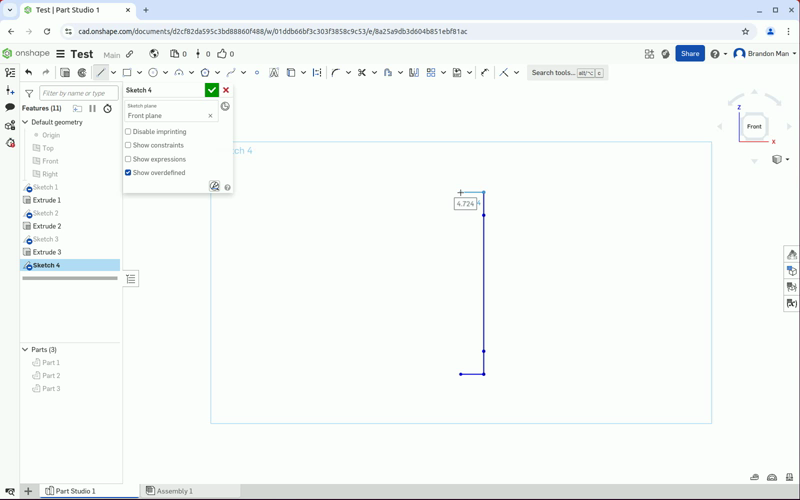
key_up(shift)
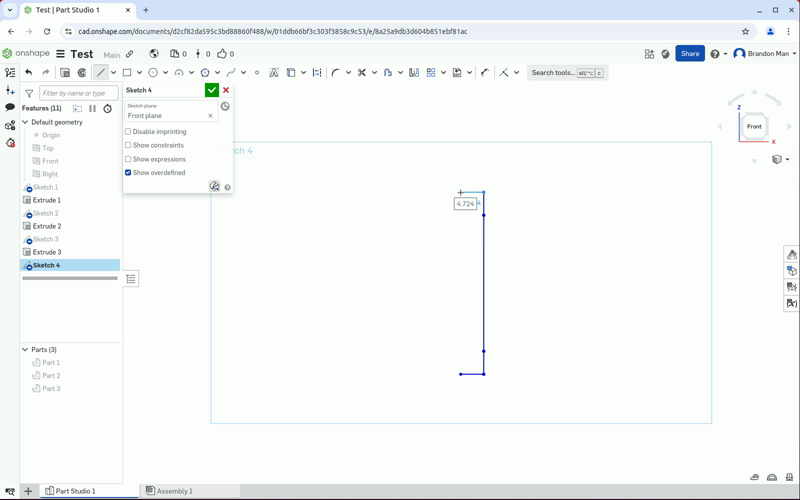
key_down(shift)
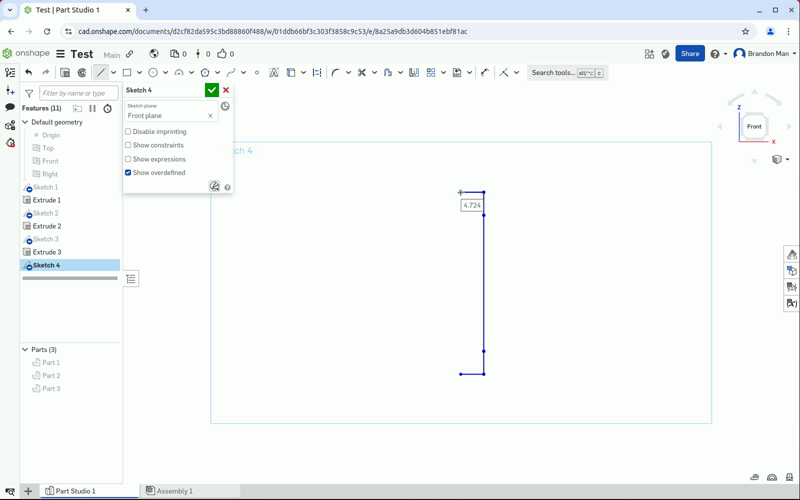
mouse_move(490, 192)
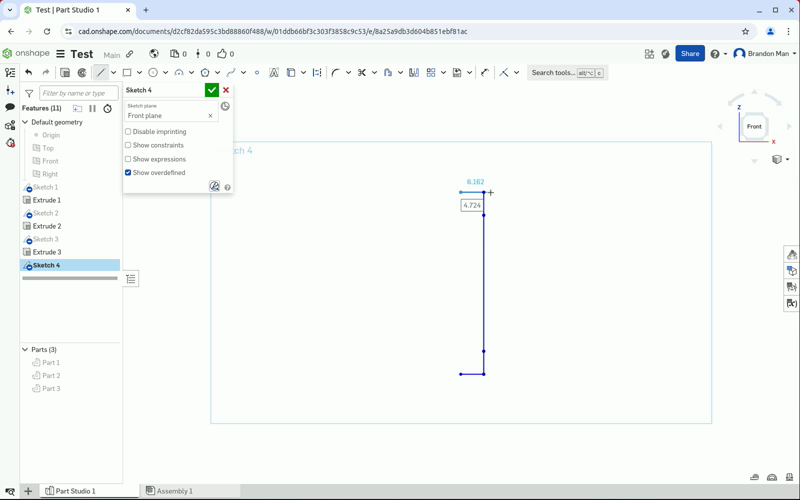
mouse_move(460, 249)
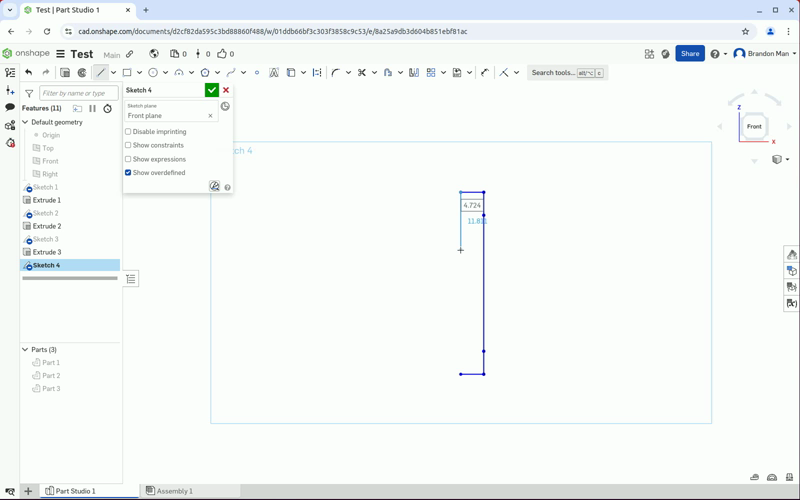
click(460, 249)
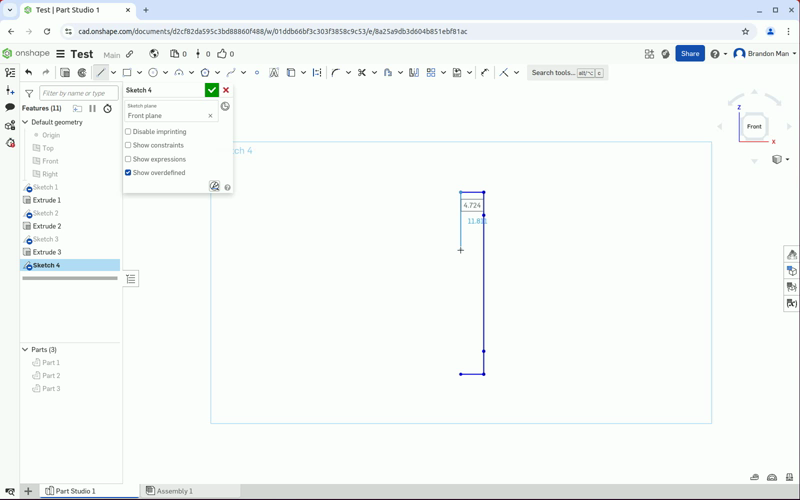
key_up(shift)
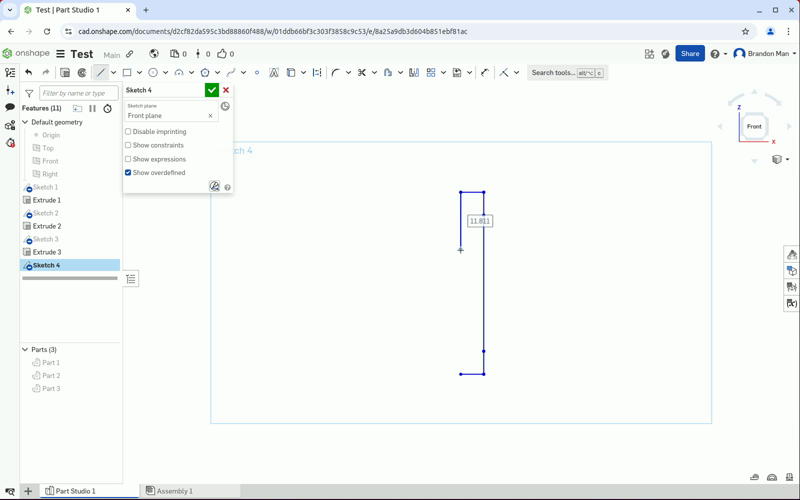
key_down(shift)
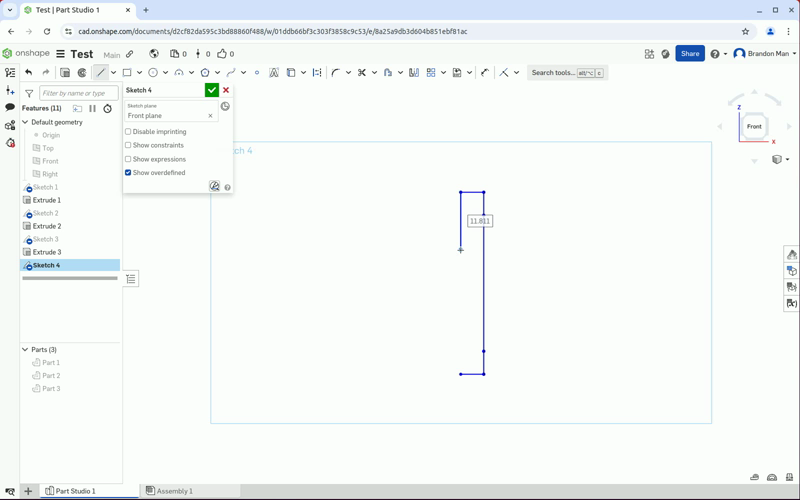
mouse_move(460, 316)
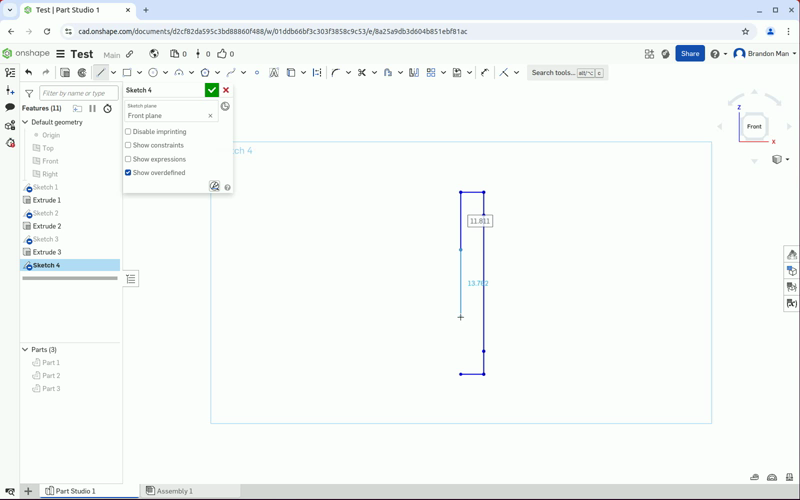
click(460, 316)
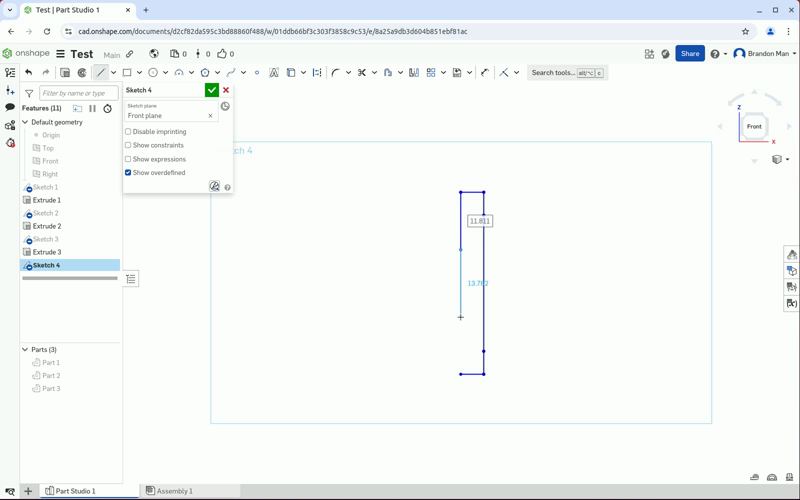
key_up(shift)
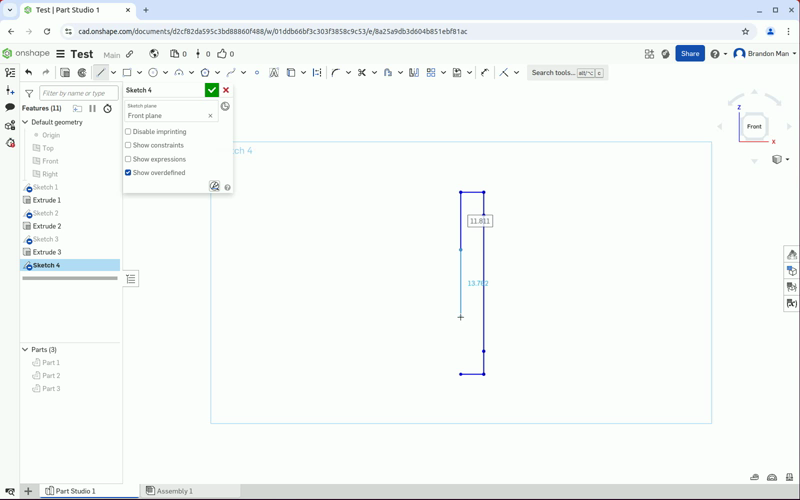
mouse_move(490, 316)
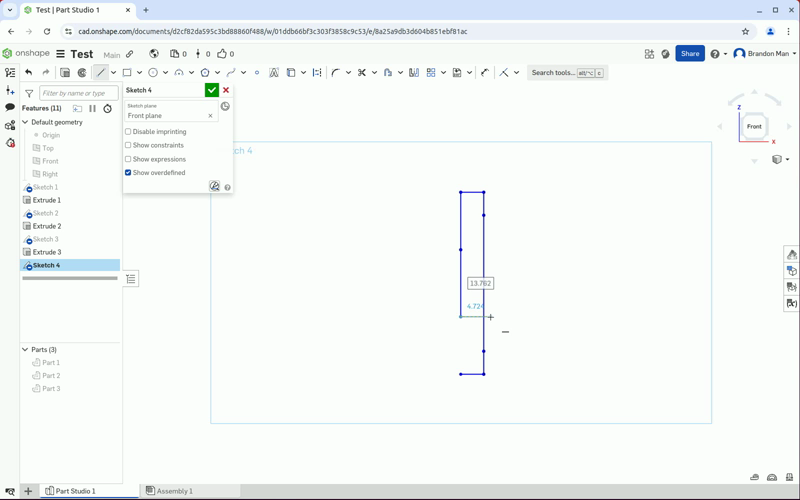
key_down(shift)
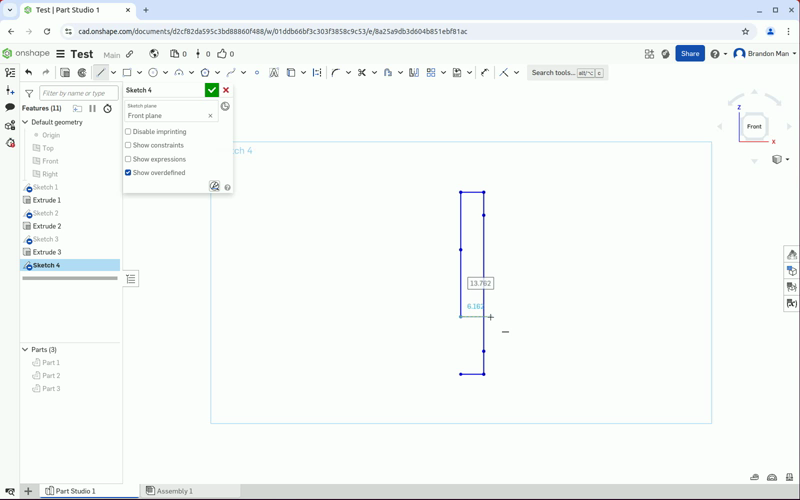
mouse_move(460, 374)
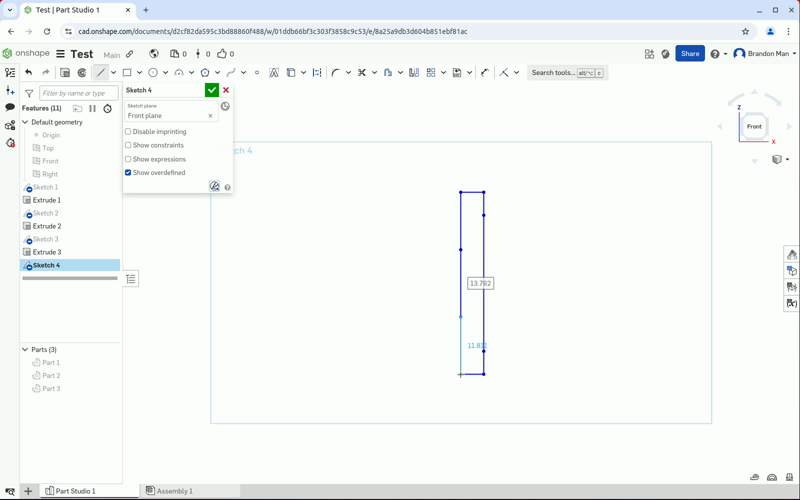
key_up(shift)
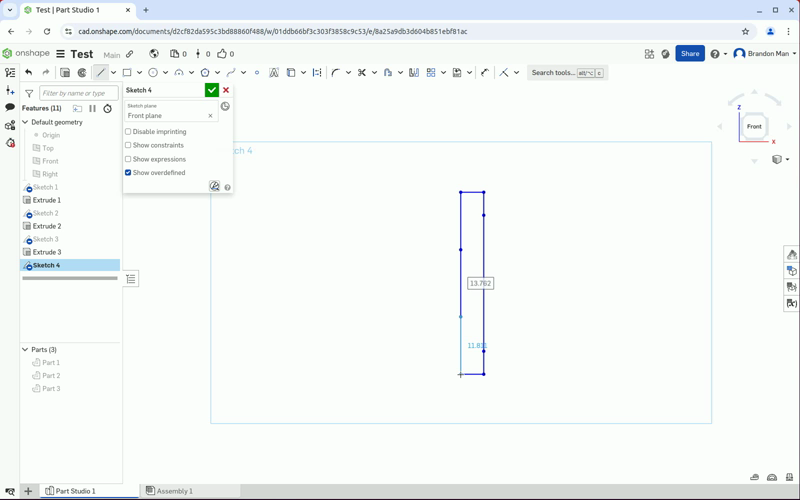
click(460, 374)
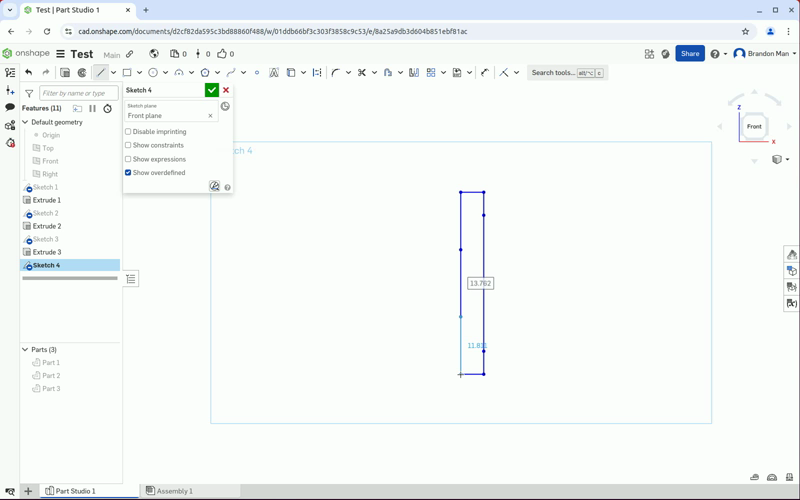
key(esc)
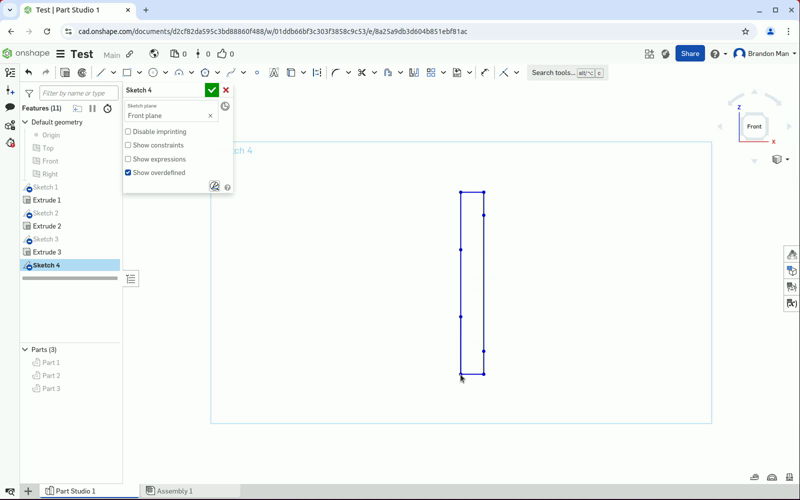
mouse_move(471, 335)
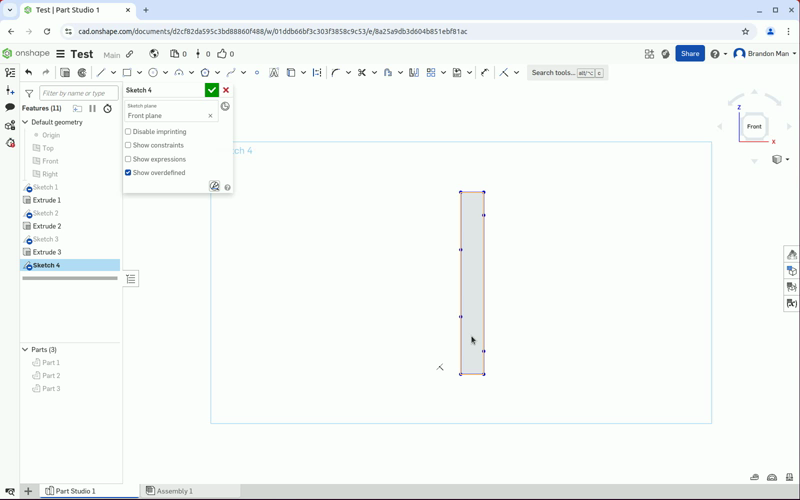
click(471, 335)
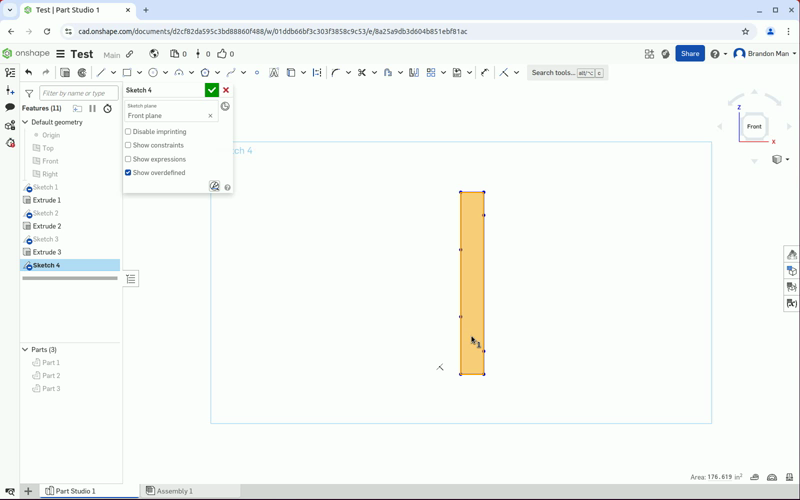
mouse_move(73, 352)
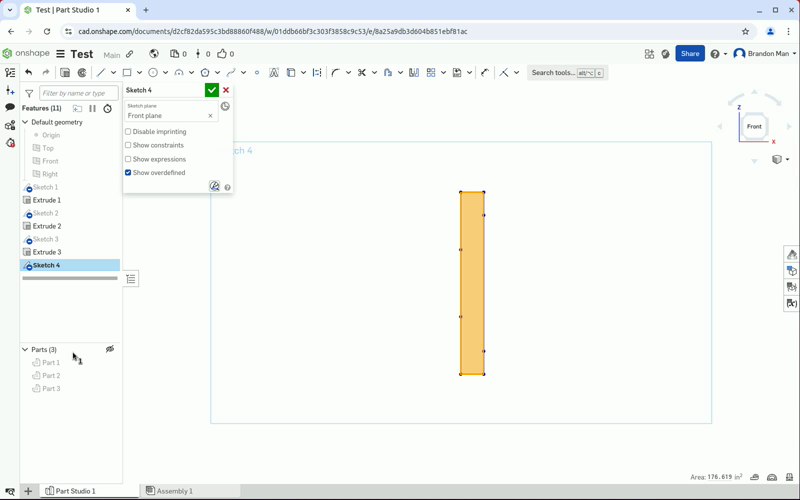
key(shift+y)
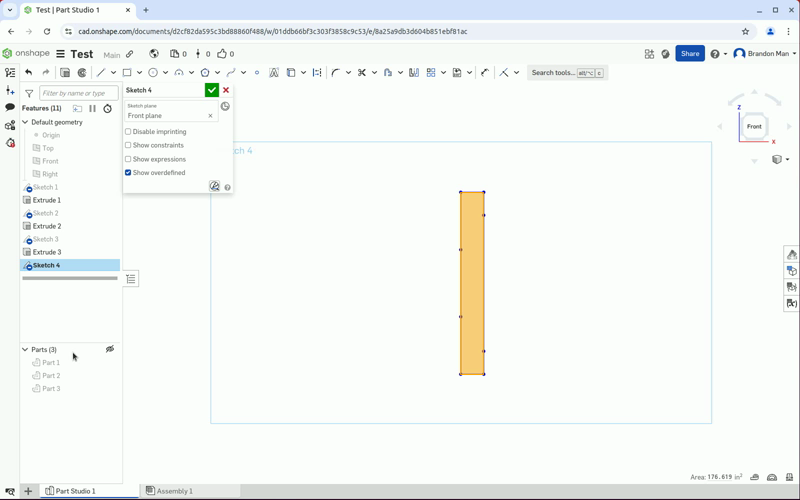
key(shift+e)
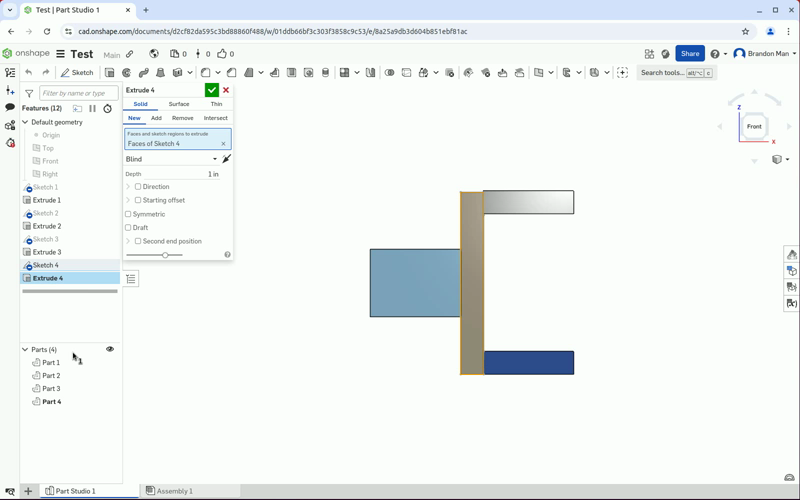
mouse_move(143, 106)
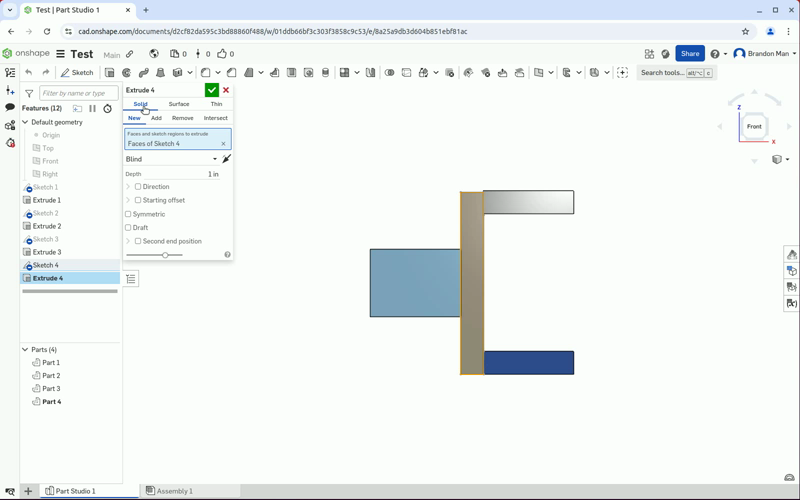
click(143, 106)
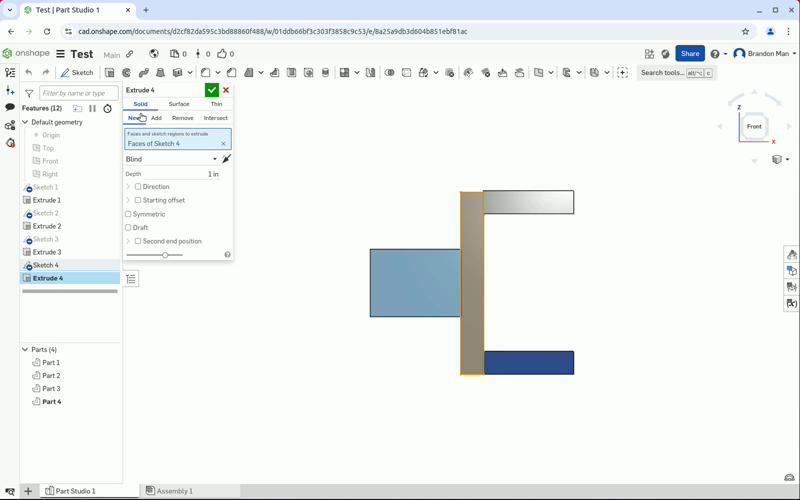
mouse_move(137, 120)
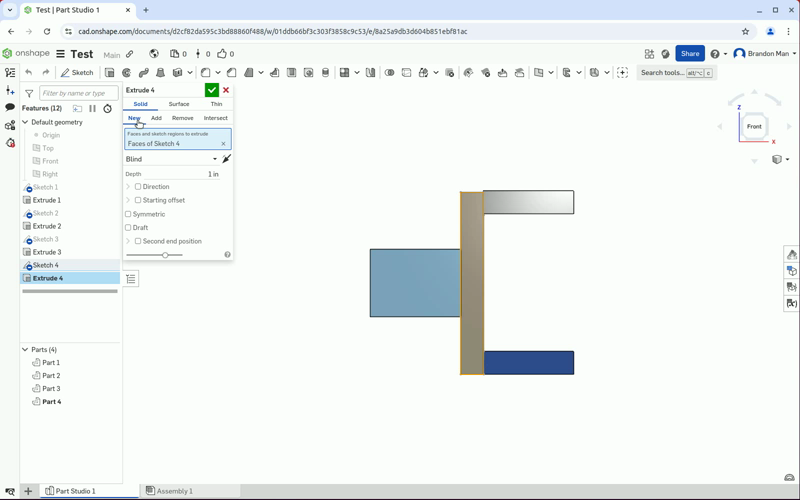
click(137, 120)
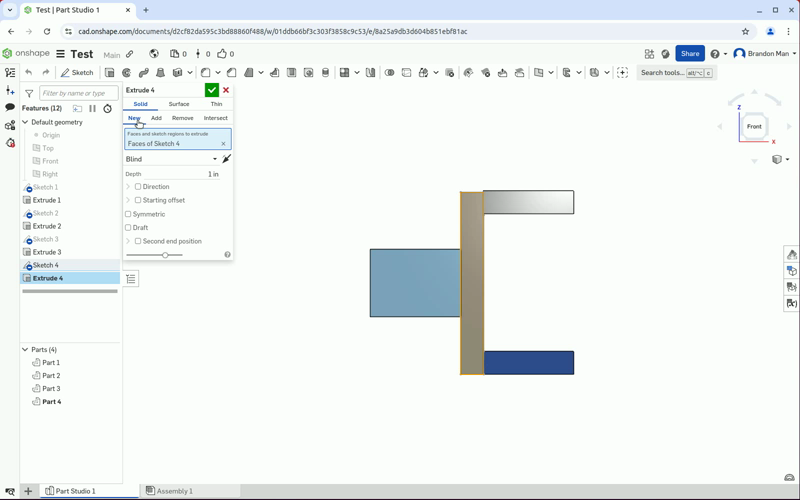
key(tab, 4)
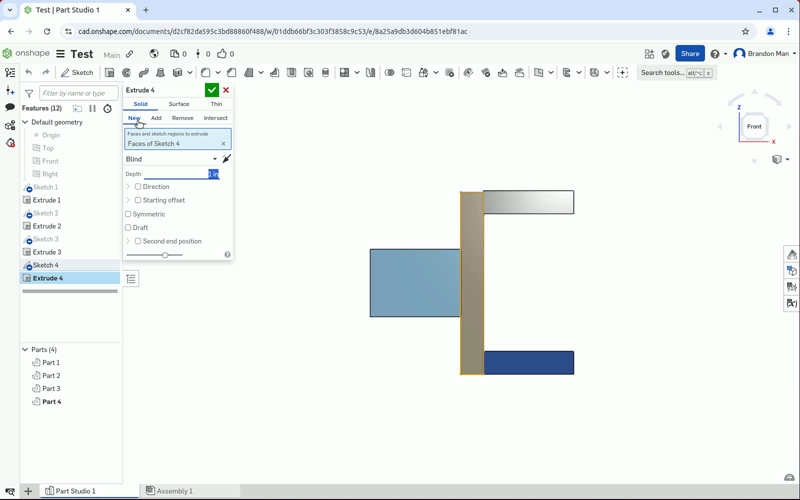
text(3.37)
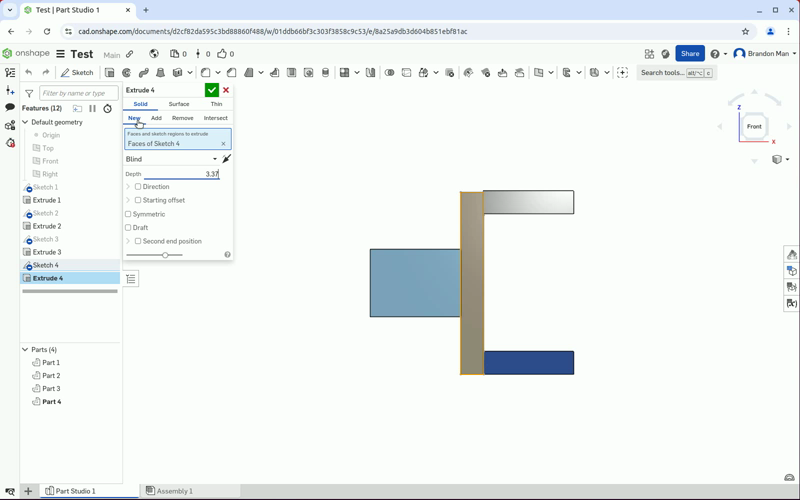
key(tab, 3)
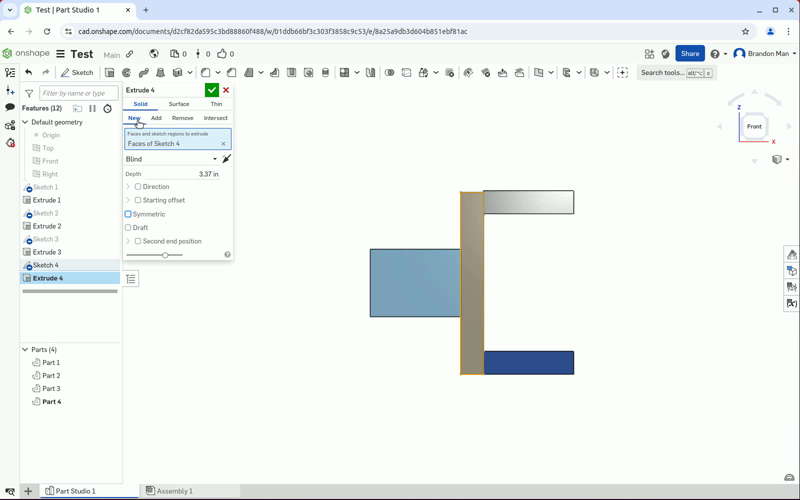
key(space)
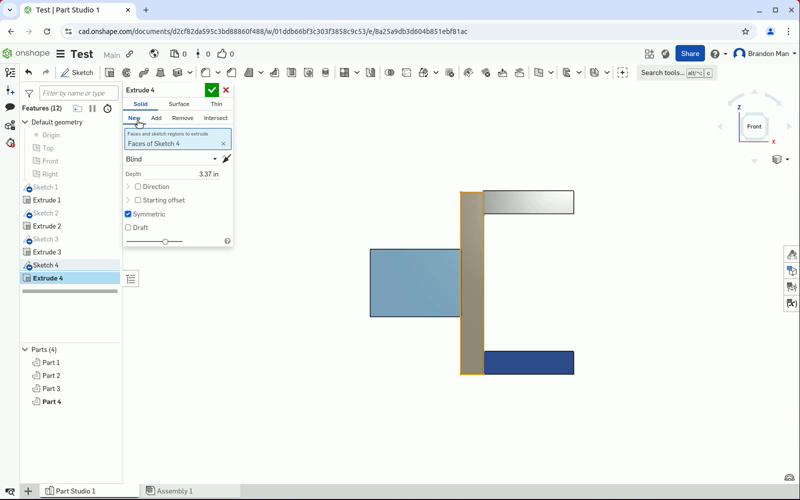
key(enter)
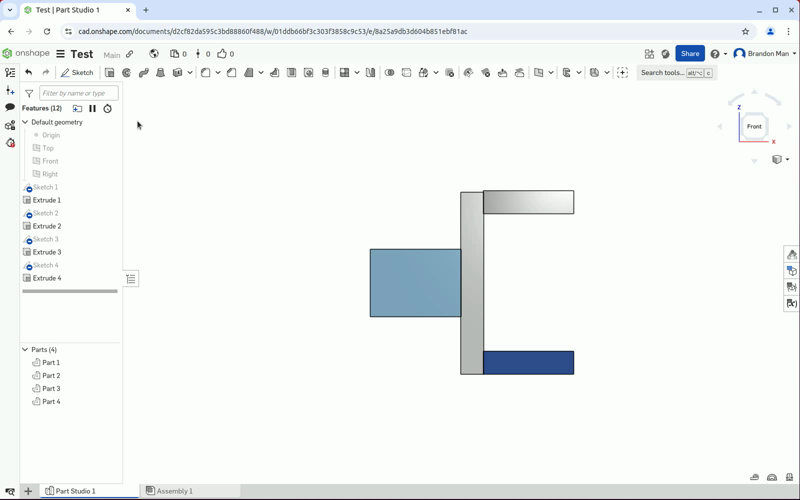
key(shift+h)
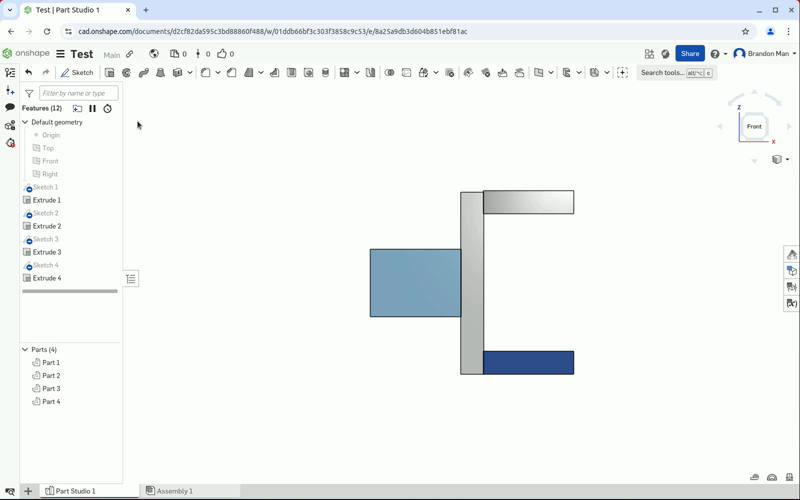
key(shift+h)
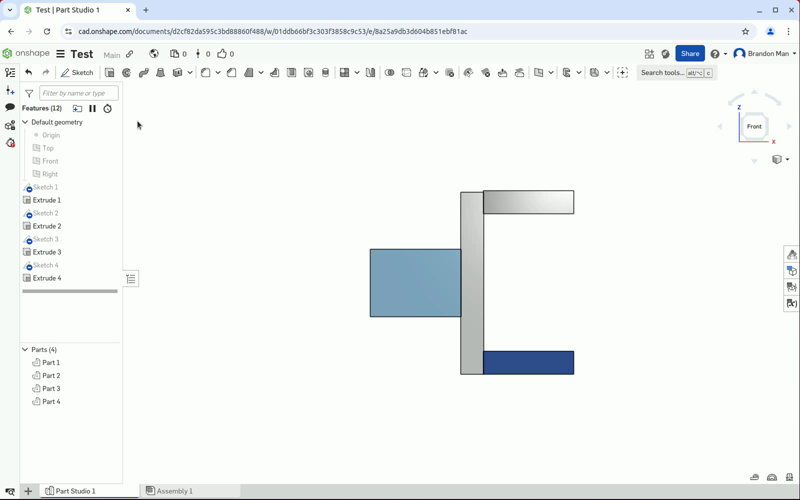
mouse_move(73, 189)
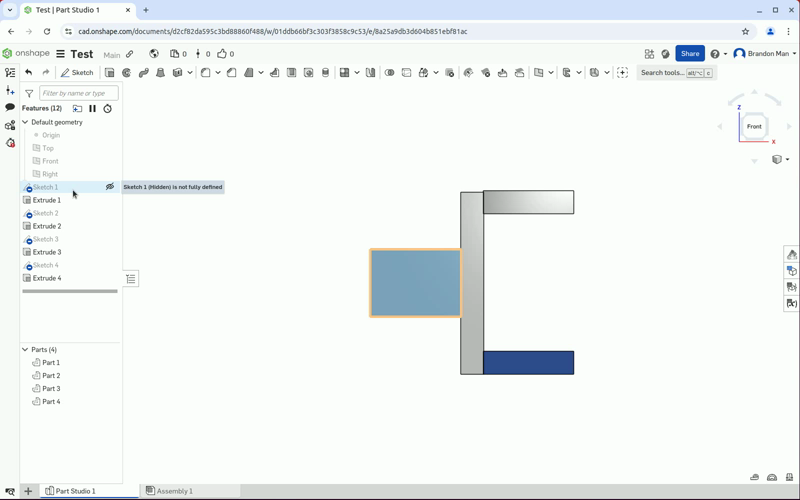
click(73, 189)
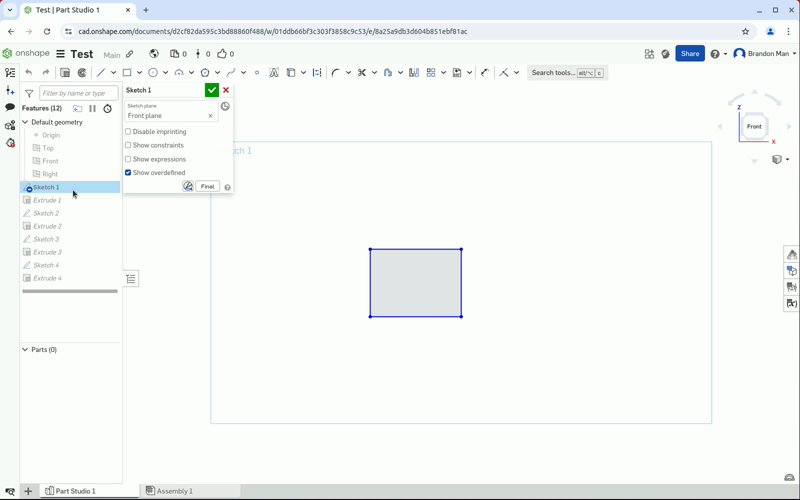
mouse_move(229, 92)
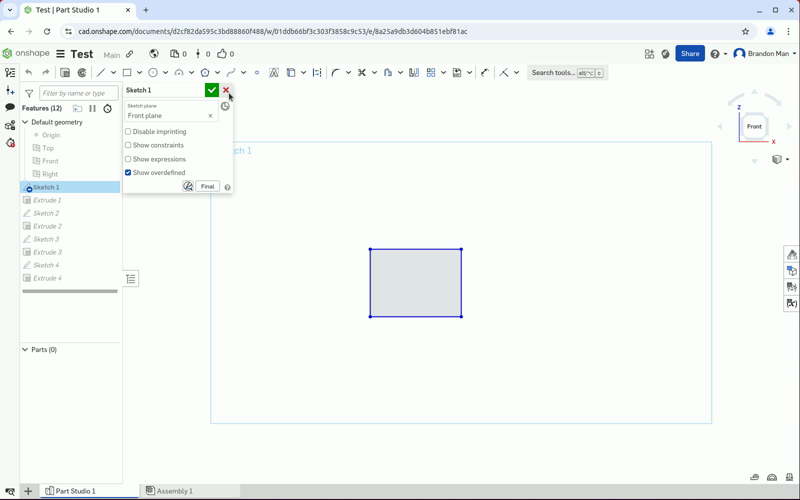
click(229, 92)
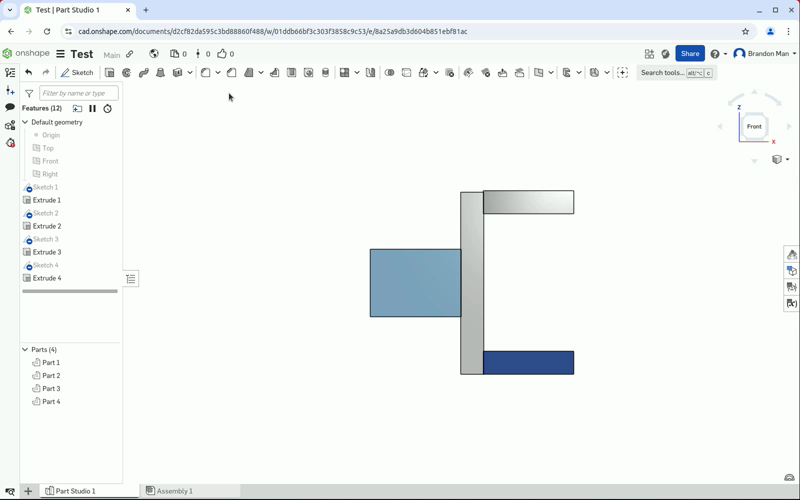
mouse_move(73, 352)
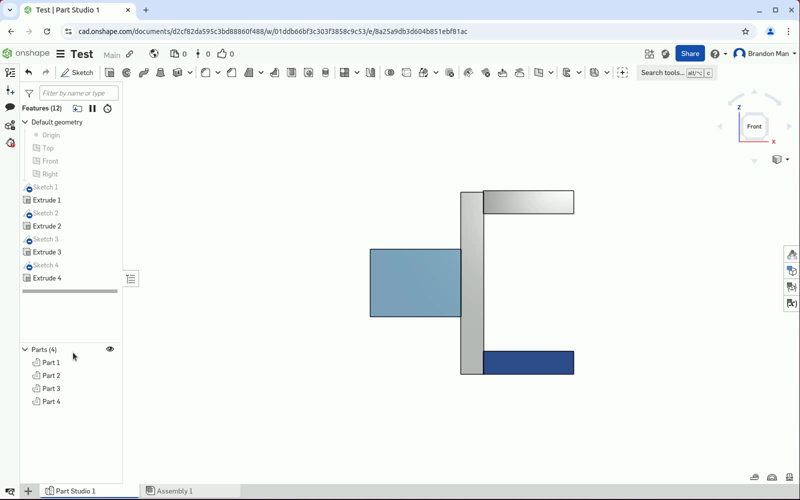
key(y)
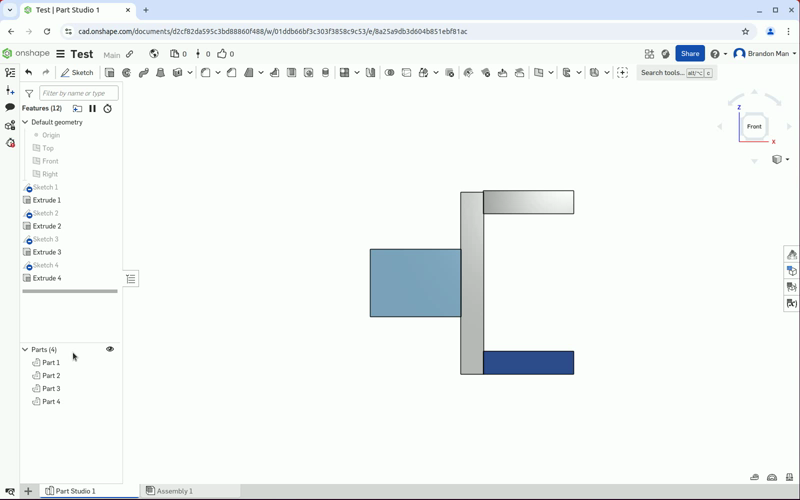
key(shift+p)
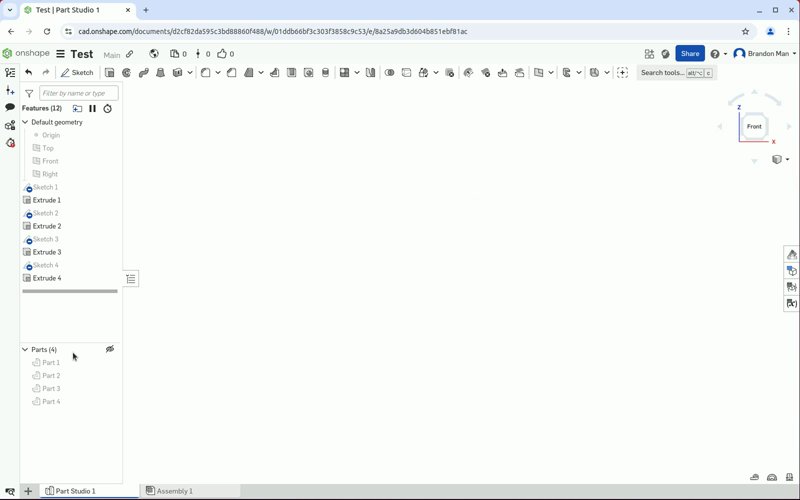
key(space)
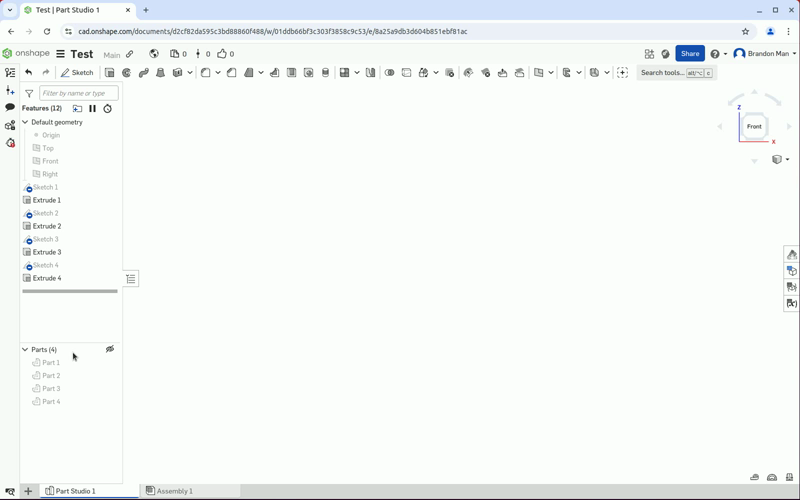
key_down(shift)
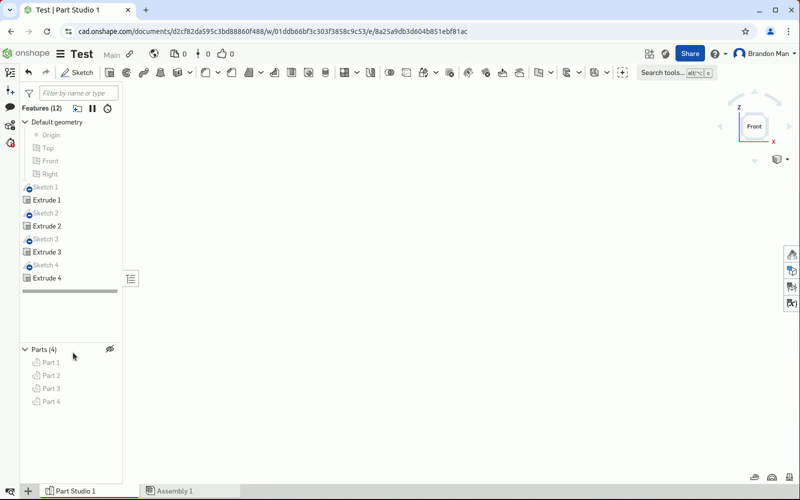
key(left)
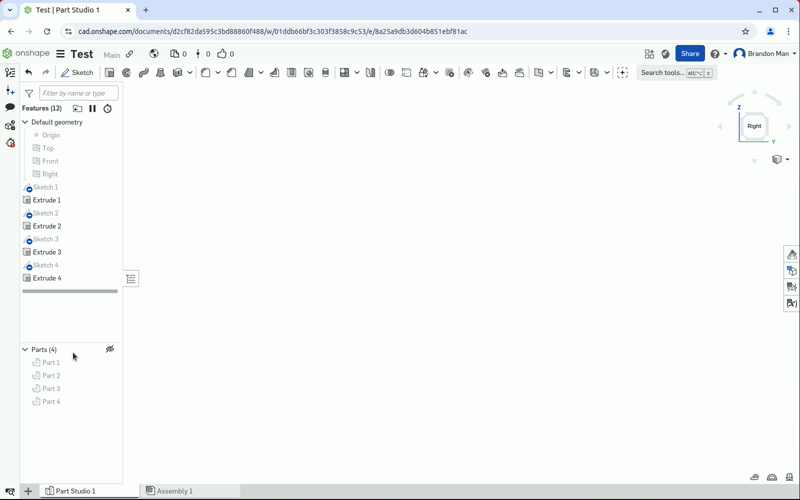
key_up(shift)
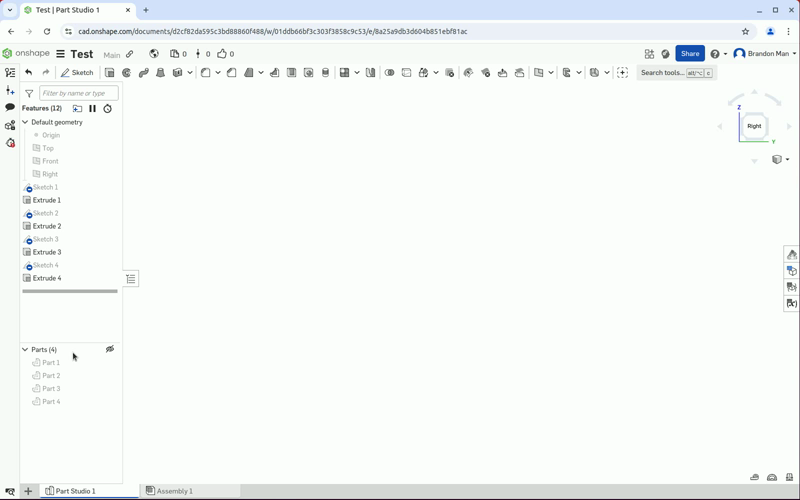
mouse_move(73, 352)
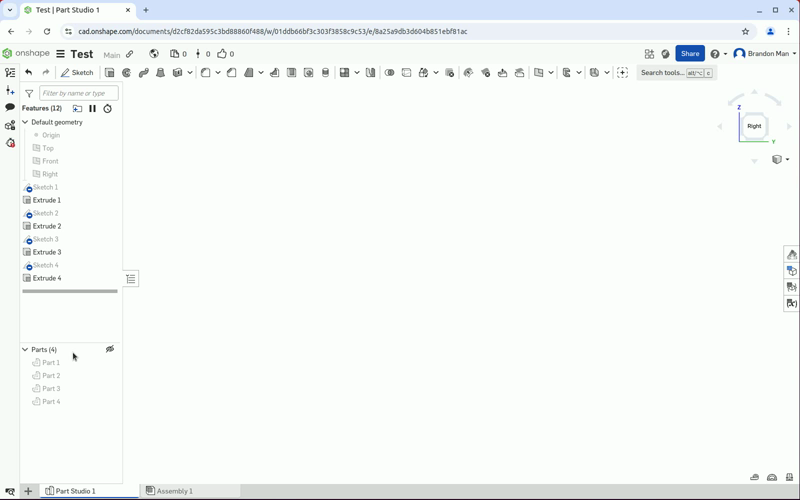
key(shift+y)
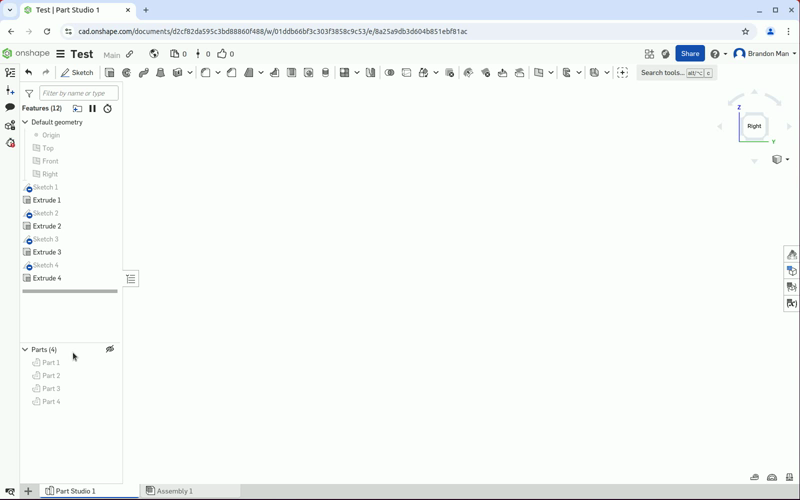
key(shift+s)
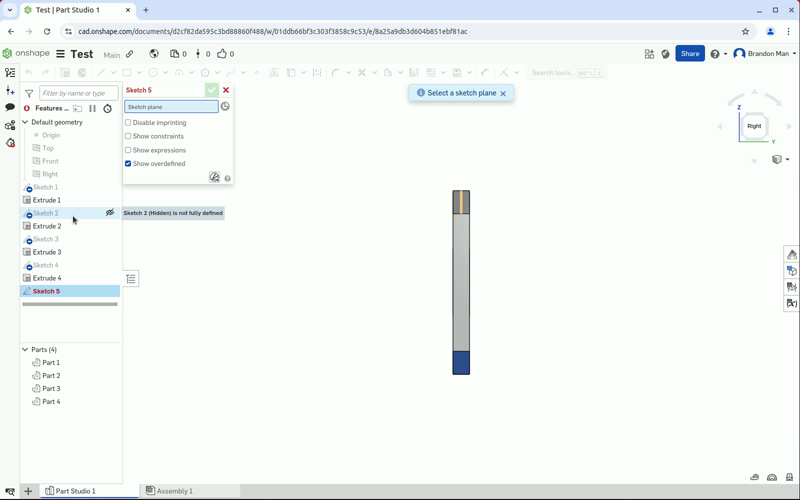
scroll(3)
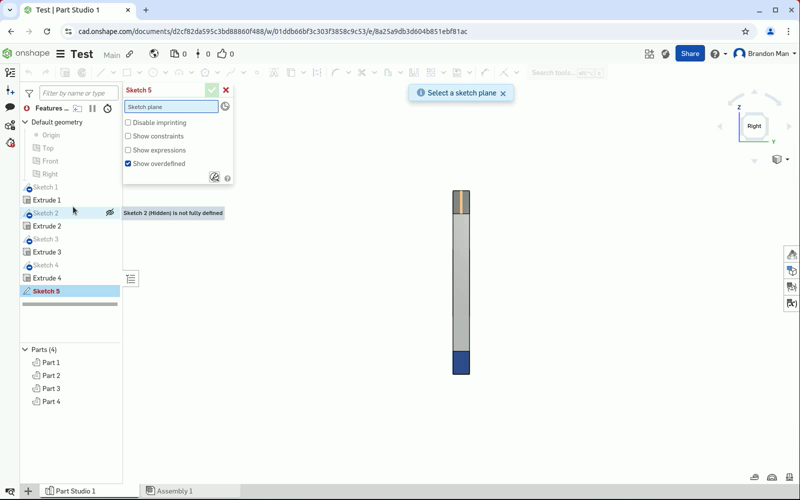
mouse_move(73, 176)
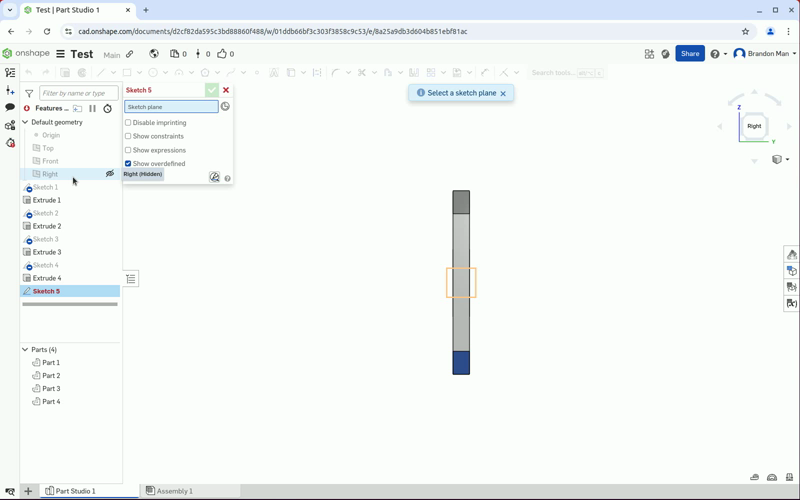
click(73, 176)
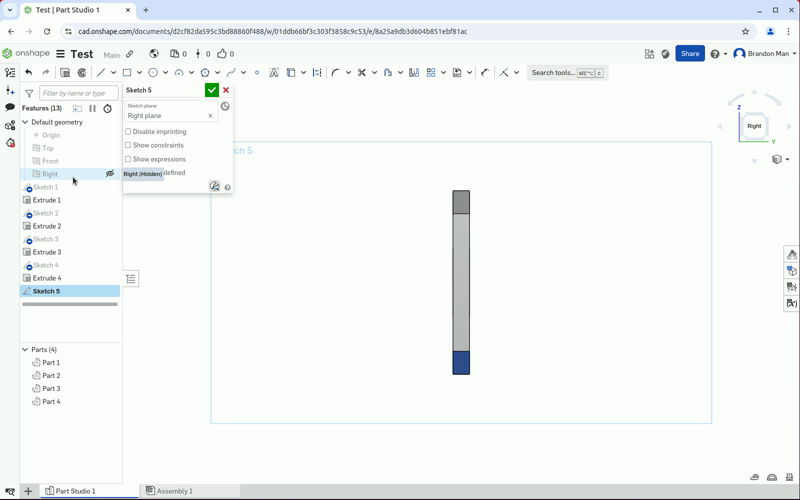
mouse_move(73, 352)
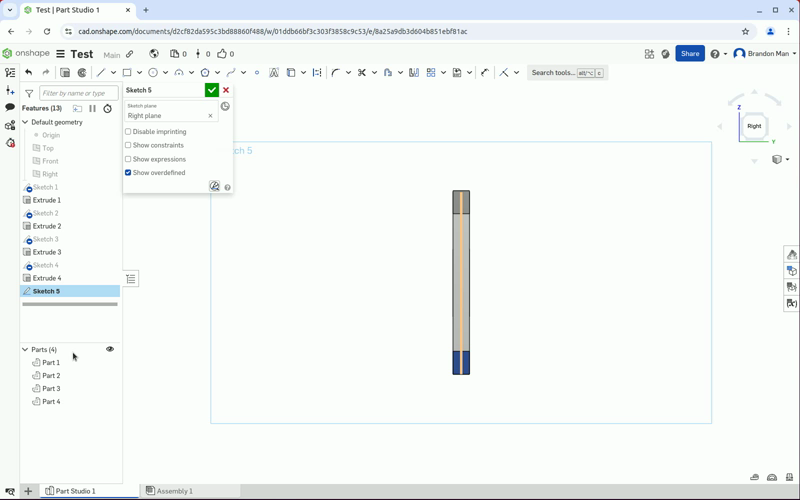
key(y)
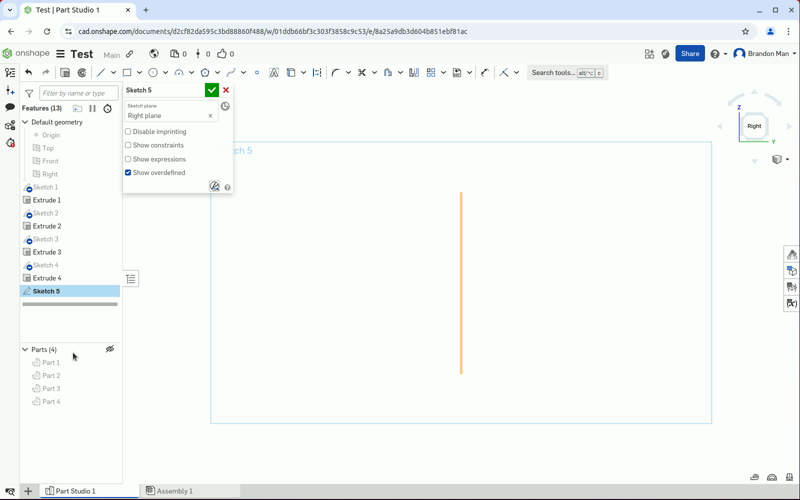
key(a)
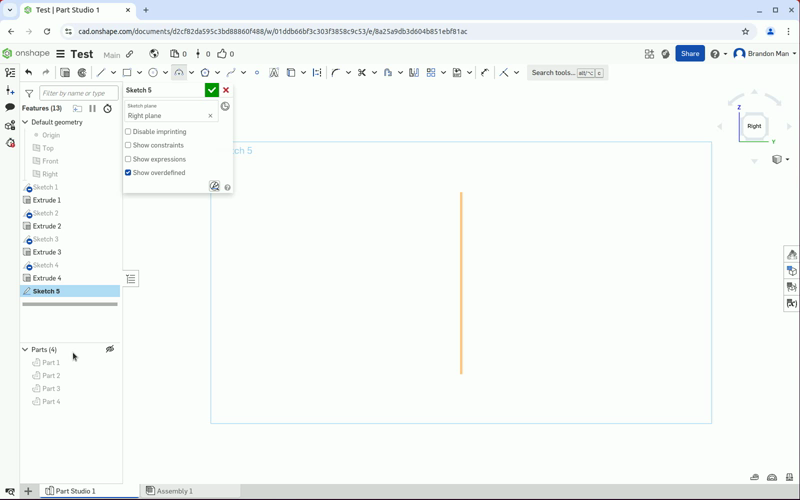
key_down(shift)
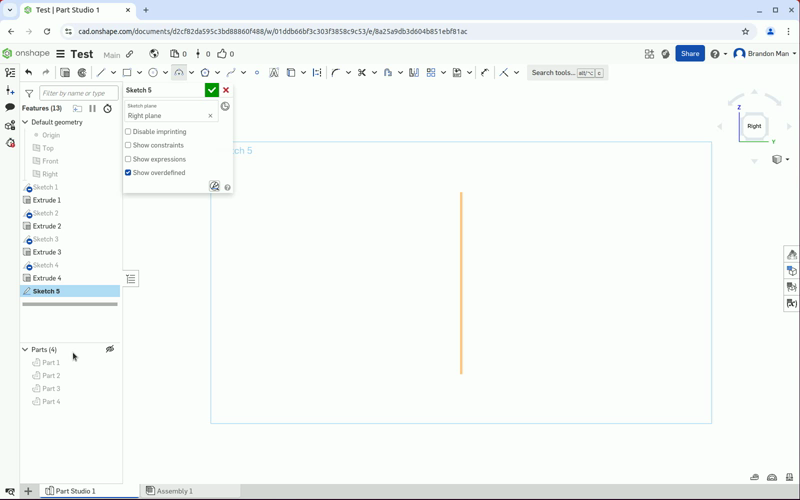
mouse_move(457, 278)
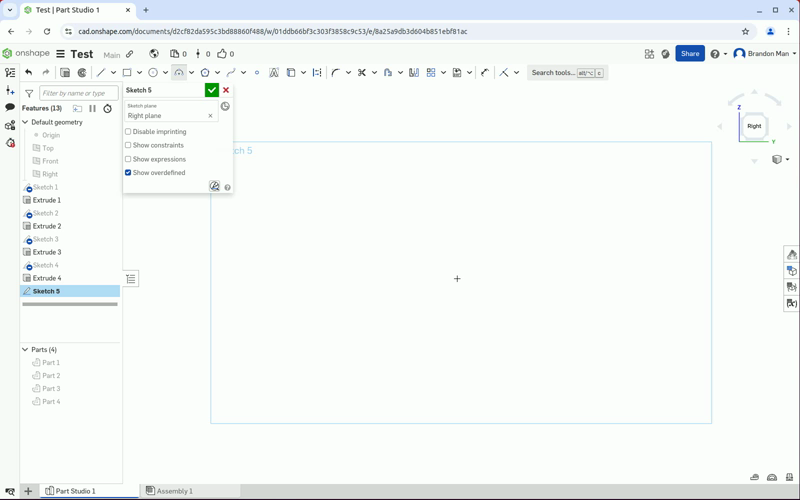
click(457, 278)
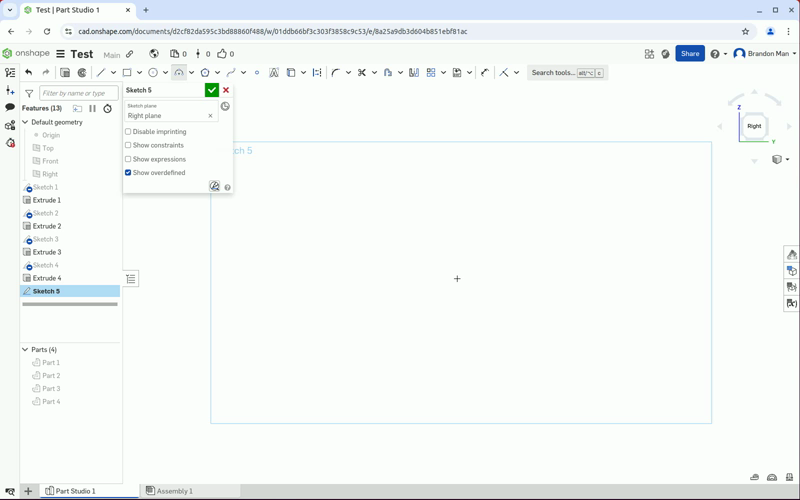
key_up(shift)
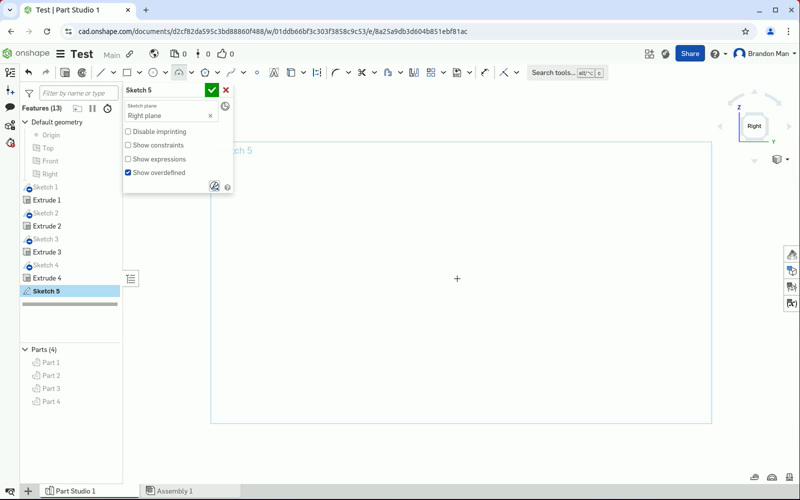
key_down(shift)
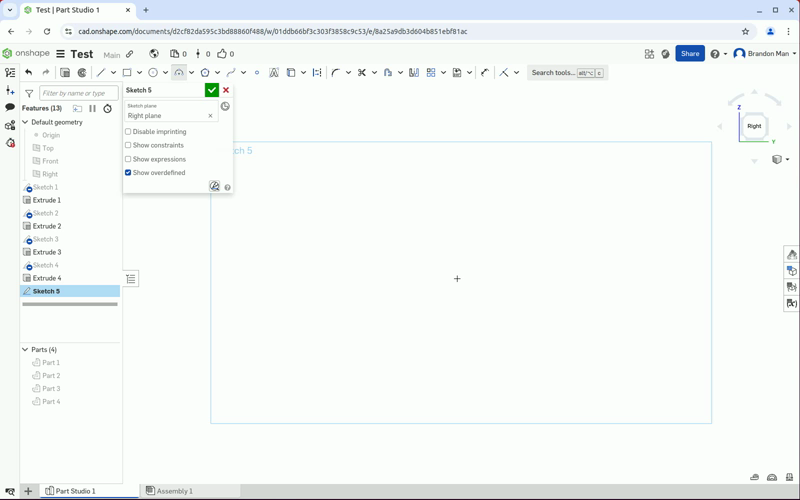
mouse_move(464, 278)
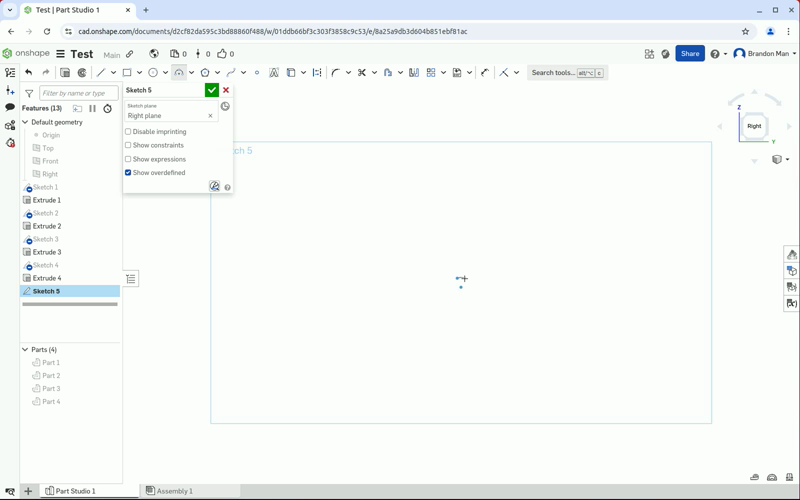
click(464, 278)
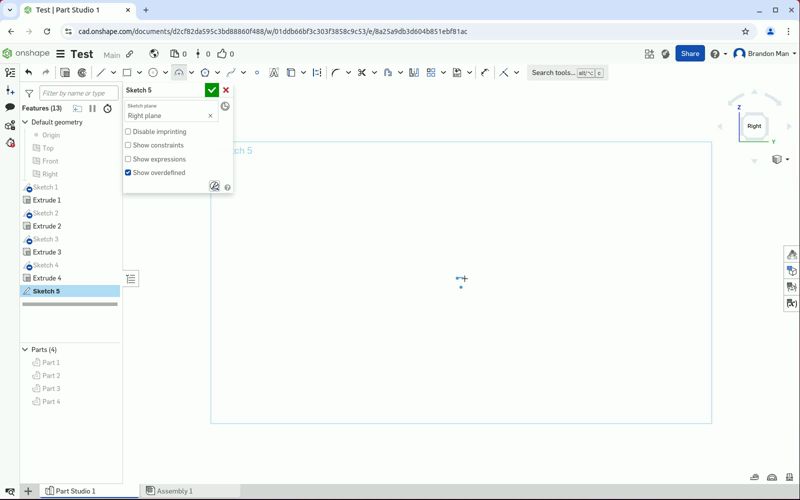
mouse_move(461, 289)
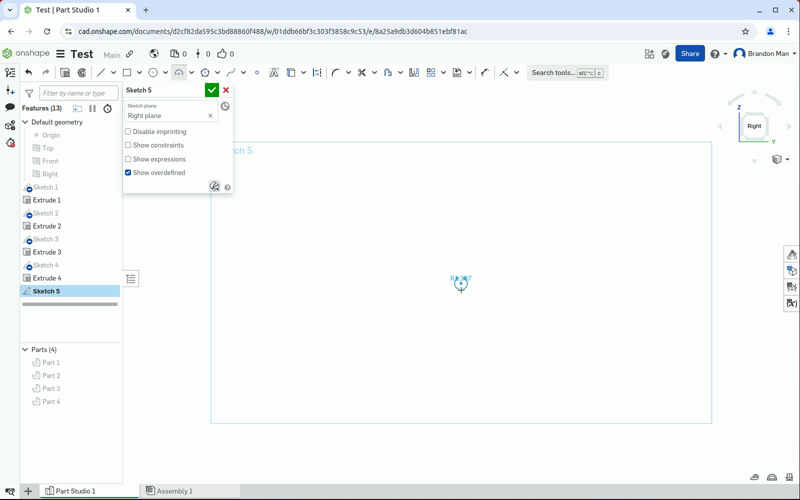
click(461, 289)
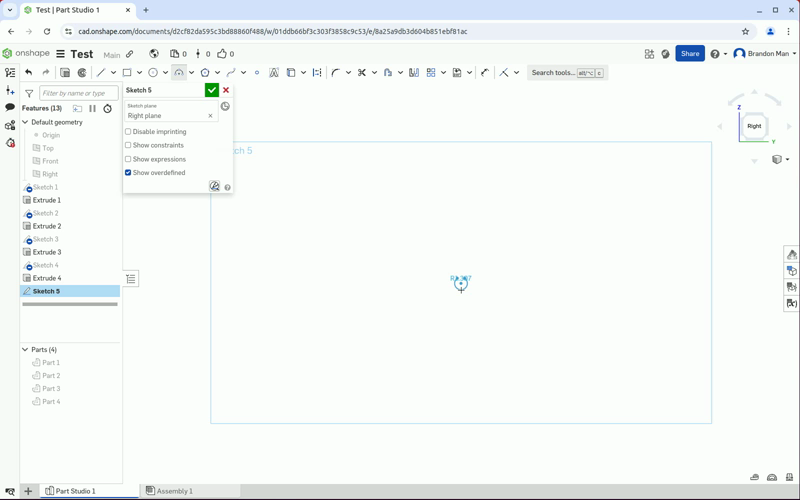
key_up(shift)
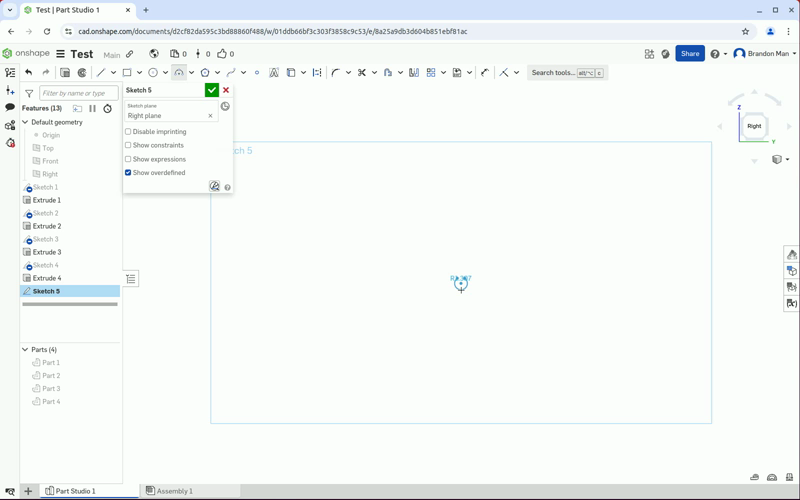
key(esc)
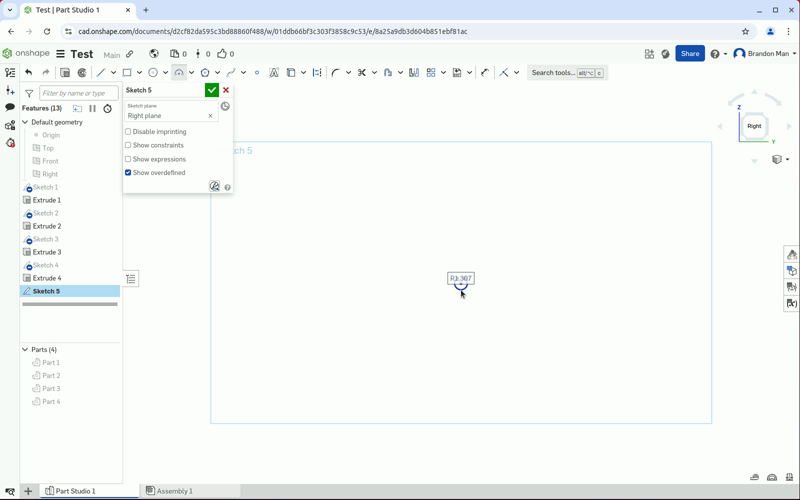
key(l)
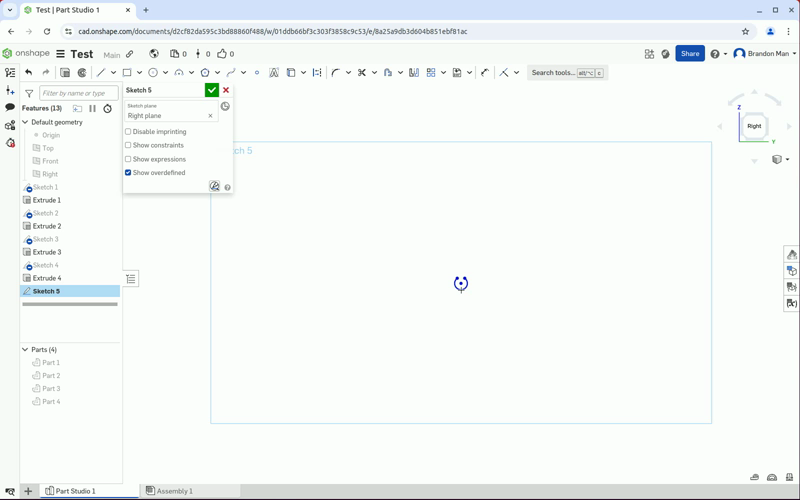
mouse_move(464, 278)
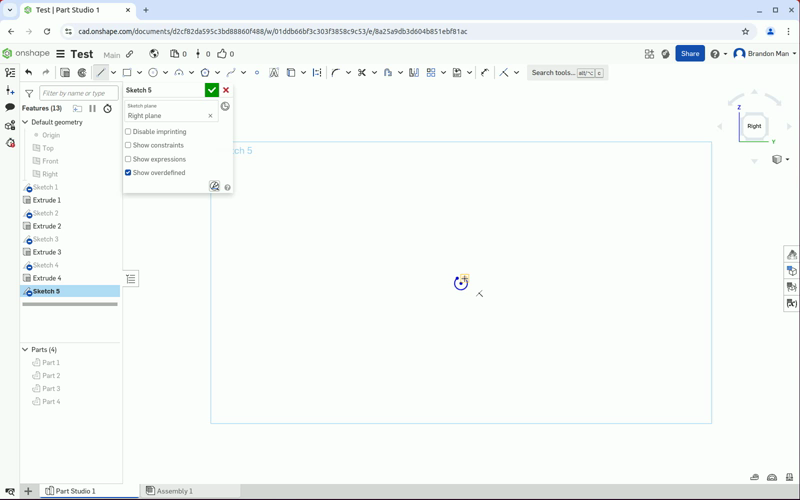
click(464, 278)
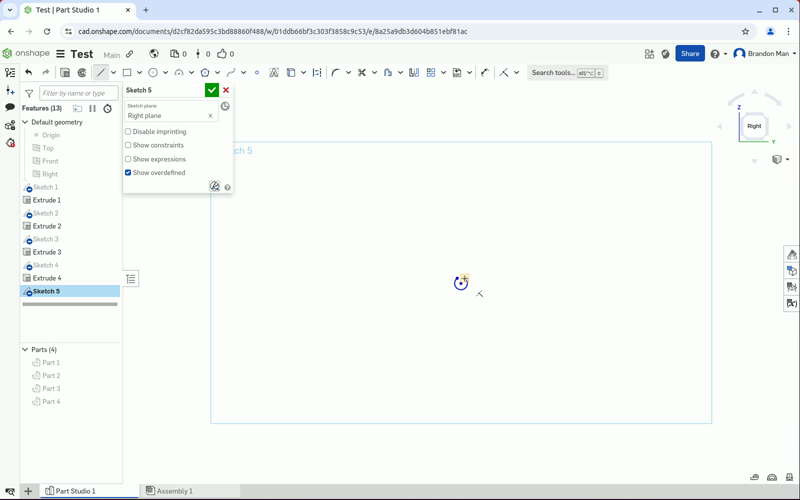
mouse_move(495, 278)
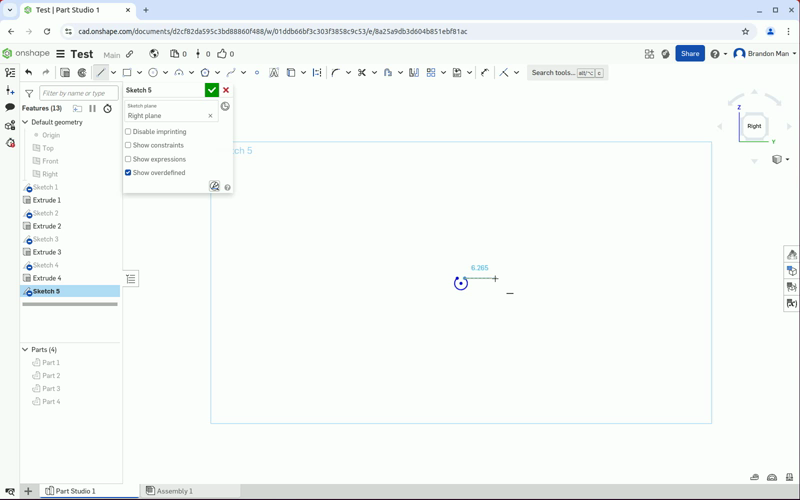
key_down(shift)
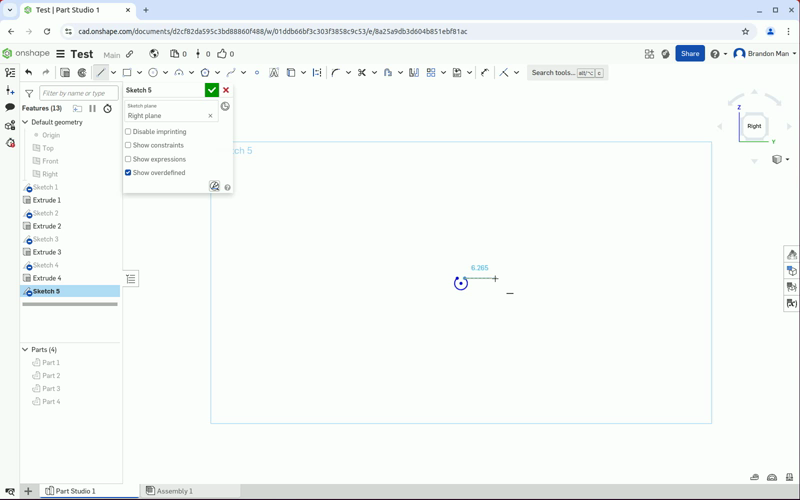
mouse_move(457, 278)
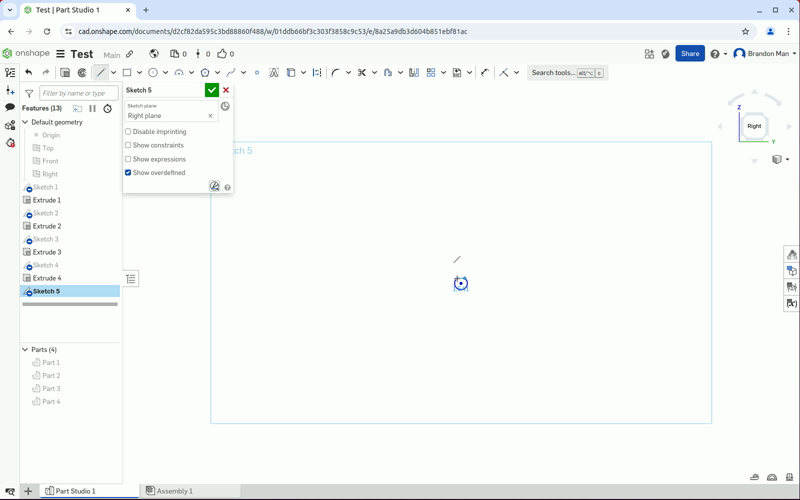
key_up(shift)
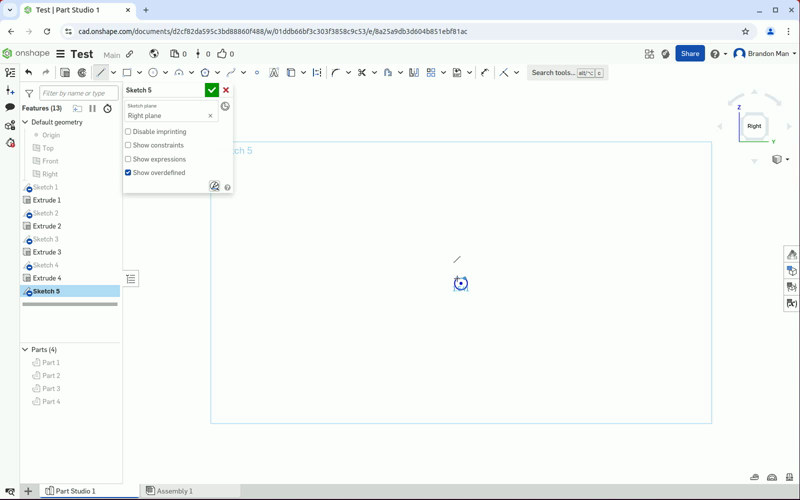
click(457, 278)
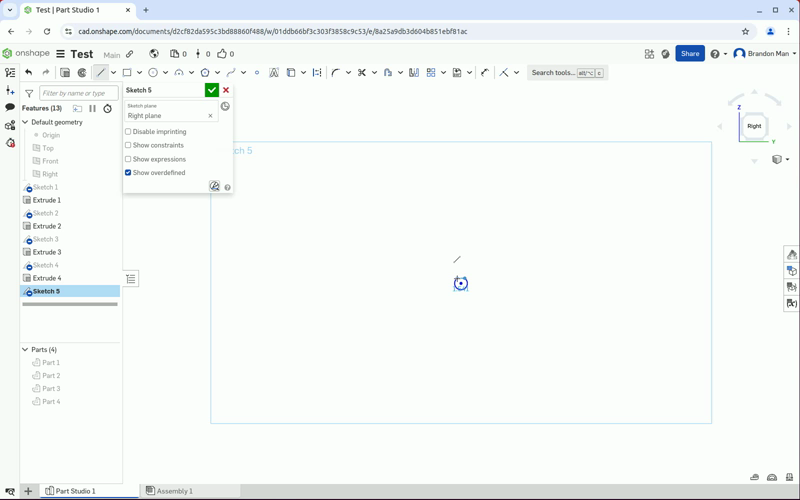
key(esc)
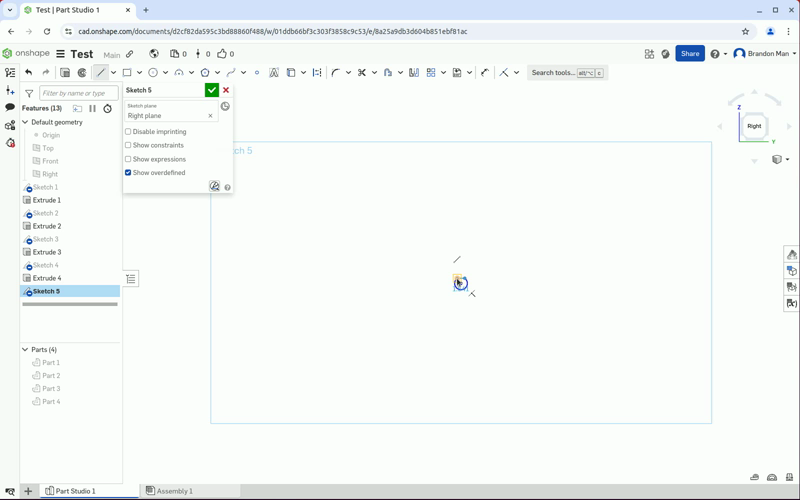
mouse_move(463, 279)
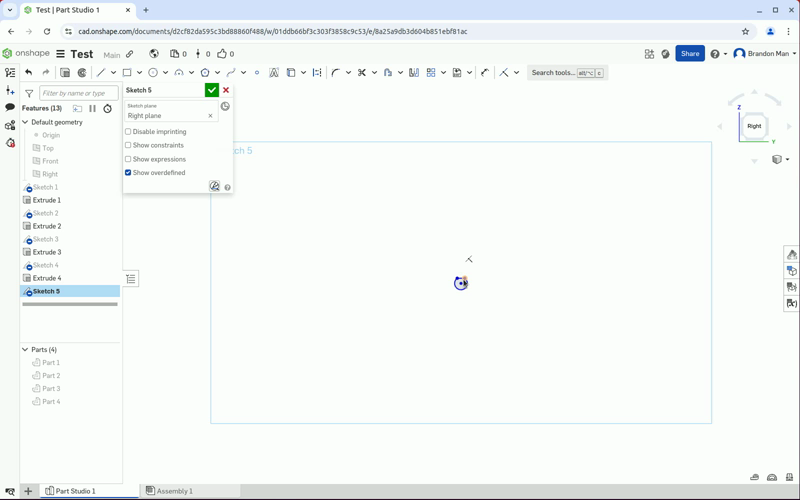
scroll(6)
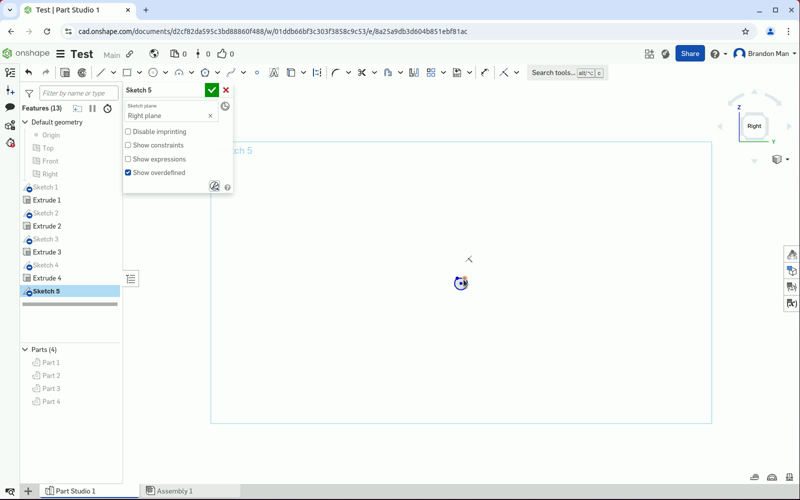
scroll(6)
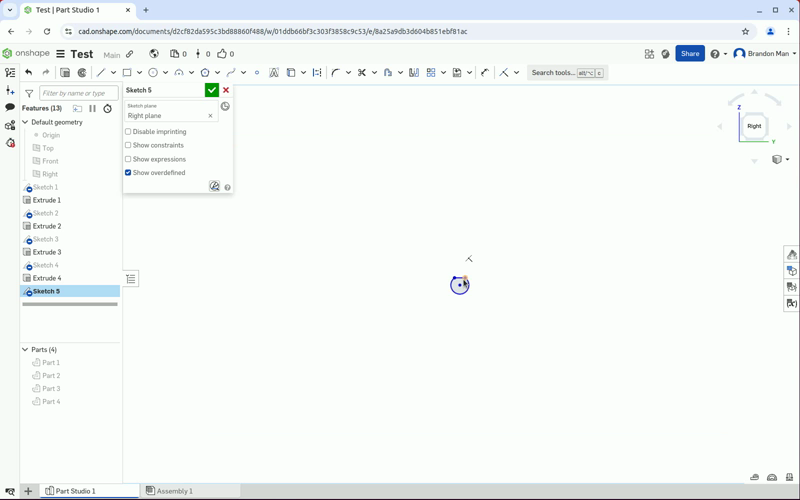
scroll(6)
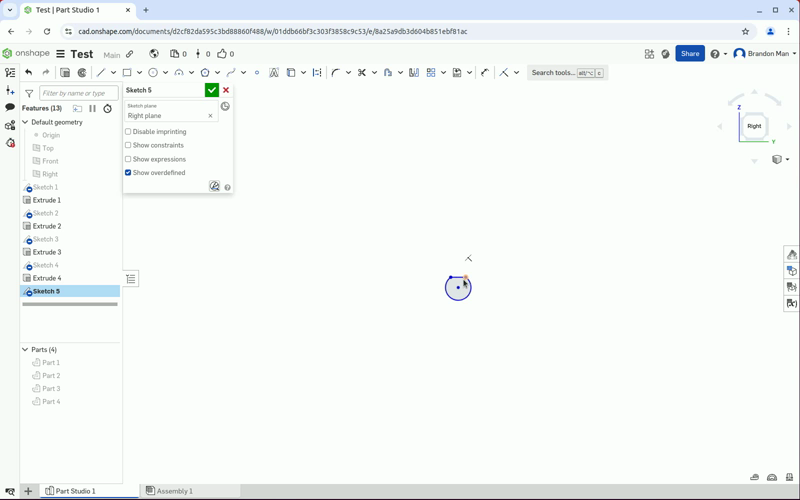
scroll(6)
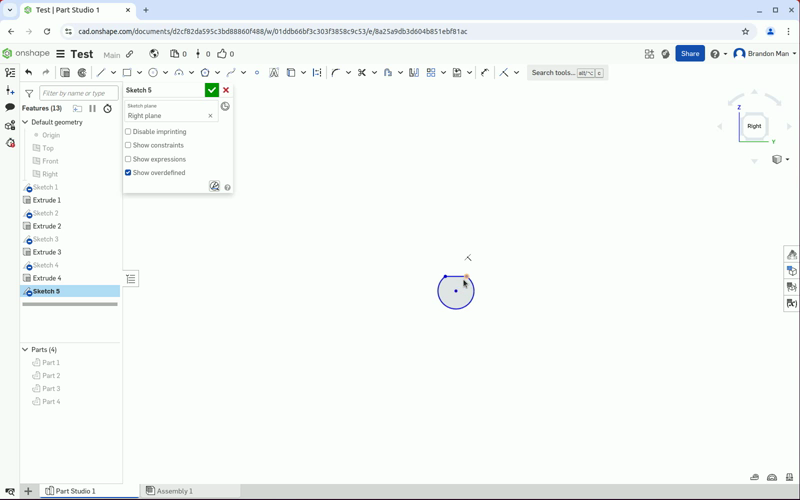
scroll(6)
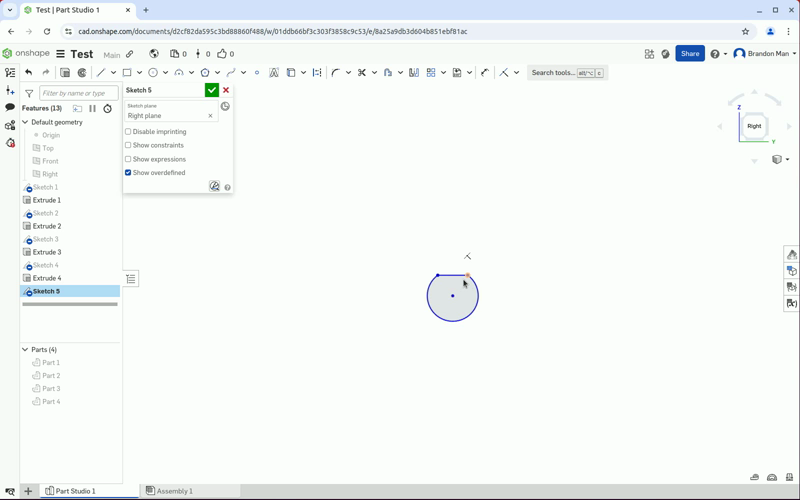
scroll(6)
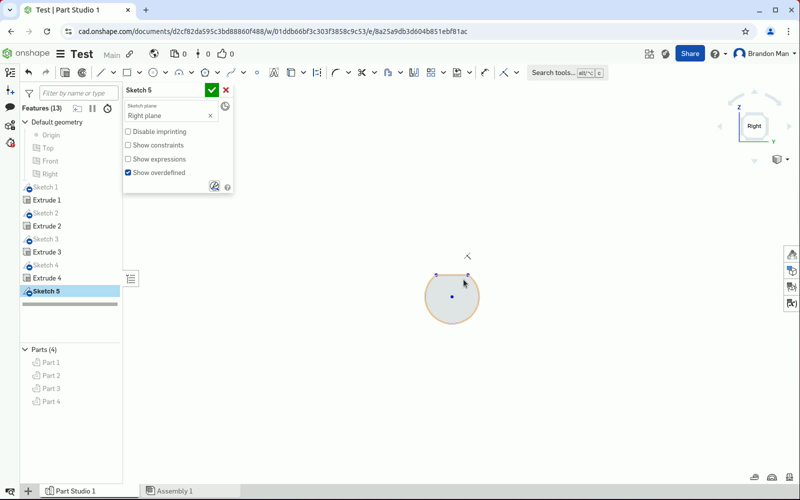
scroll(6)
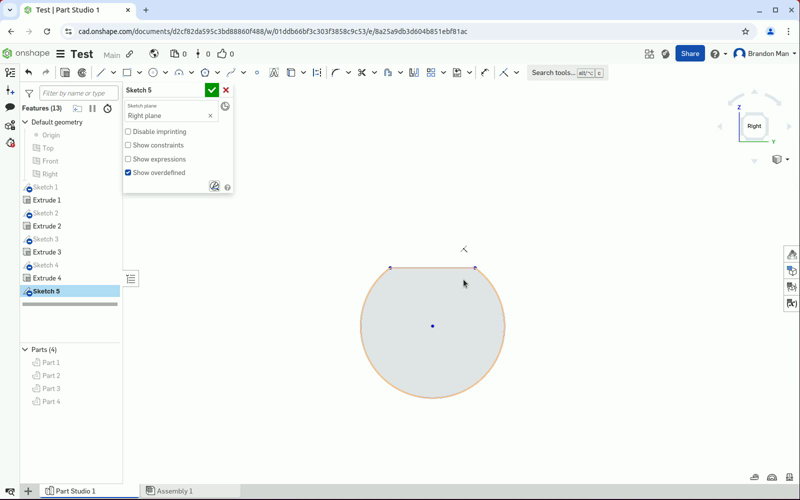
click(463, 279)
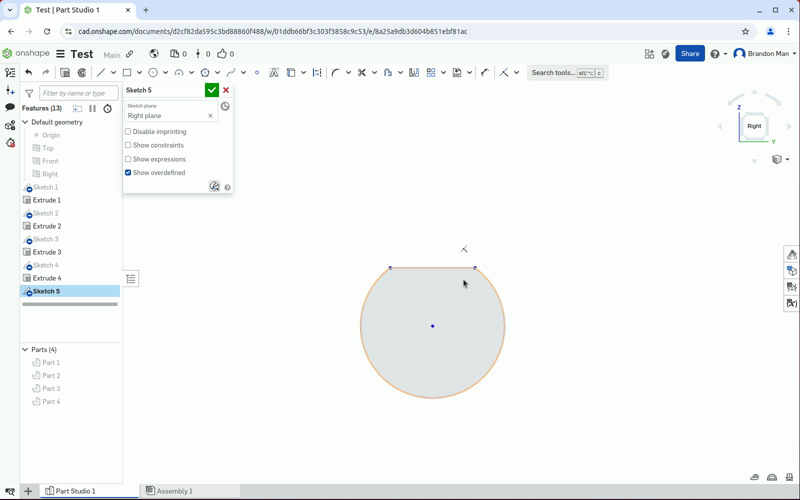
scroll(-6)
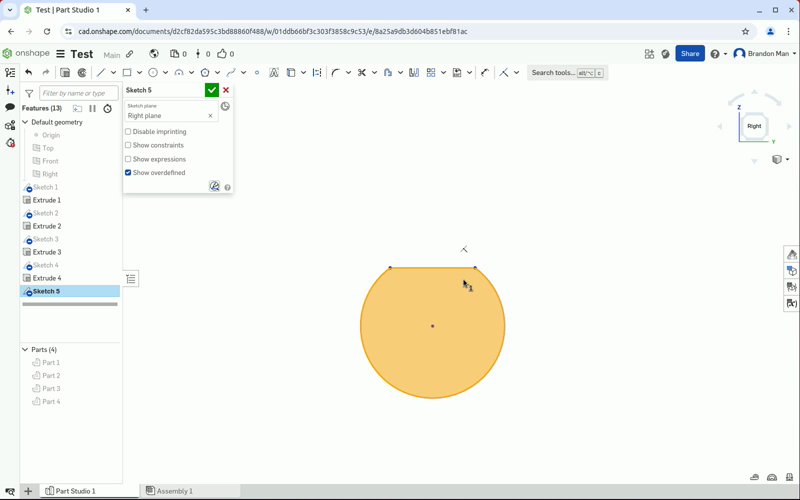
scroll(-6)
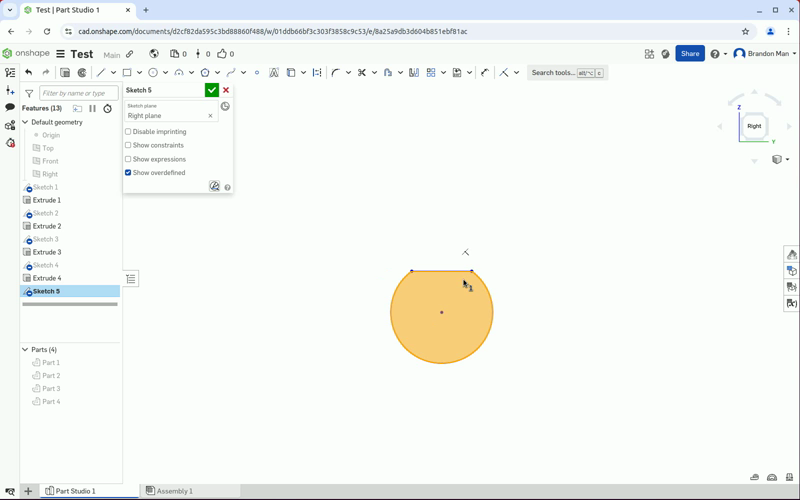
scroll(-6)
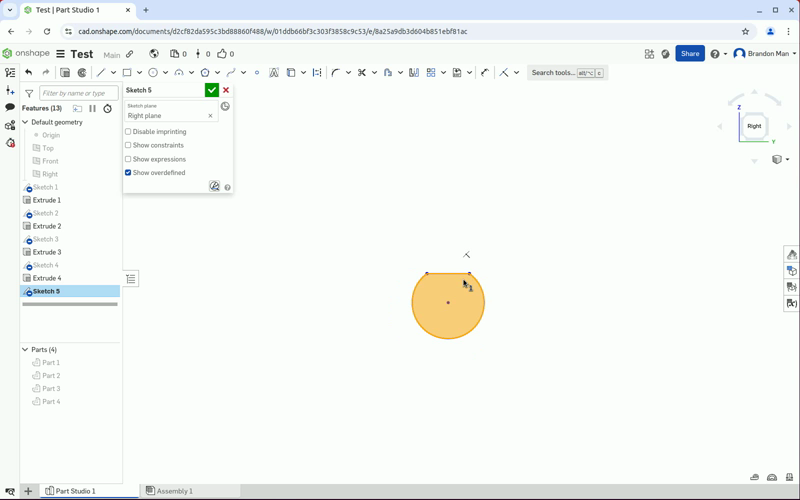
scroll(-6)
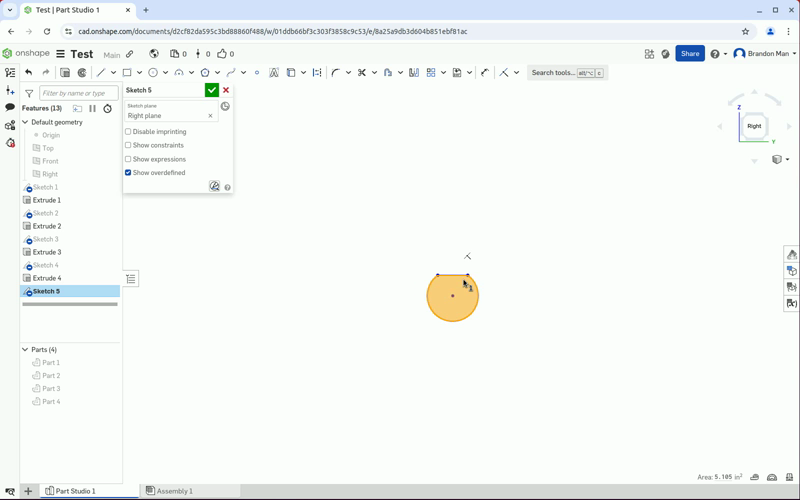
scroll(-6)
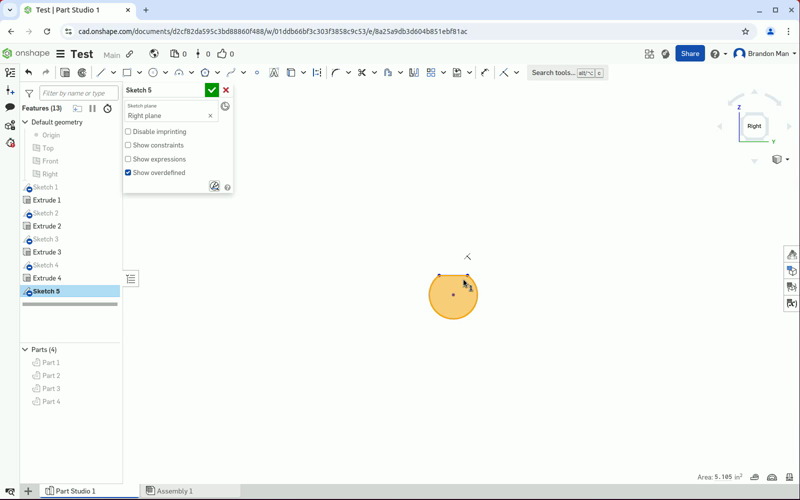
scroll(-6)
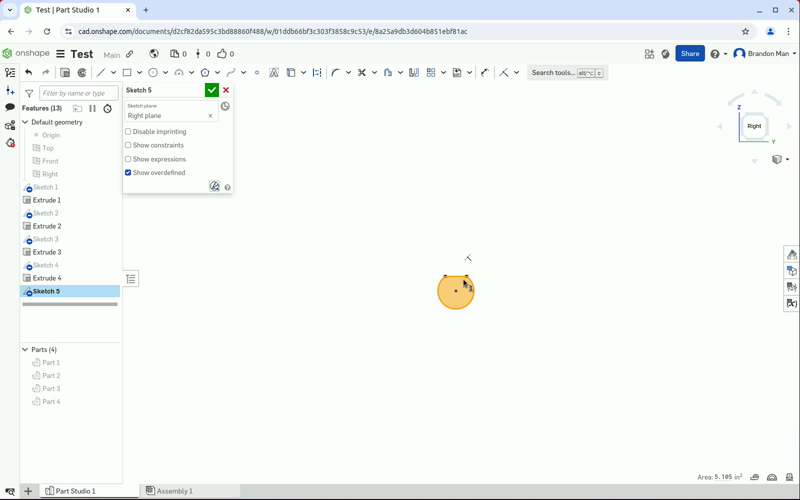
scroll(-6)
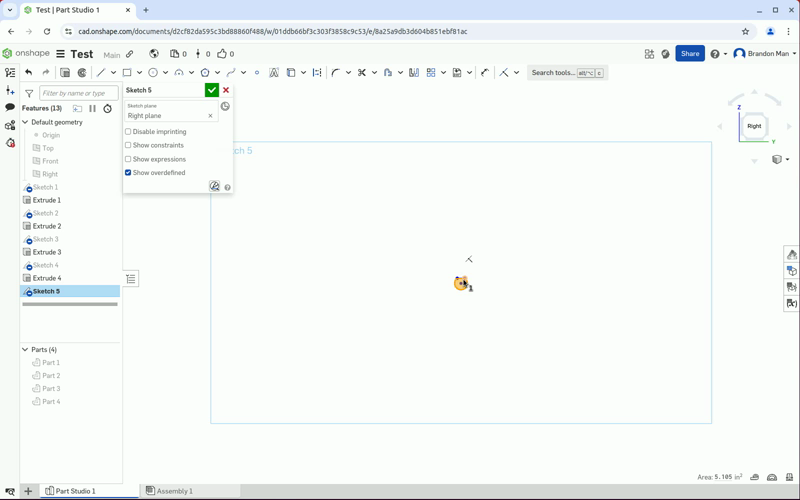
mouse_move(73, 352)
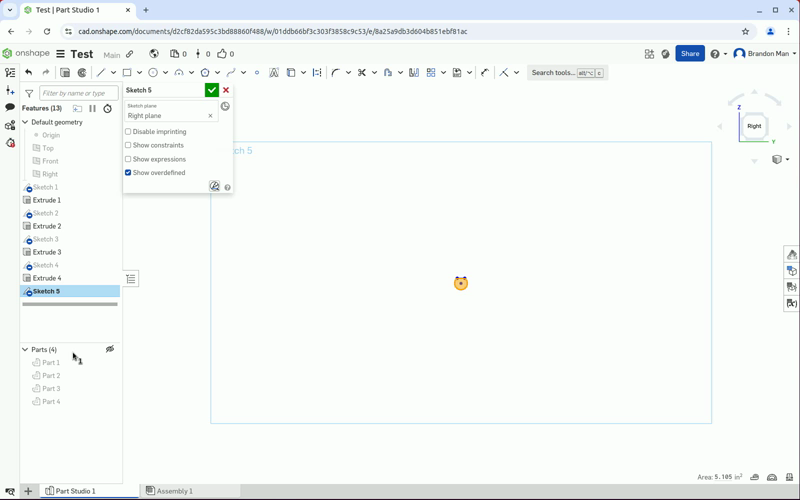
key(shift+y)
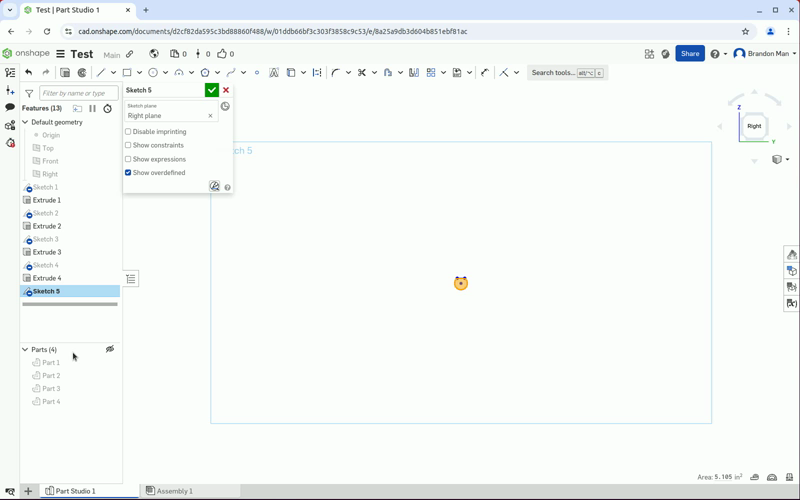
key(shift+e)
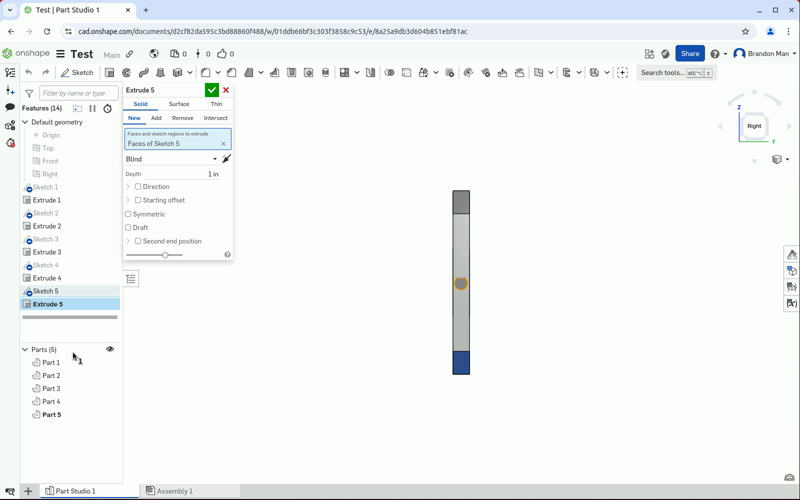
mouse_move(143, 106)
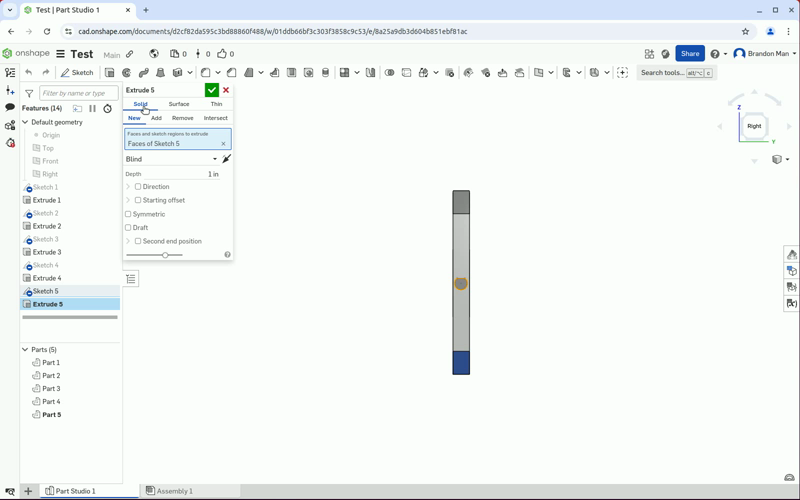
click(143, 106)
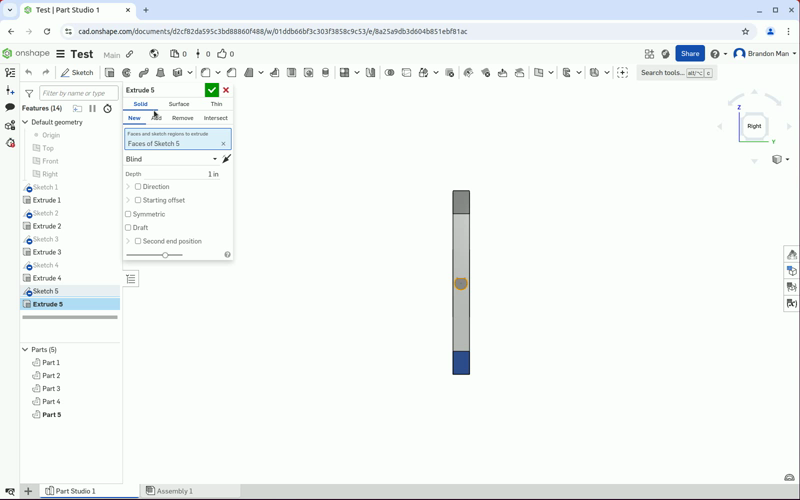
mouse_move(186, 120)
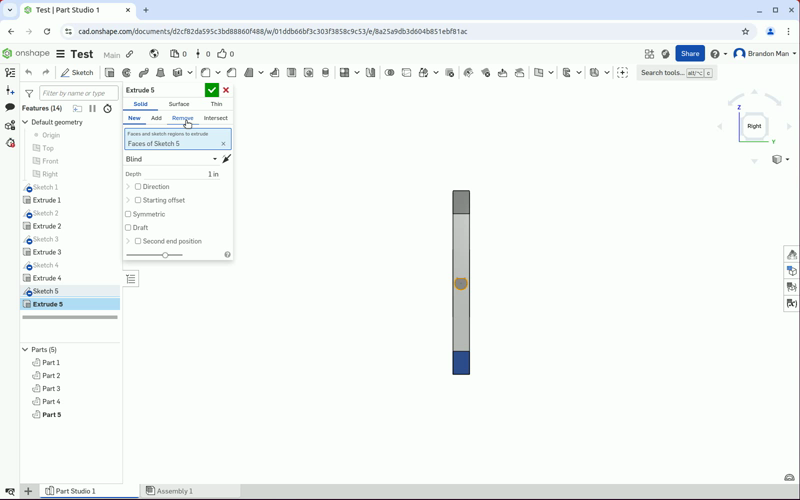
click(186, 120)
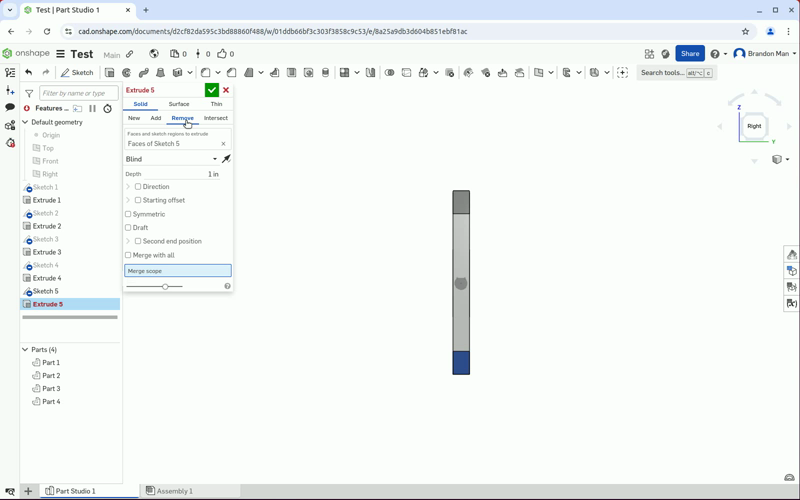
key(tab, 4)
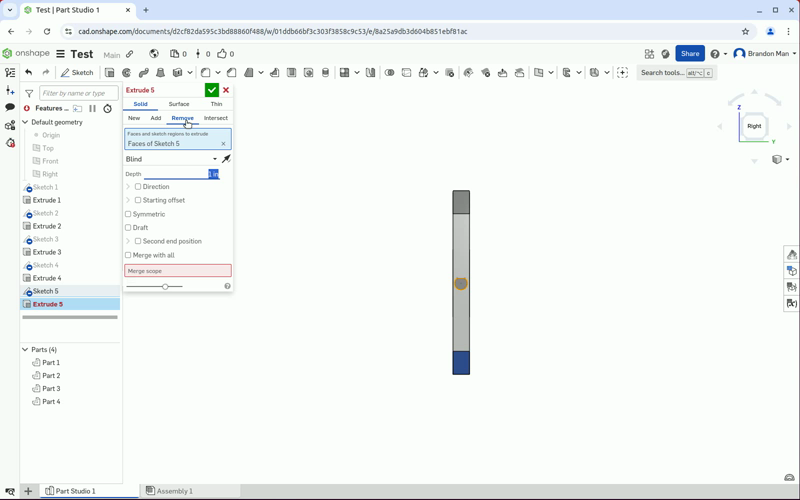
text(18.535)
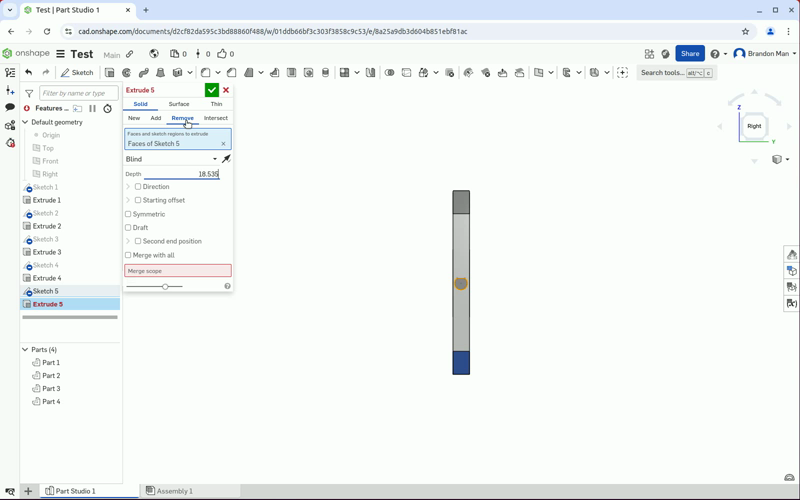
key(tab, 3)
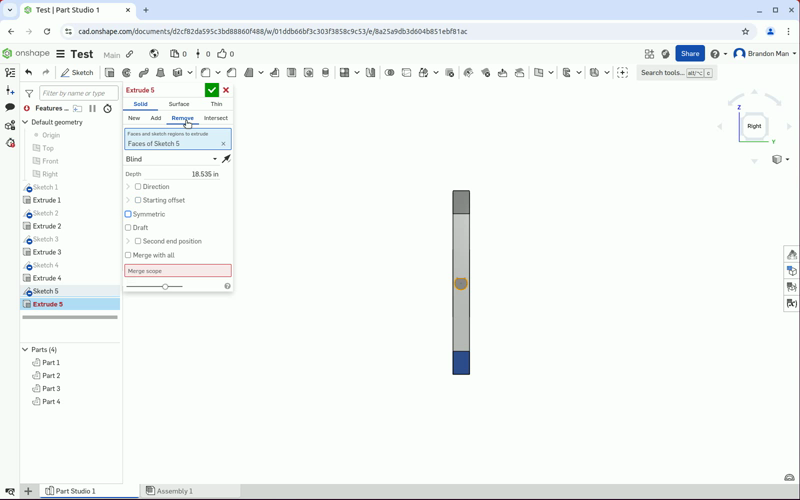
key(tab, 2)
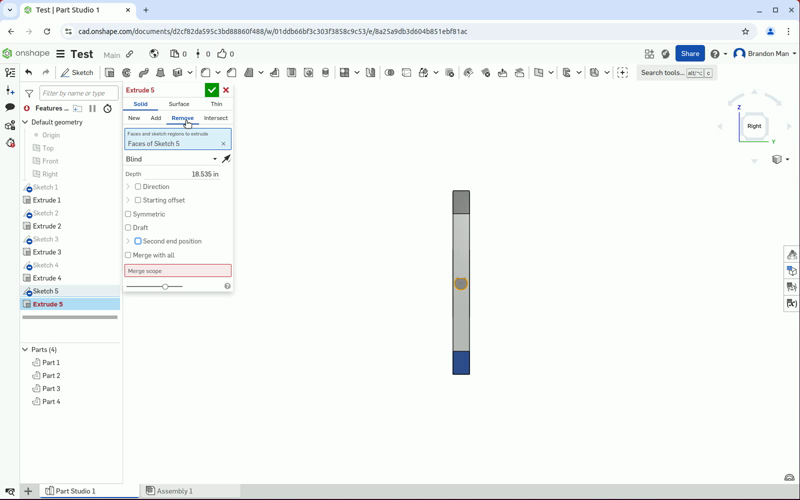
key(space)
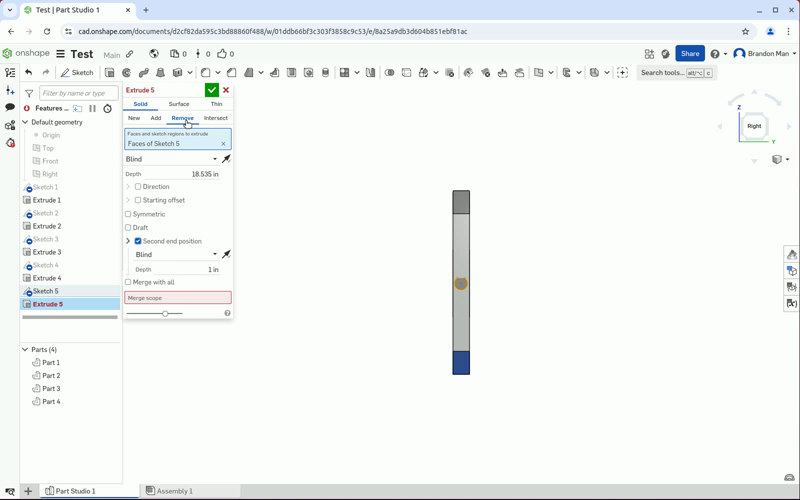
key(tab, 3)
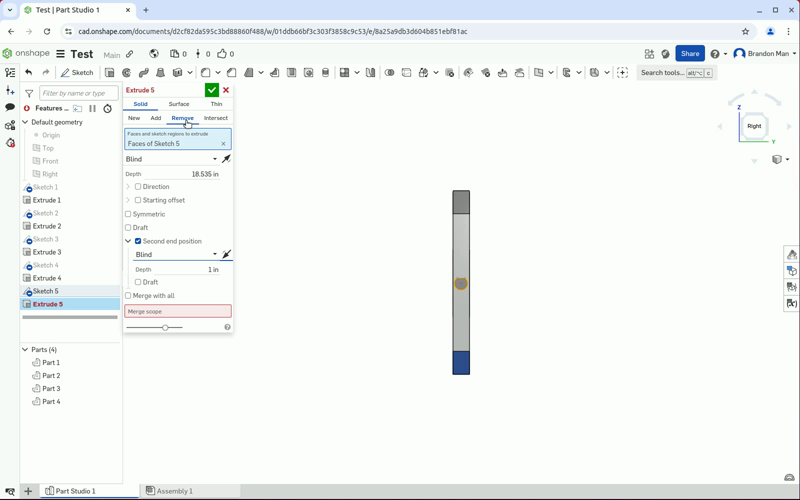
text(4.574)
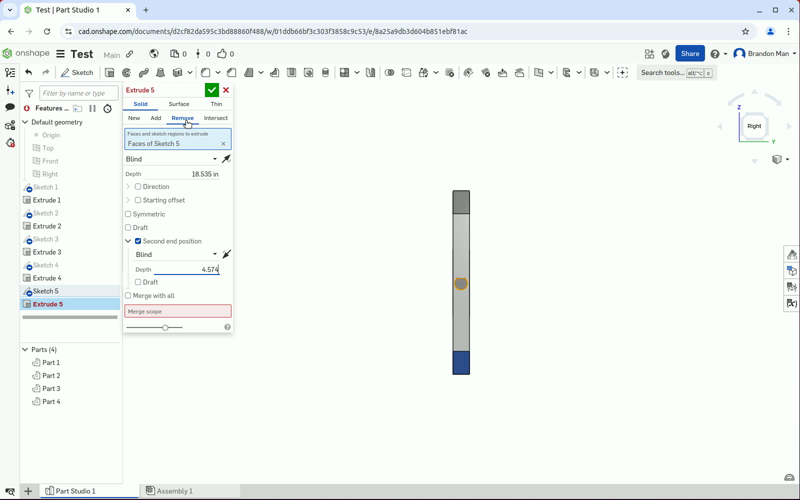
key(tab, 2)
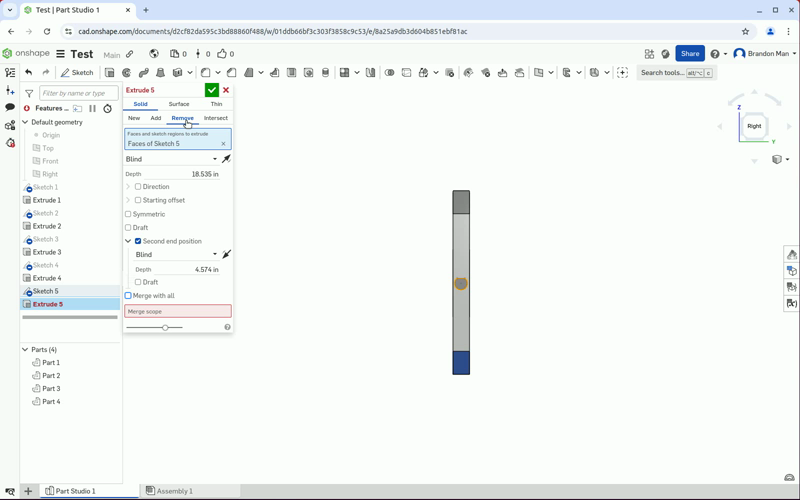
key(space)
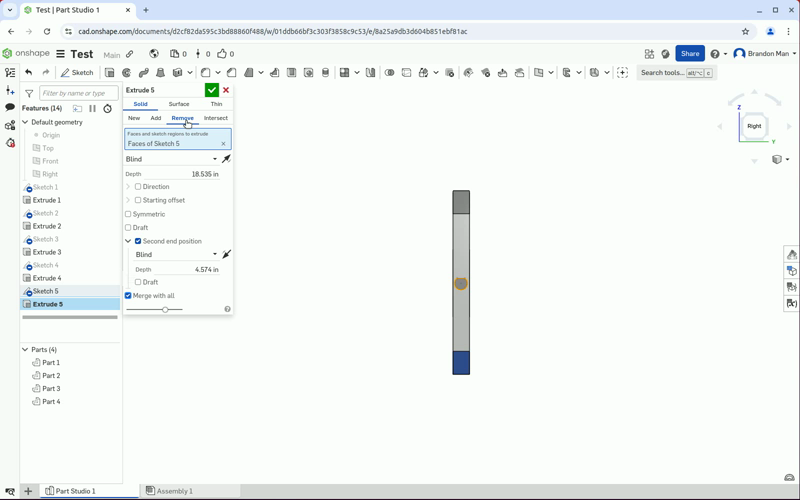
key(enter)
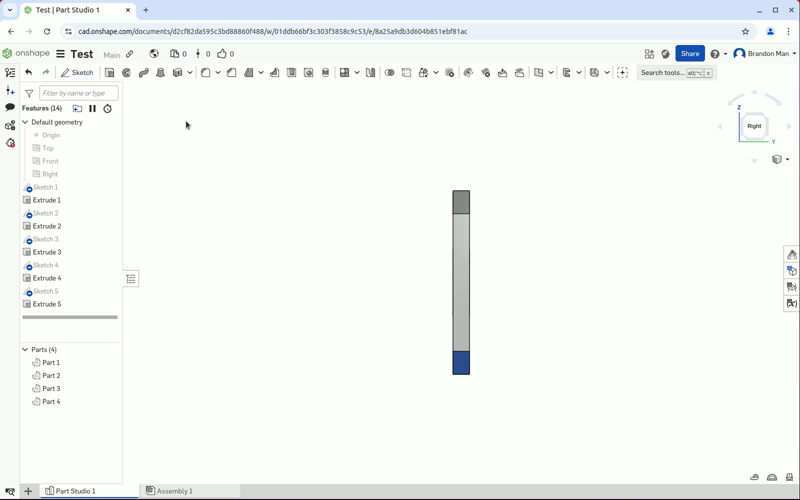
key(shift+h)
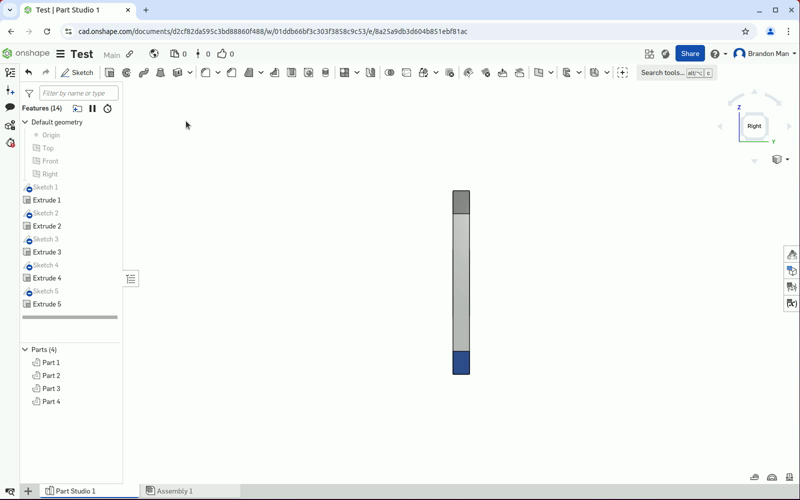
key(shift+h)
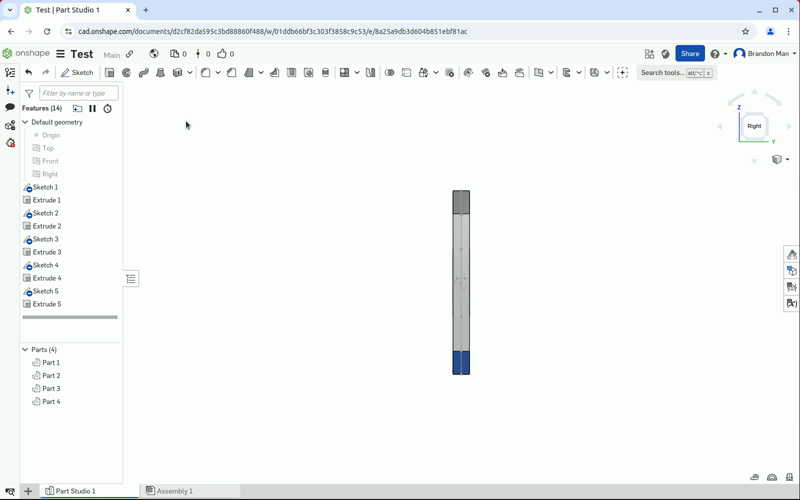
key(shift+7)
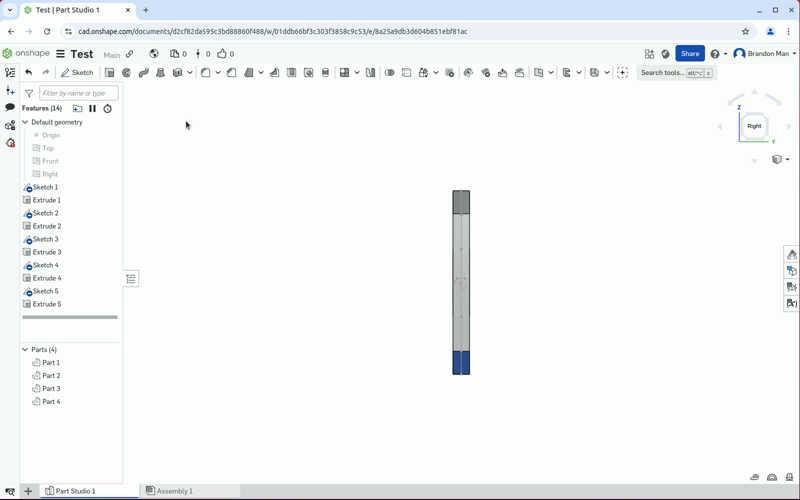
key(right, 2)
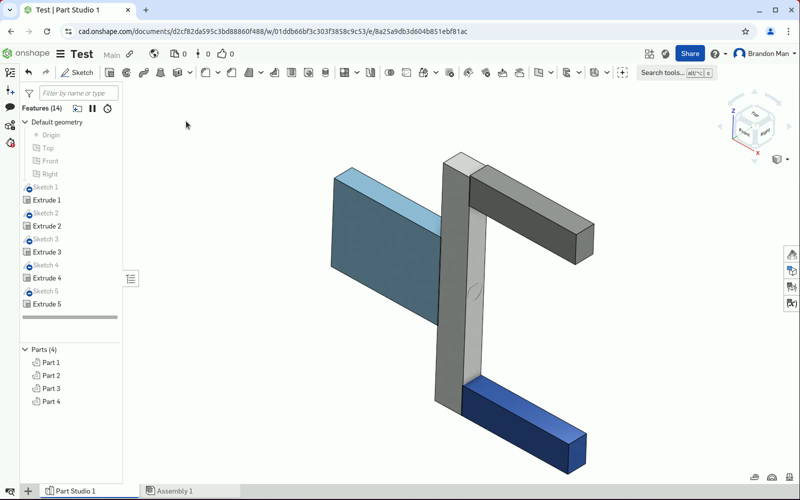
key(down, 2)
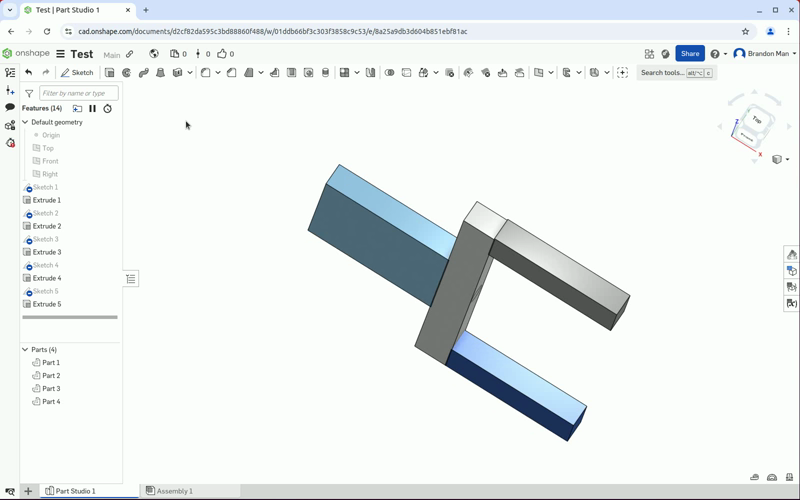
key(up, 2)
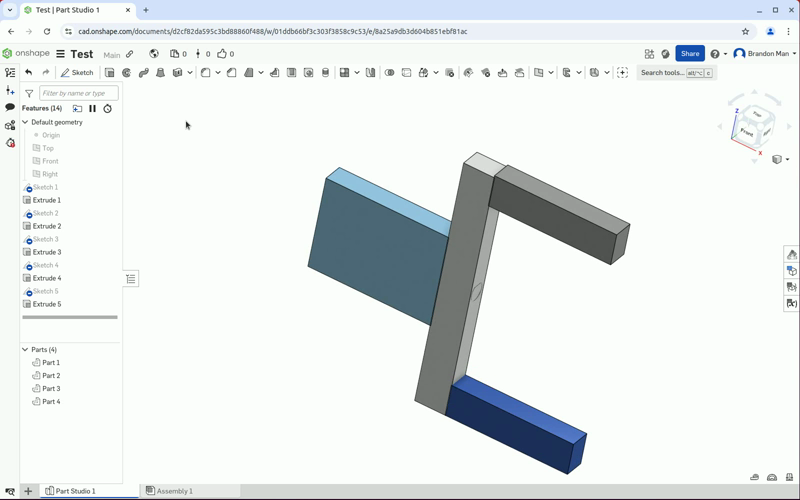
key(left, 2)
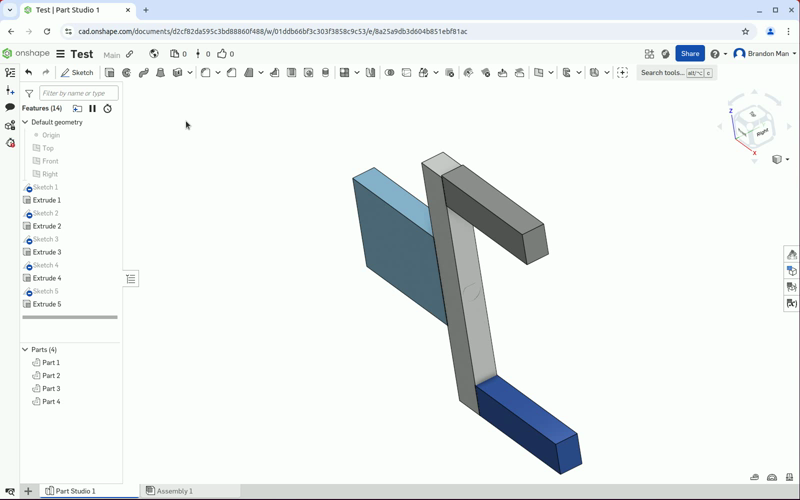
mouse_move(73, 189)
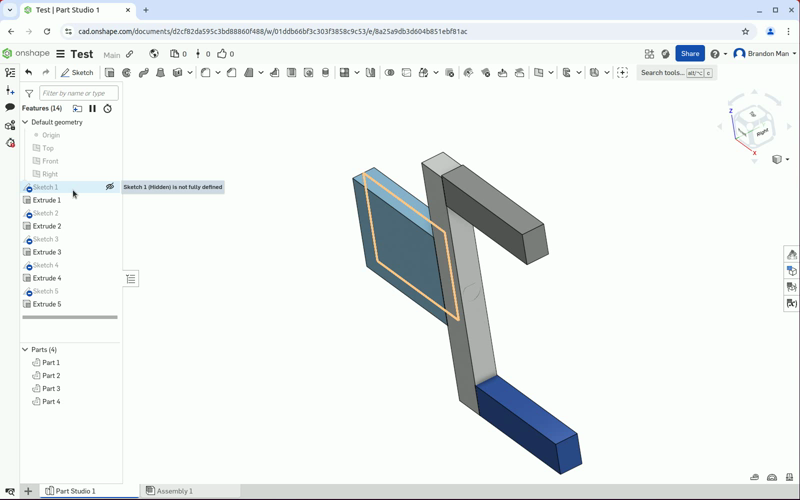
click(73, 189)